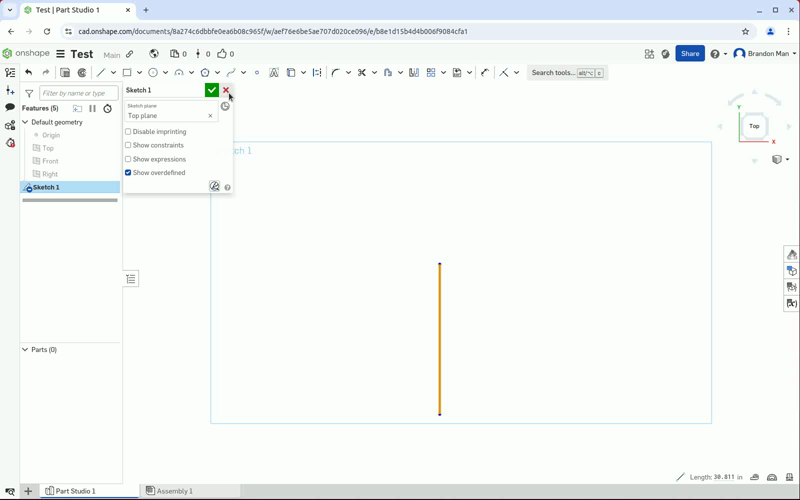
key(shift+h)
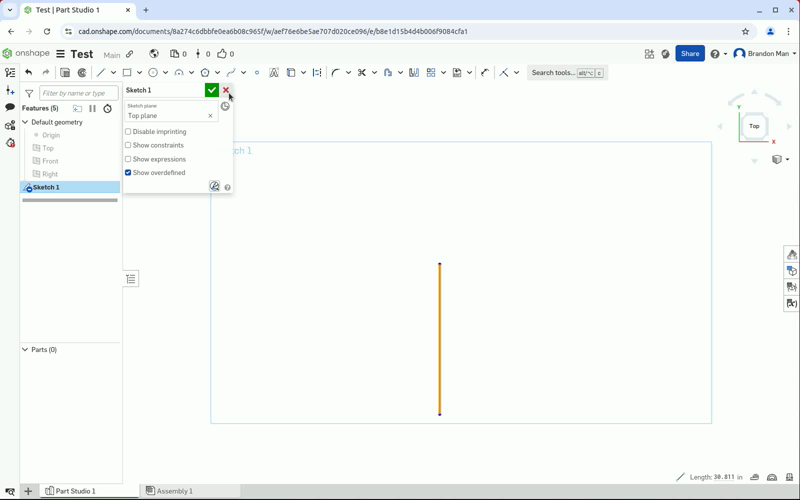
key(shift+s)
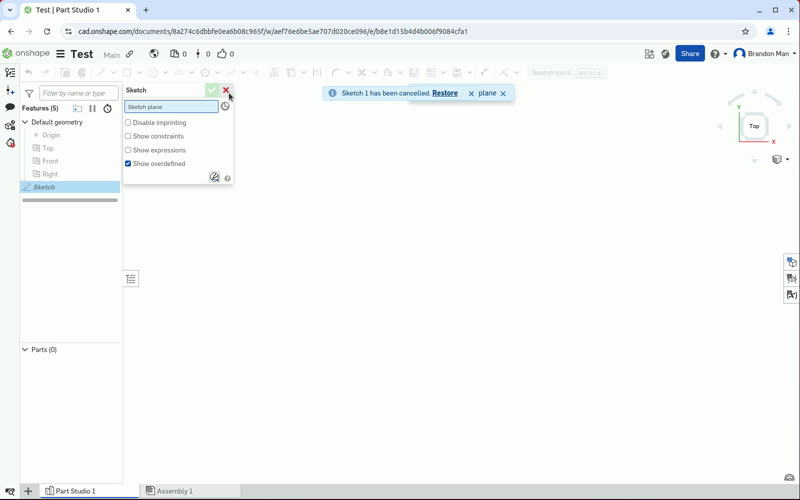
mouse_move(73, 150)
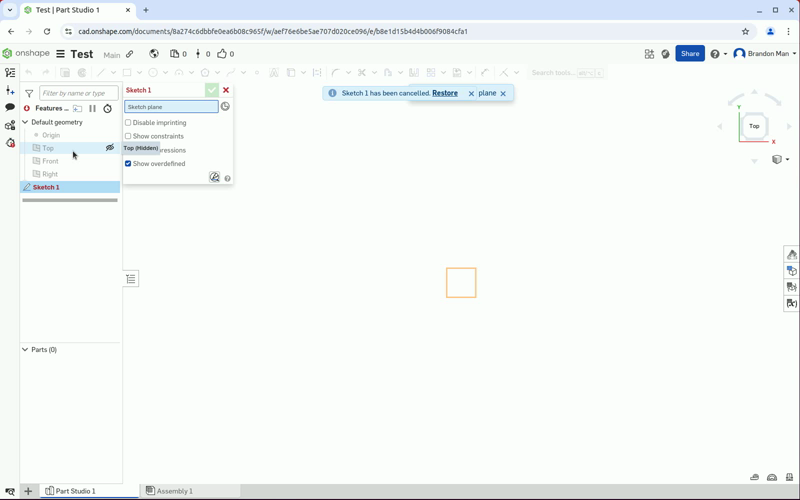
click(73, 150)
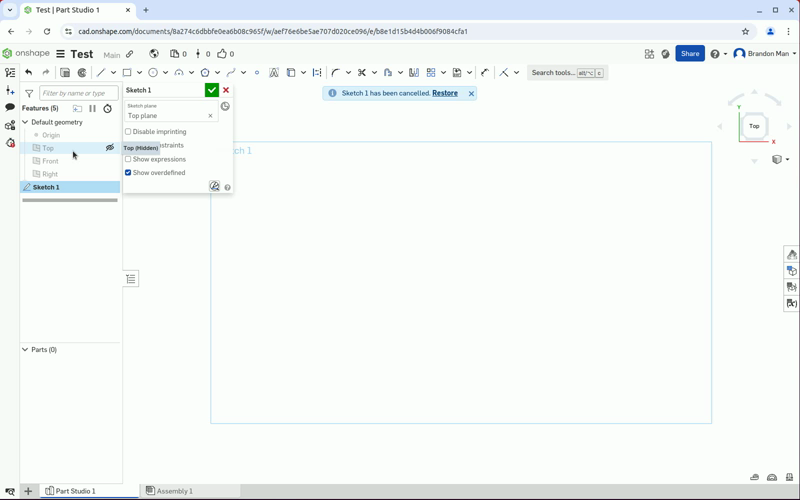
mouse_move(73, 352)
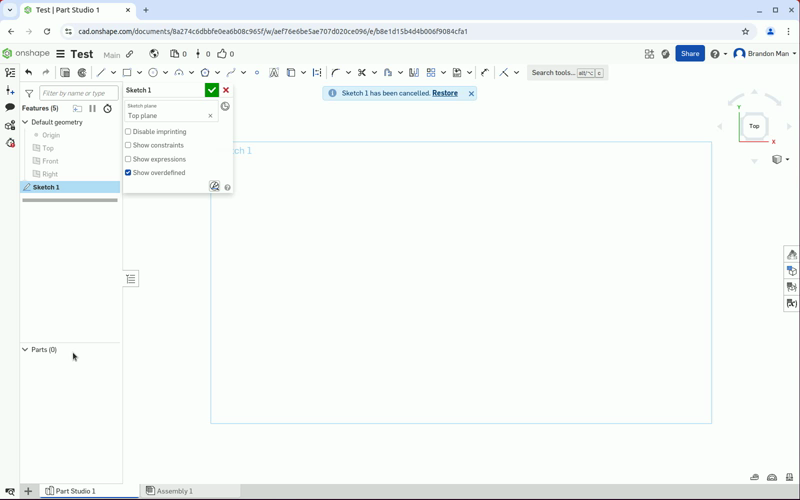
key(y)
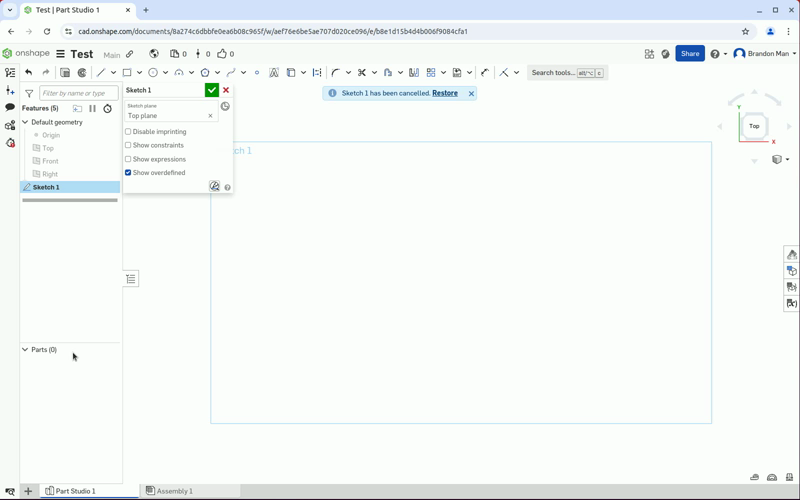
key(l)
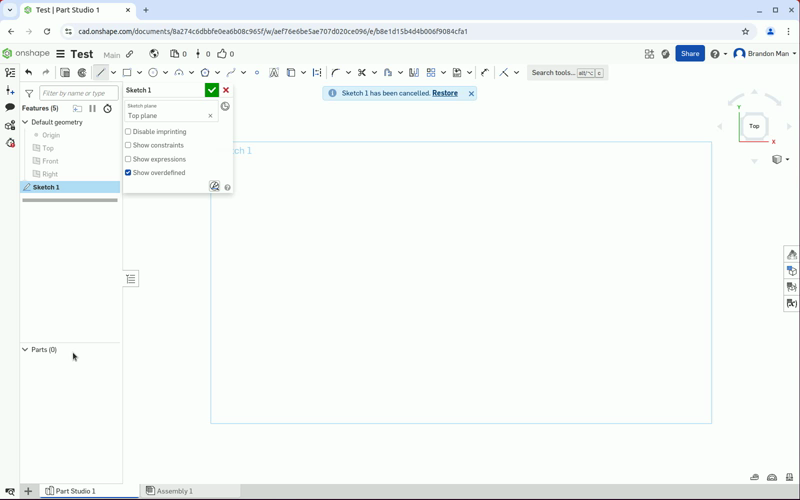
key_down(shift)
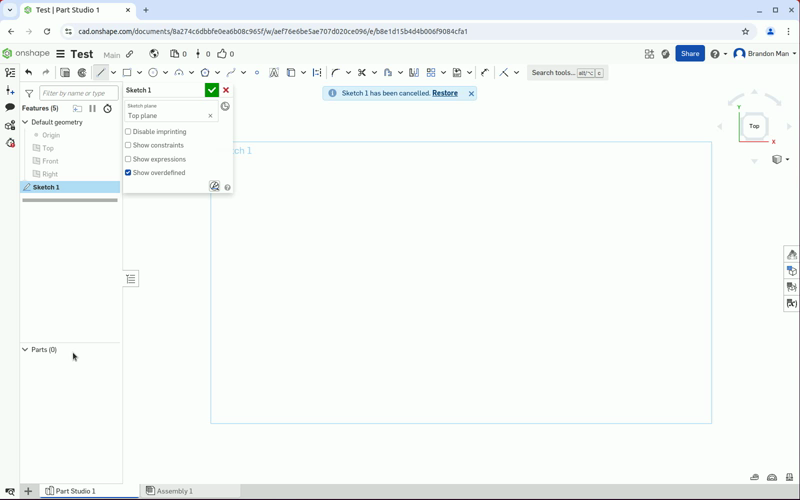
mouse_move(389, 330)
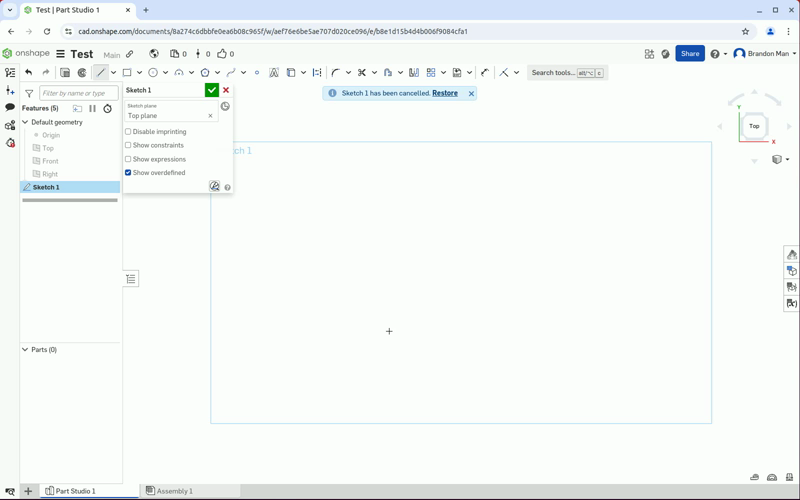
click(389, 330)
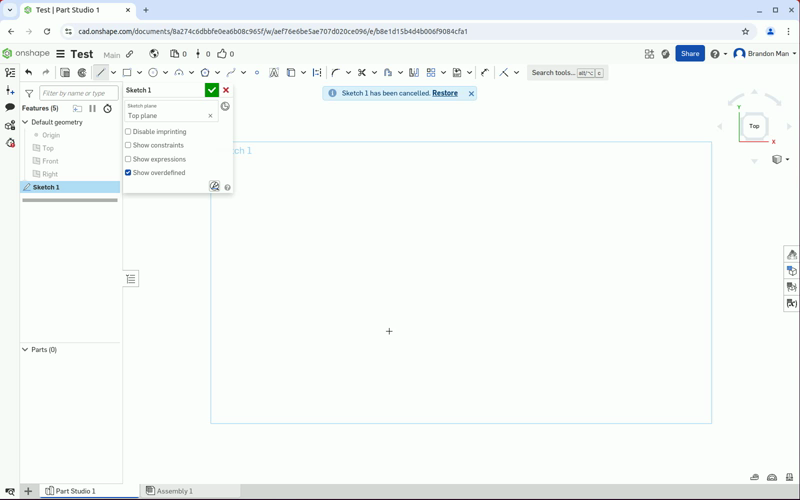
key_up(shift)
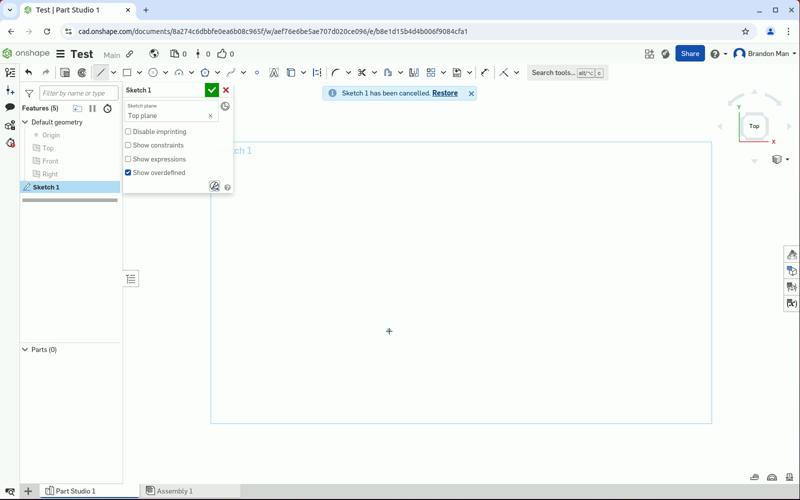
key_down(shift)
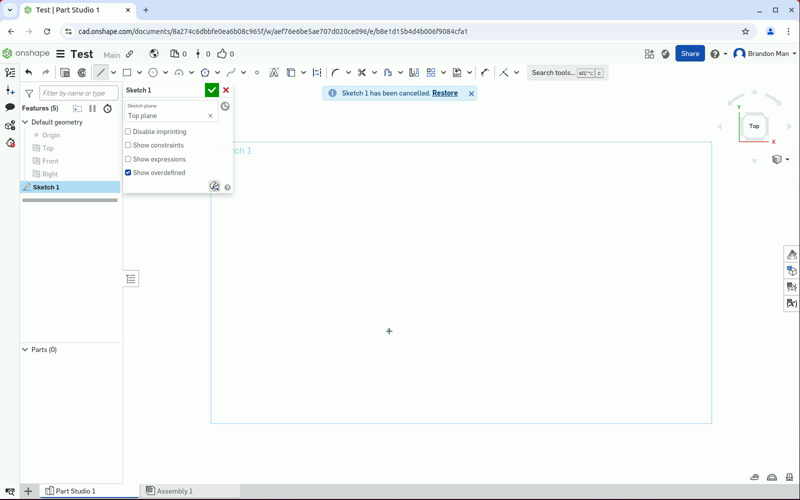
mouse_move(531, 330)
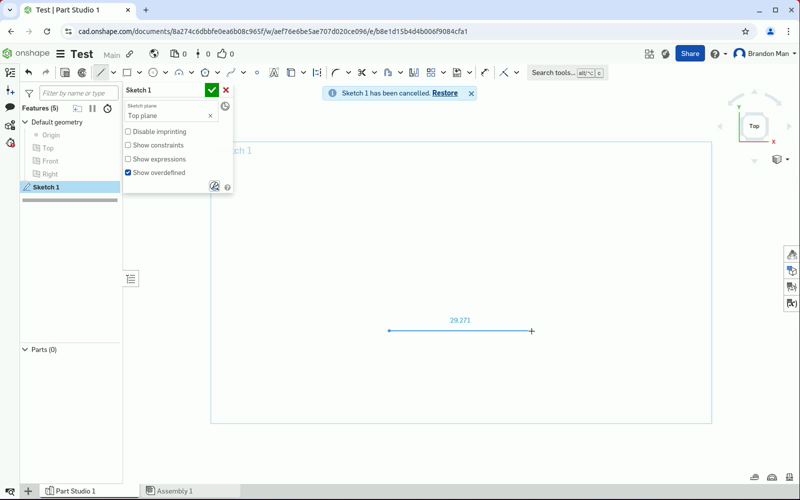
click(531, 330)
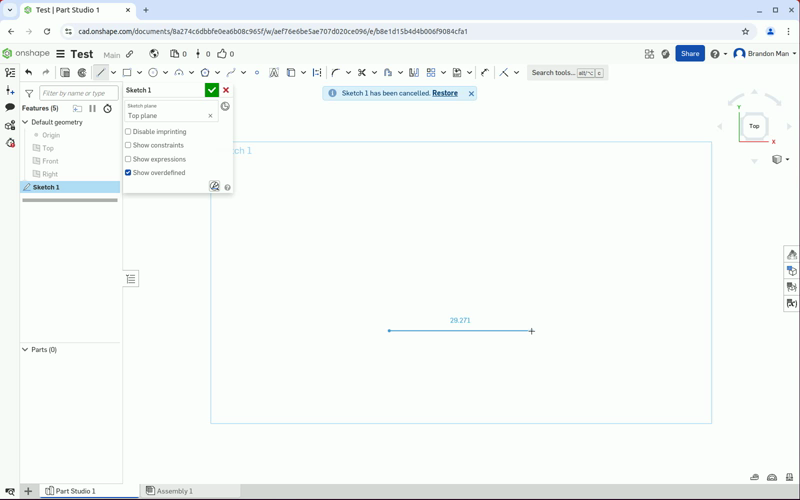
key_up(shift)
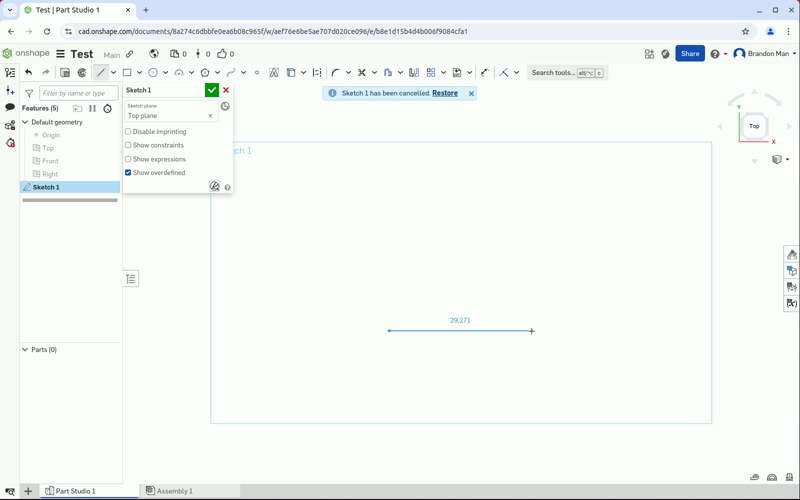
key_down(shift)
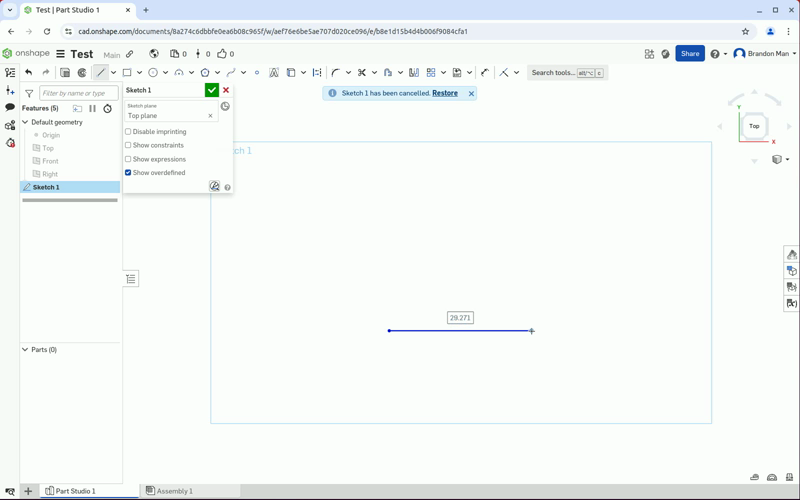
mouse_move(531, 236)
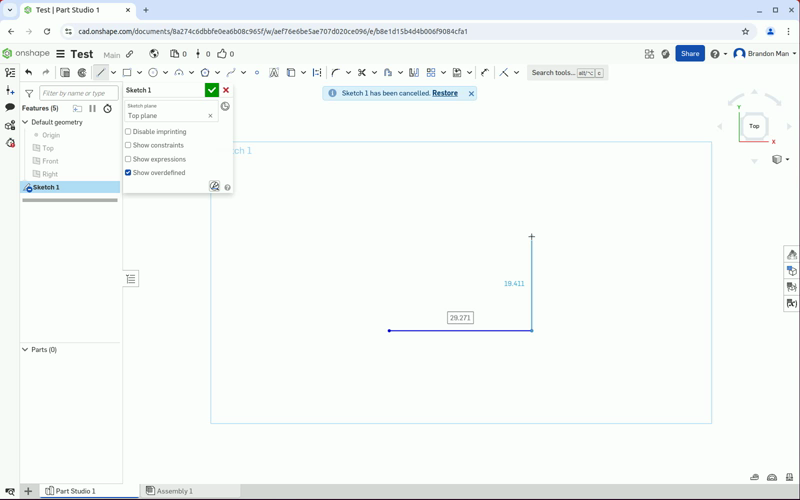
click(531, 236)
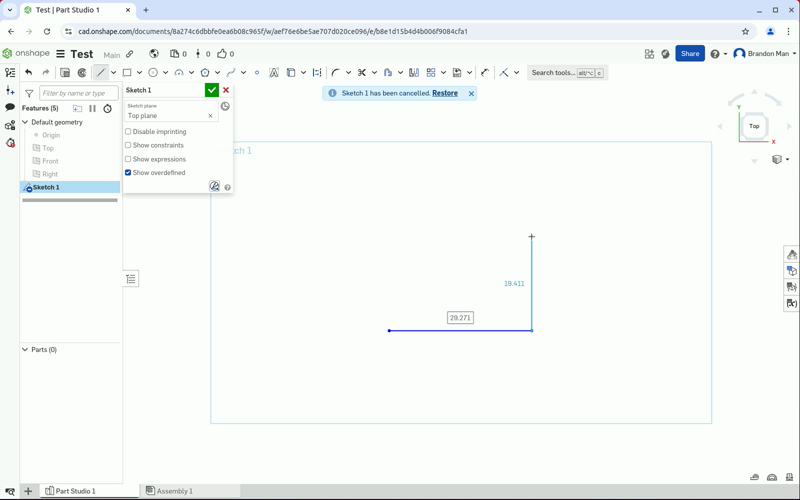
key_up(shift)
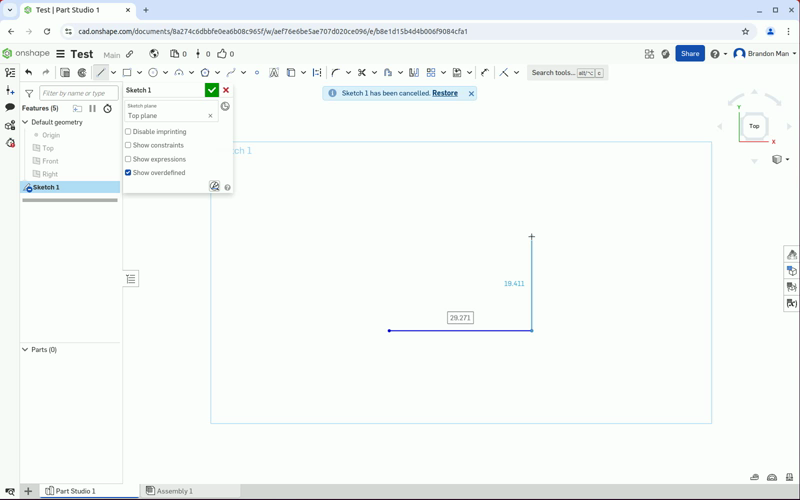
key_down(shift)
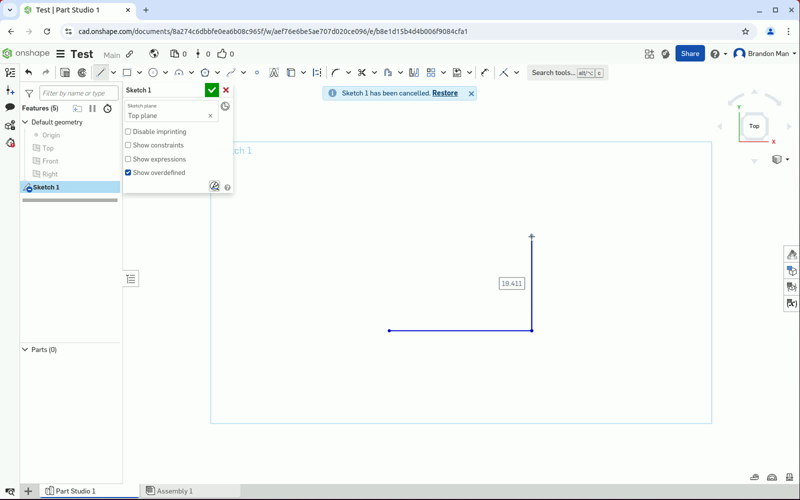
mouse_move(389, 236)
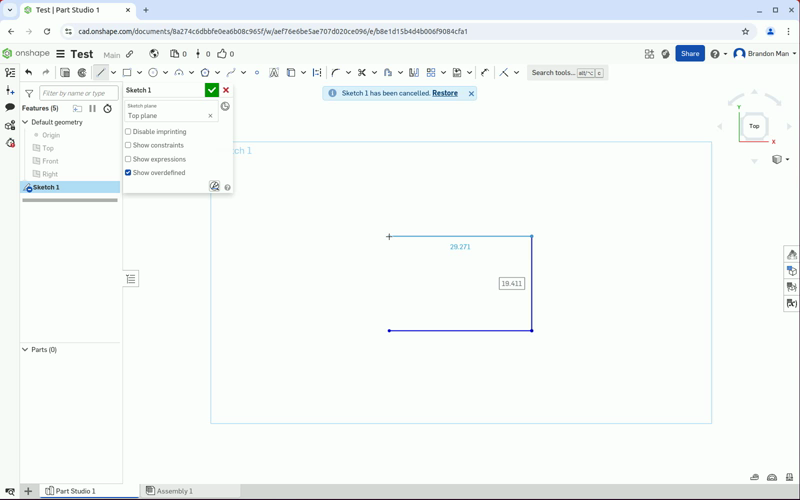
click(389, 236)
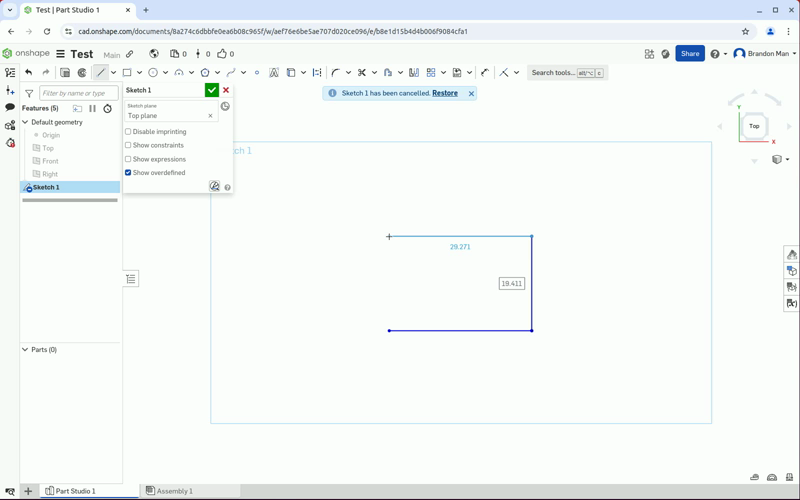
key_up(shift)
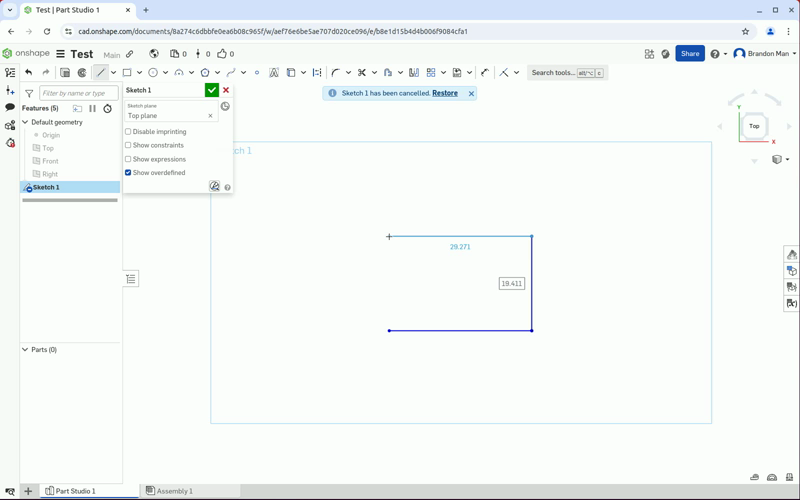
key_down(shift)
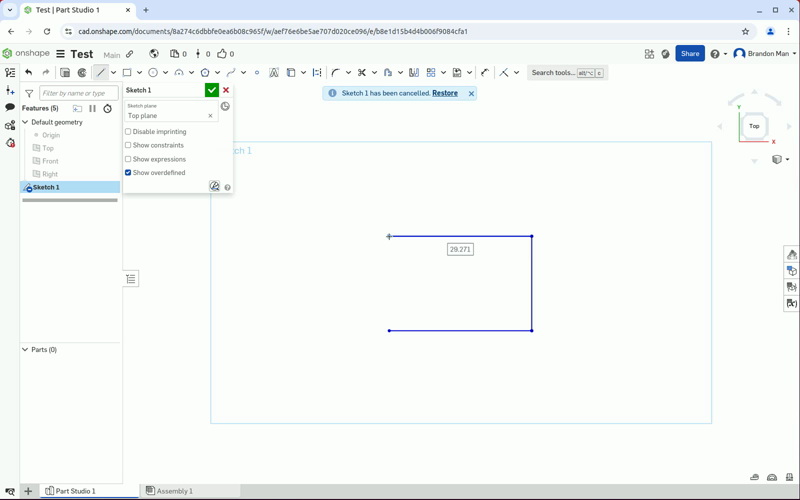
mouse_move(389, 330)
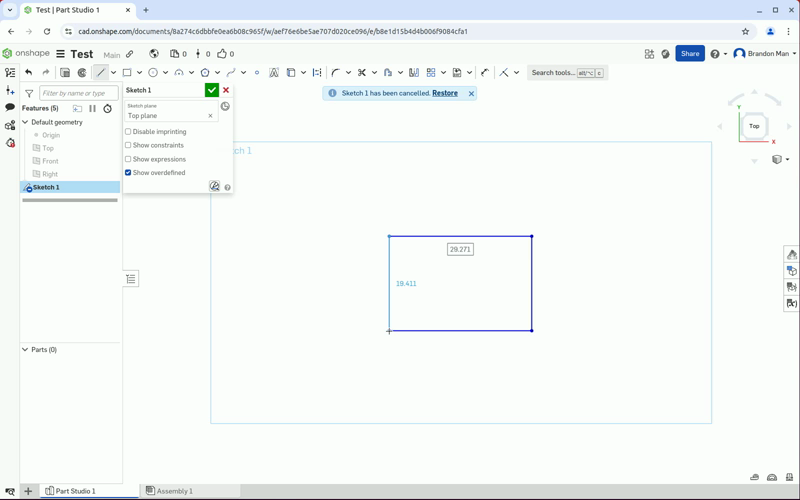
key_up(shift)
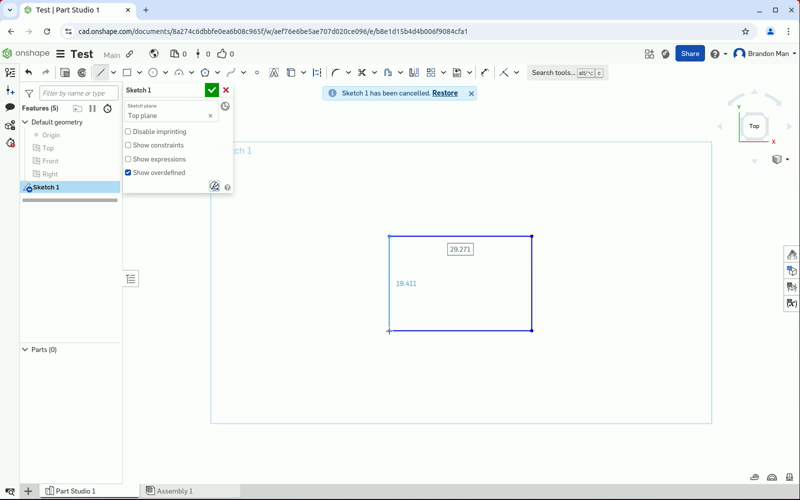
click(389, 330)
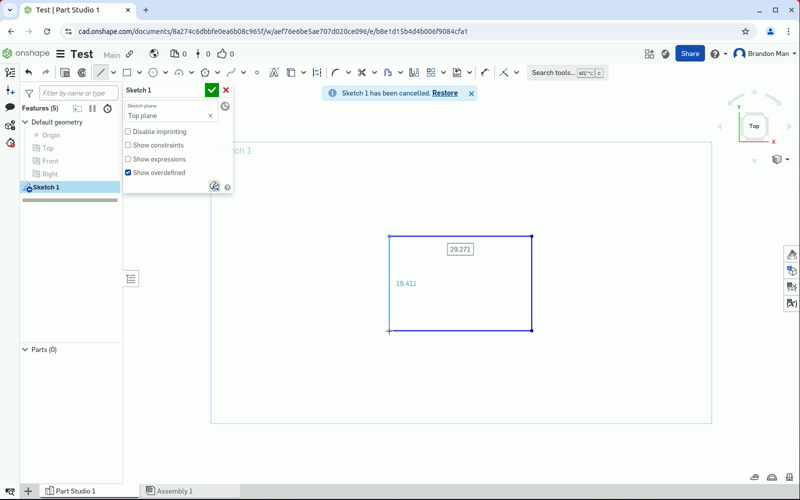
key(esc)
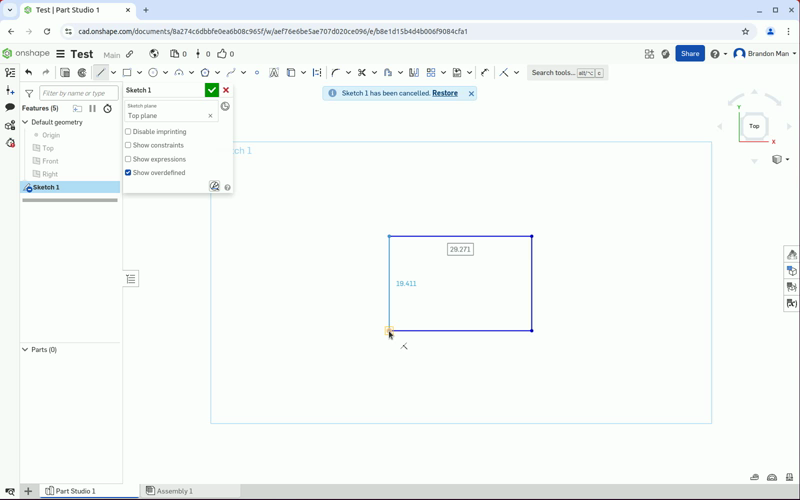
mouse_move(465, 265)
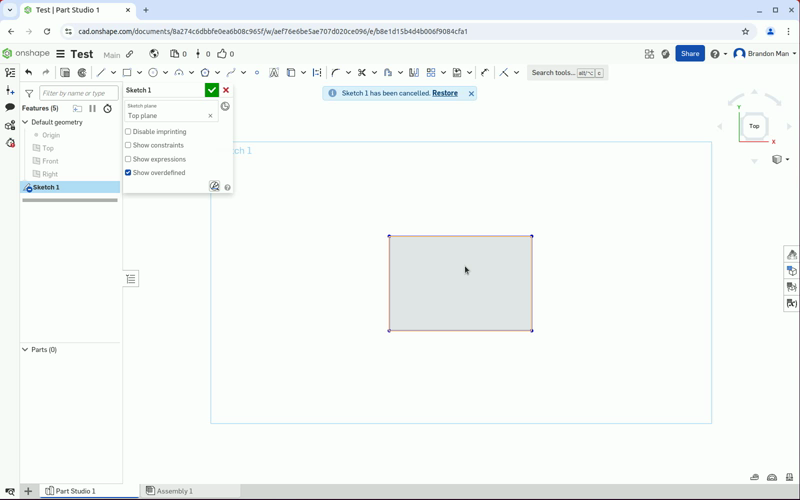
click(465, 265)
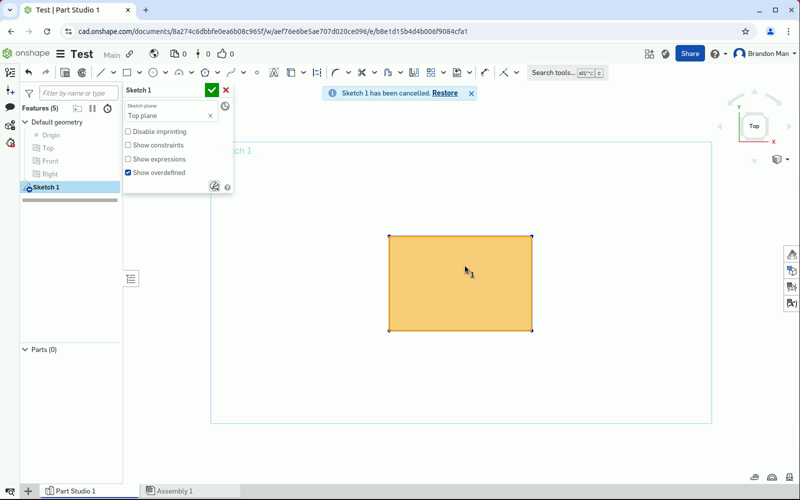
mouse_move(73, 352)
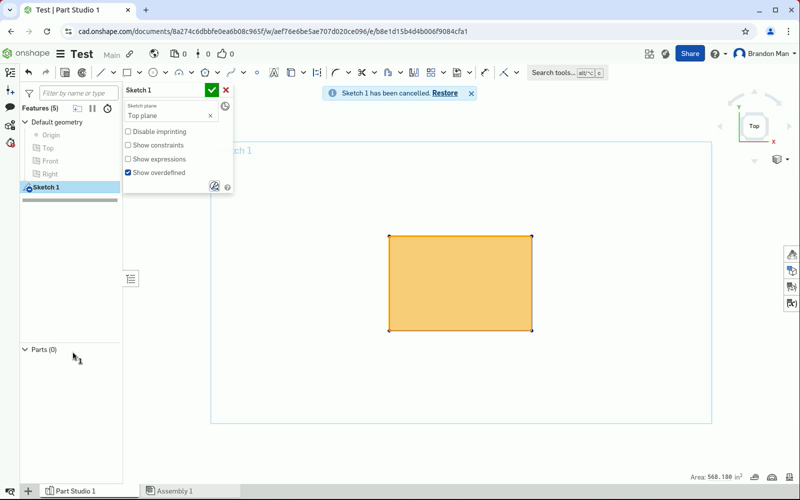
key(shift+y)
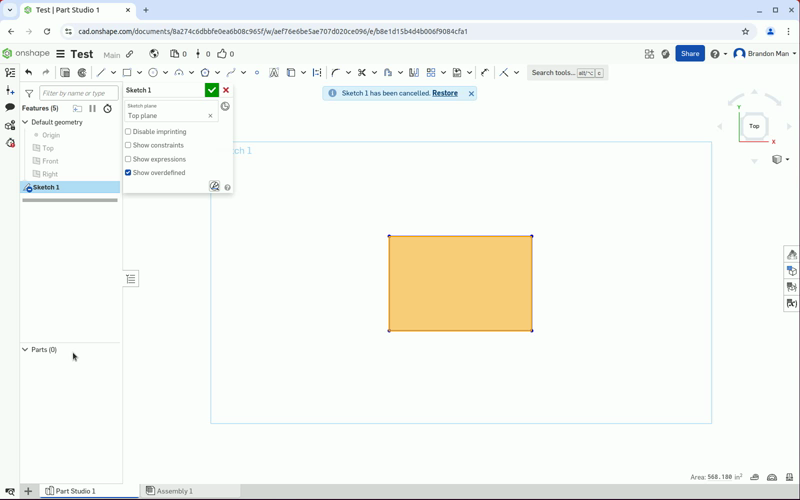
key(shift+e)
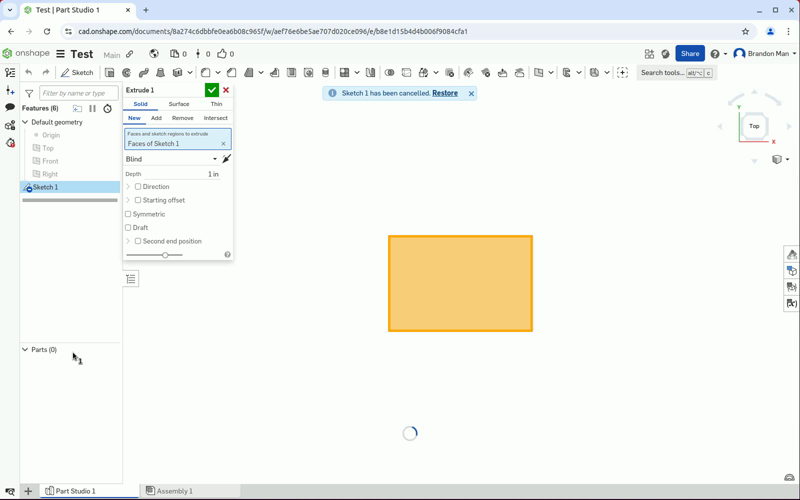
mouse_move(143, 106)
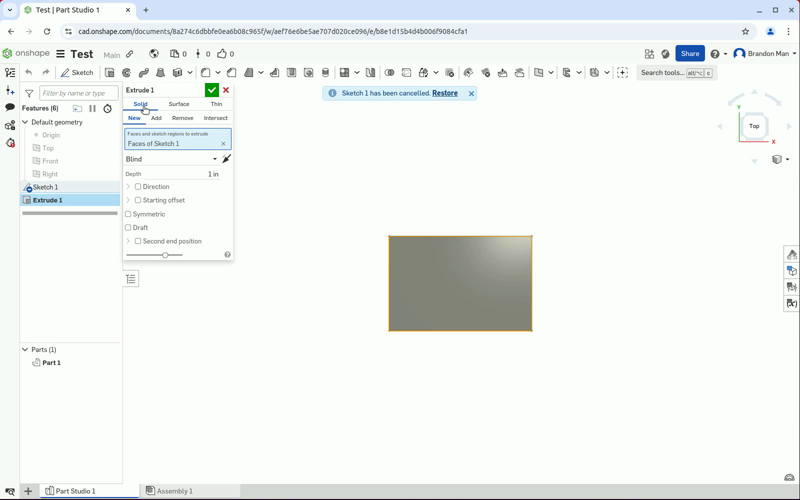
click(143, 106)
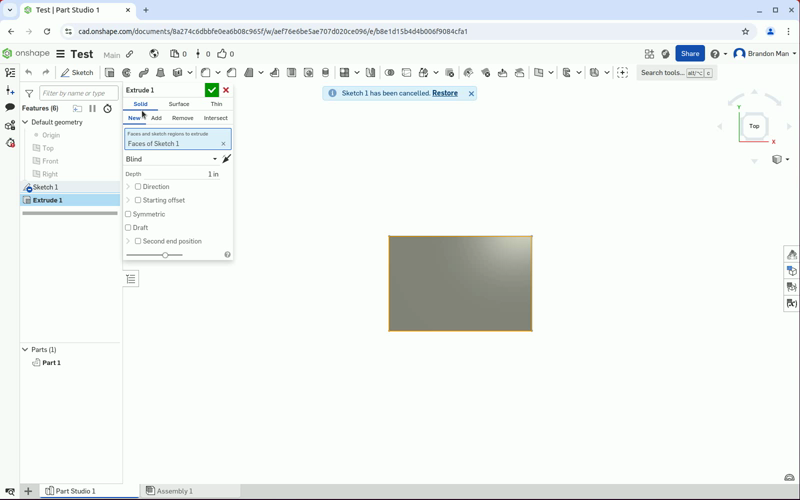
mouse_move(137, 120)
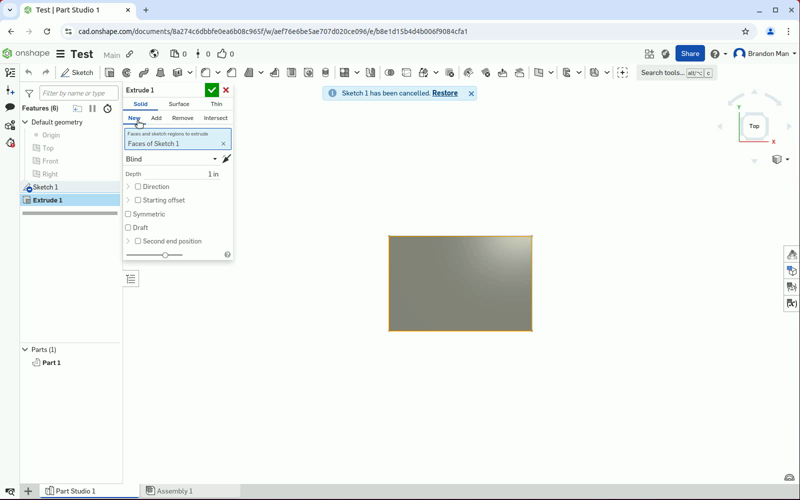
click(137, 120)
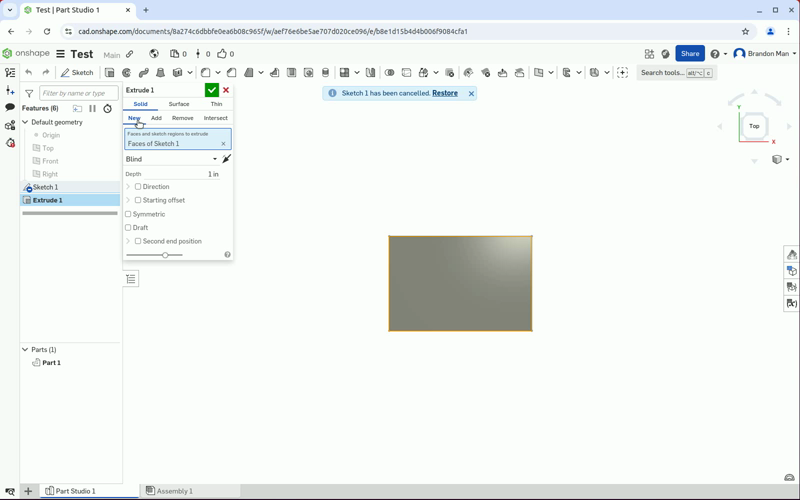
key(tab, 4)
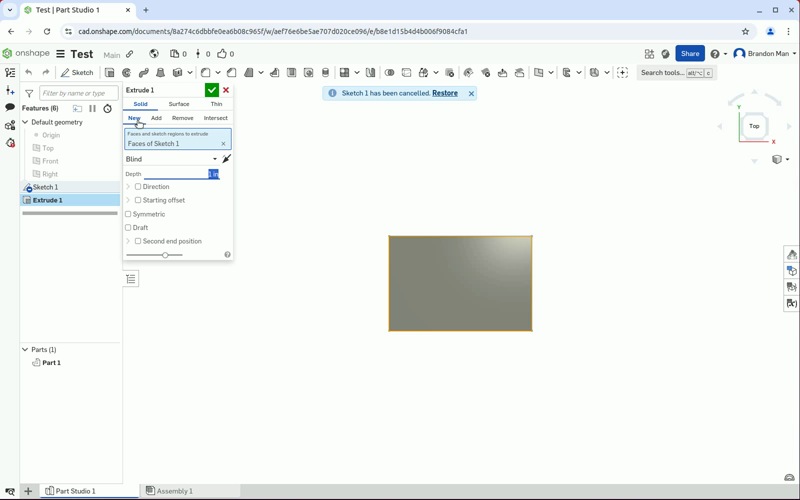
text(1.204)
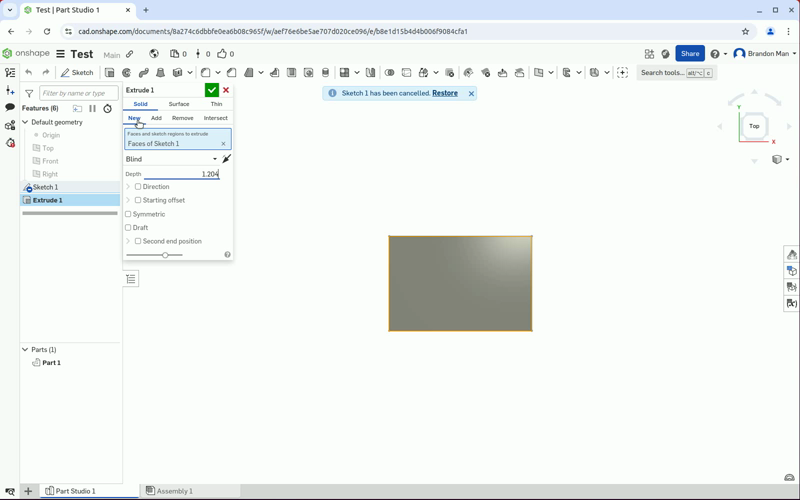
key(enter)
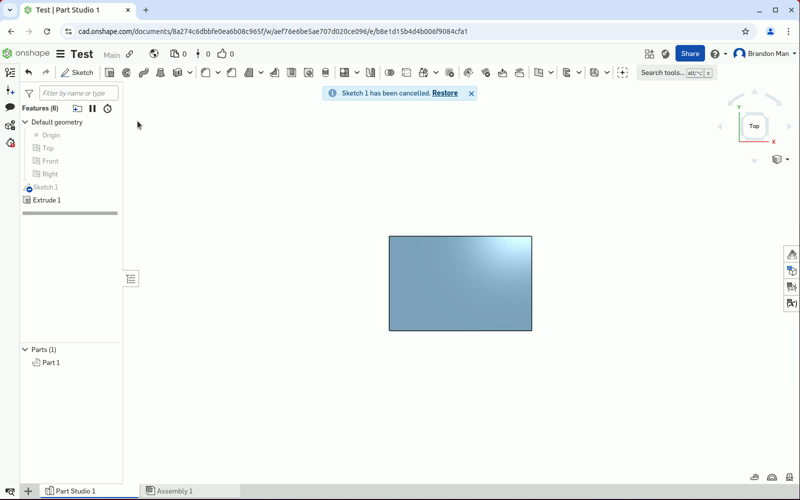
key(shift+h)
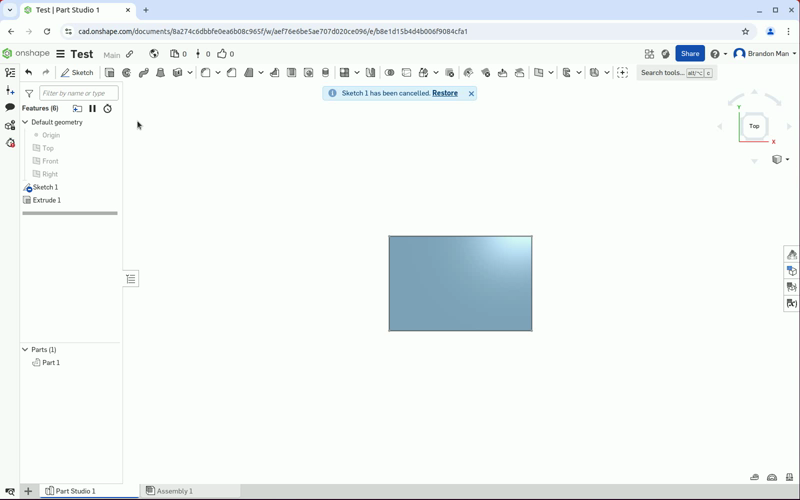
key(shift+h)
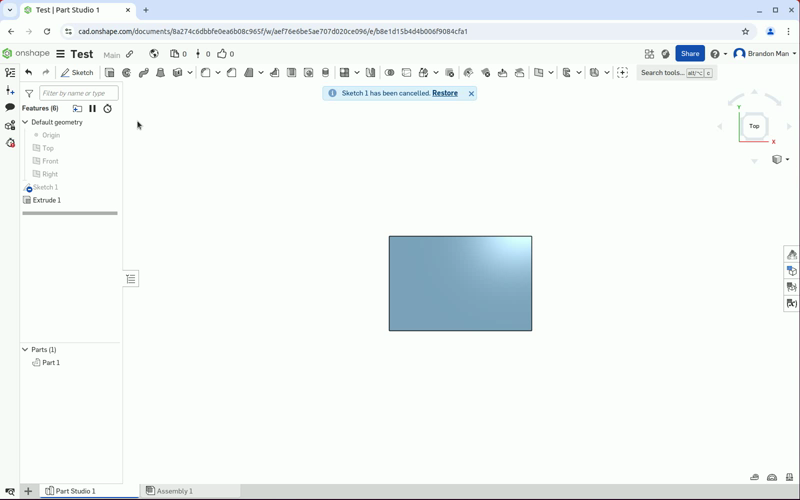
mouse_move(73, 189)
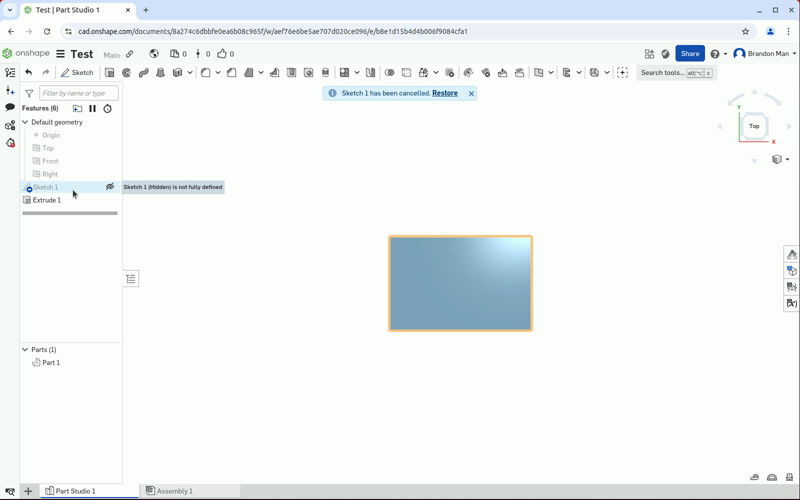
click(73, 189)
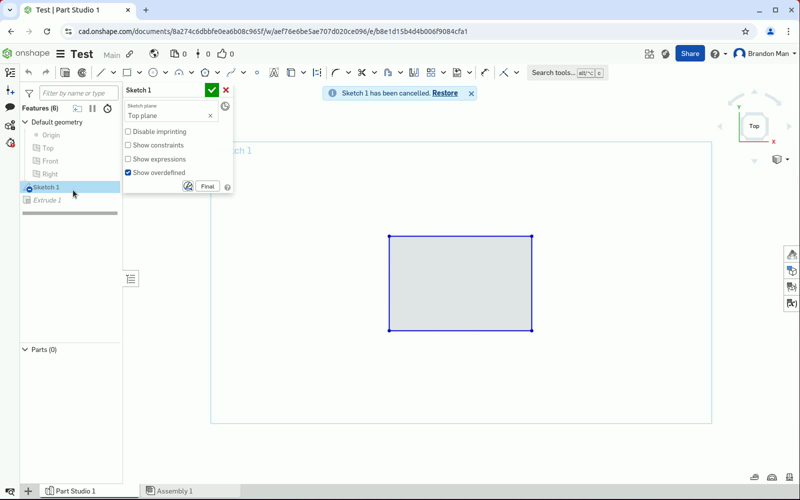
mouse_move(229, 92)
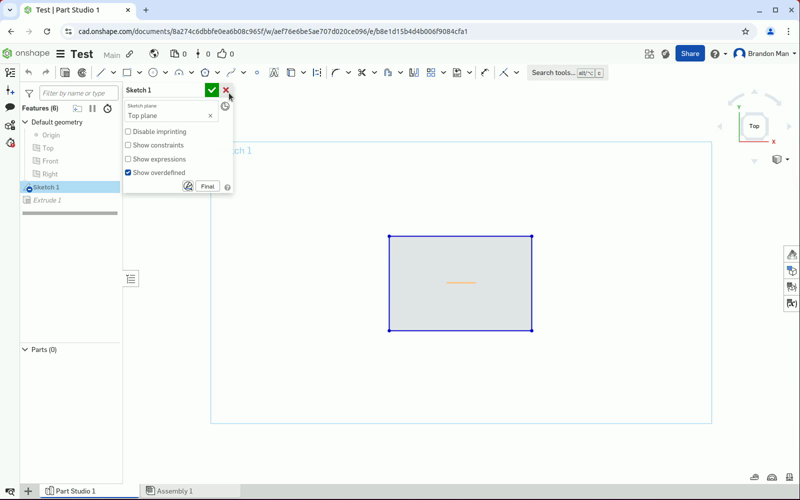
click(229, 92)
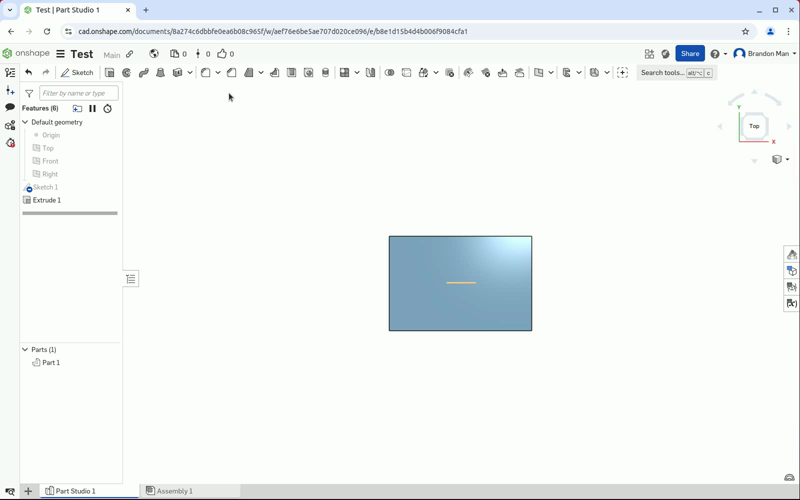
mouse_move(541, 75)
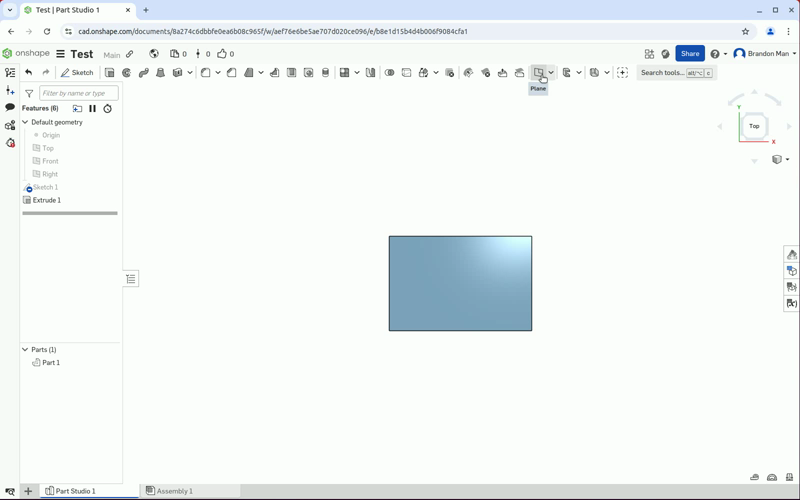
click(541, 75)
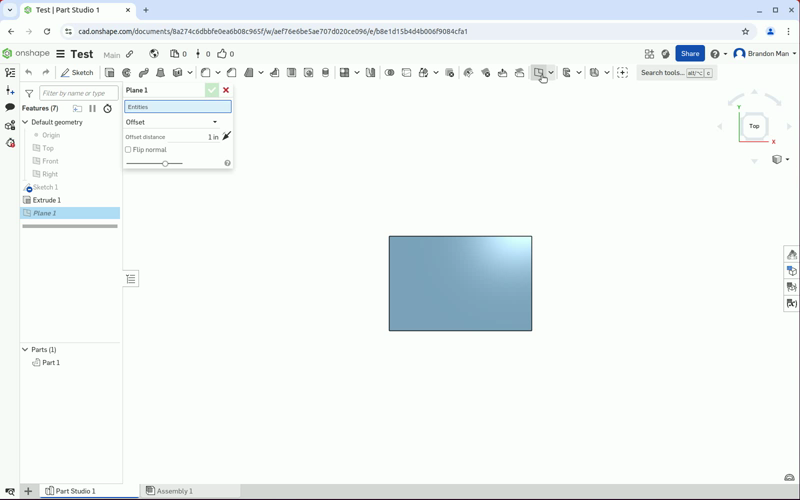
mouse_move(73, 150)
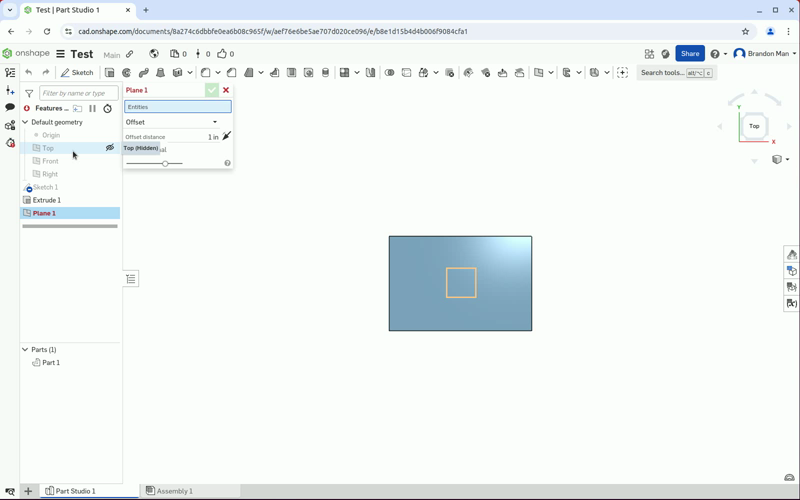
click(73, 150)
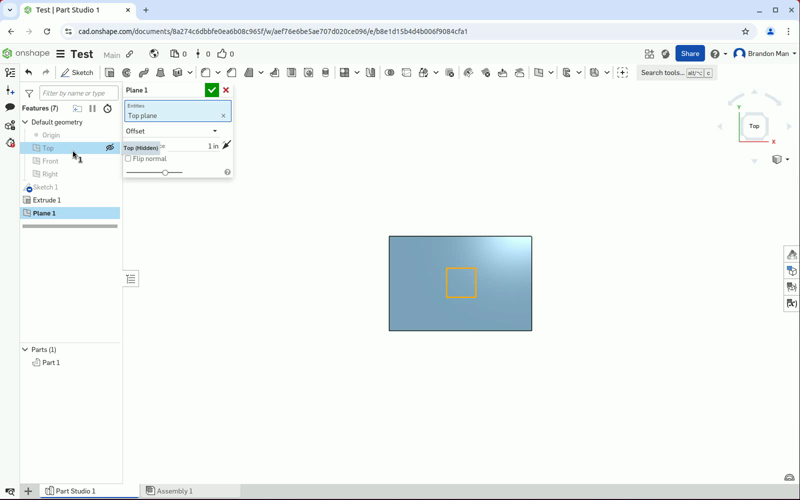
key(tab, 2)
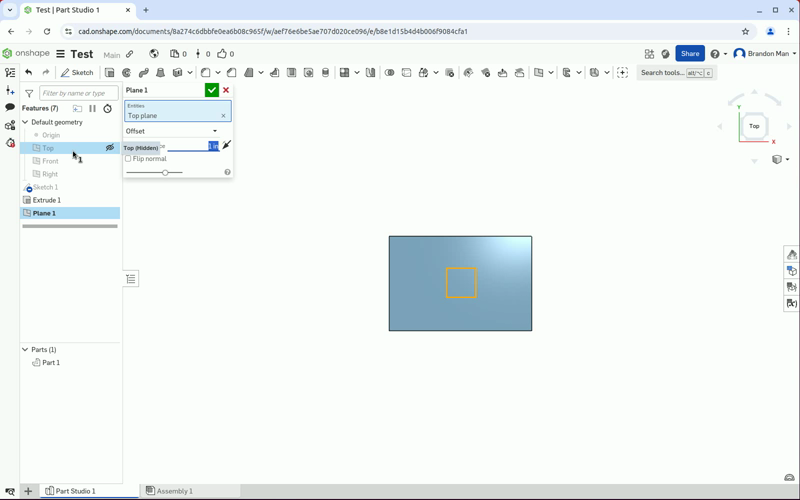
text(1.202)
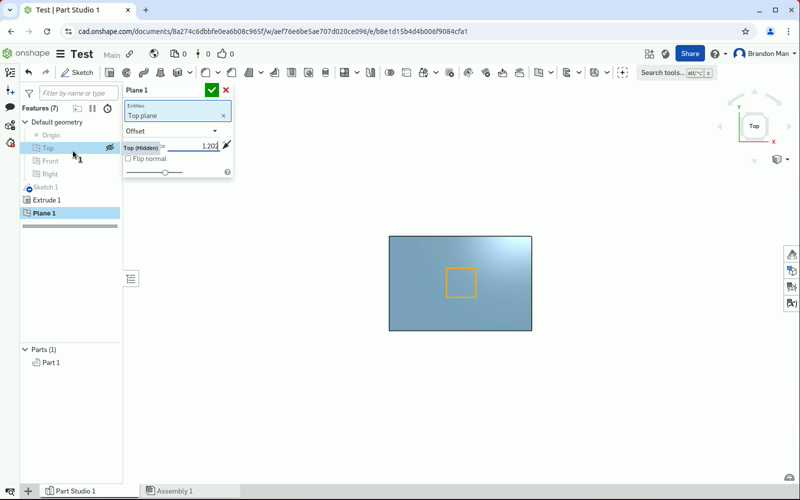
key(enter, 2)
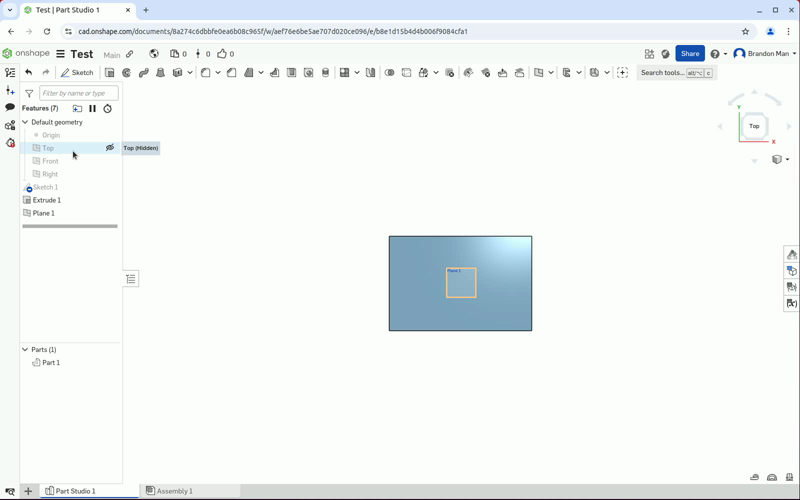
key(shift+s)
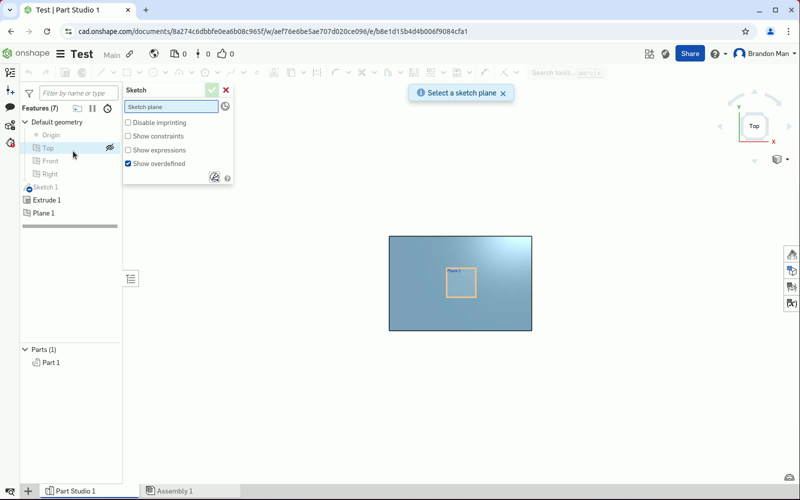
mouse_move(73, 215)
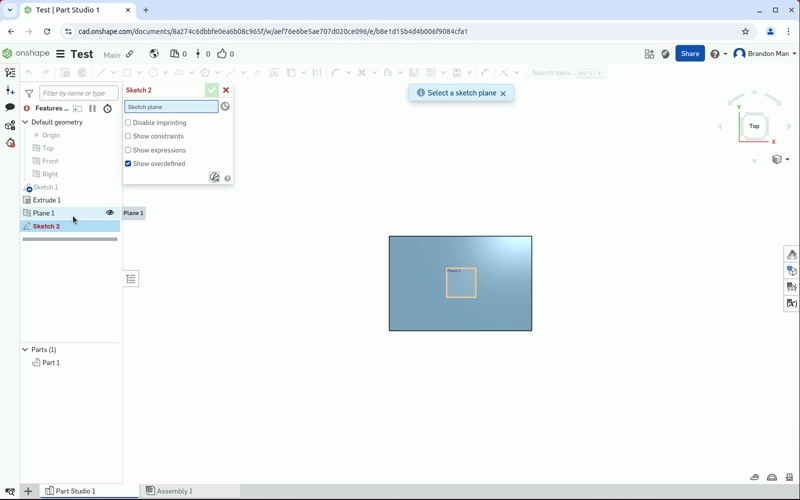
click(73, 215)
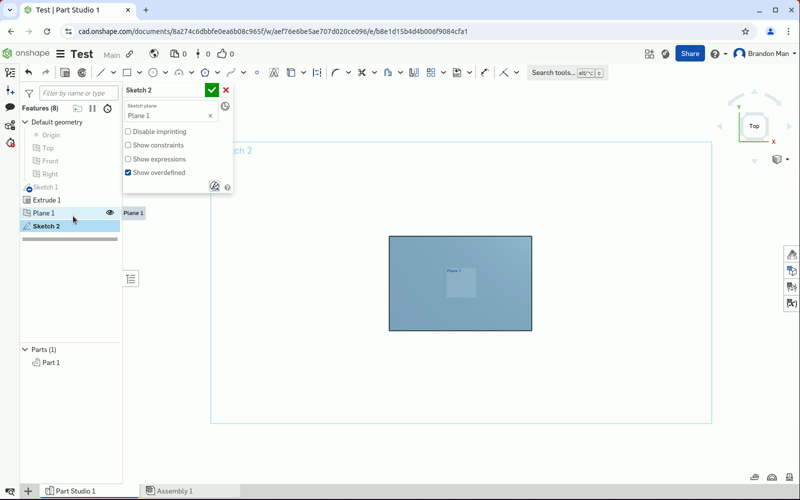
mouse_move(73, 352)
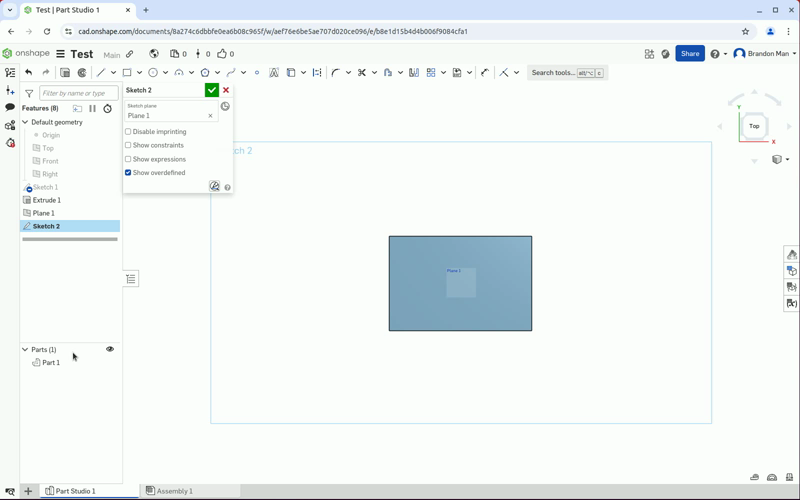
key(y)
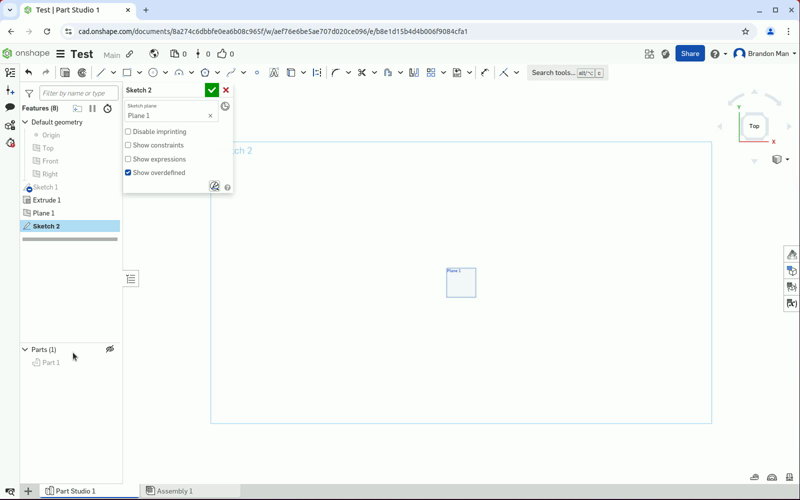
key(c)
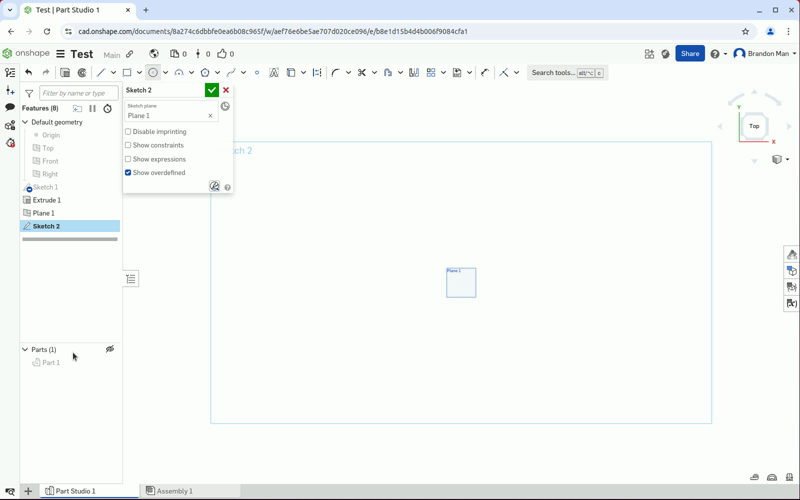
key_down(shift)
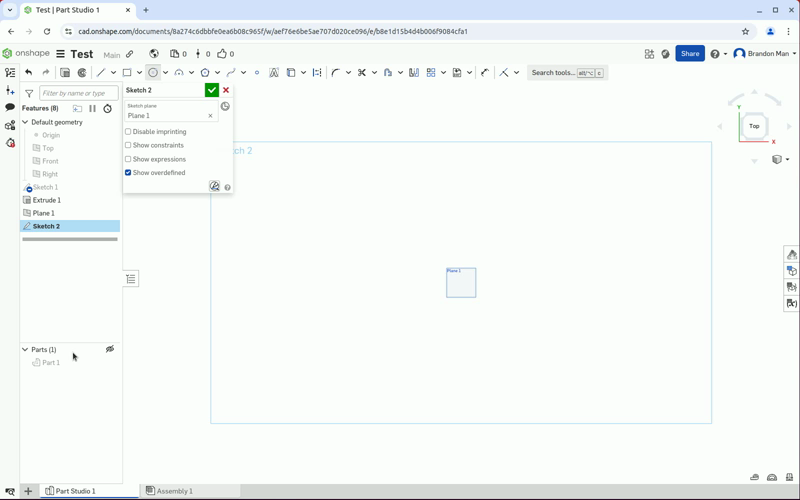
mouse_move(353, 236)
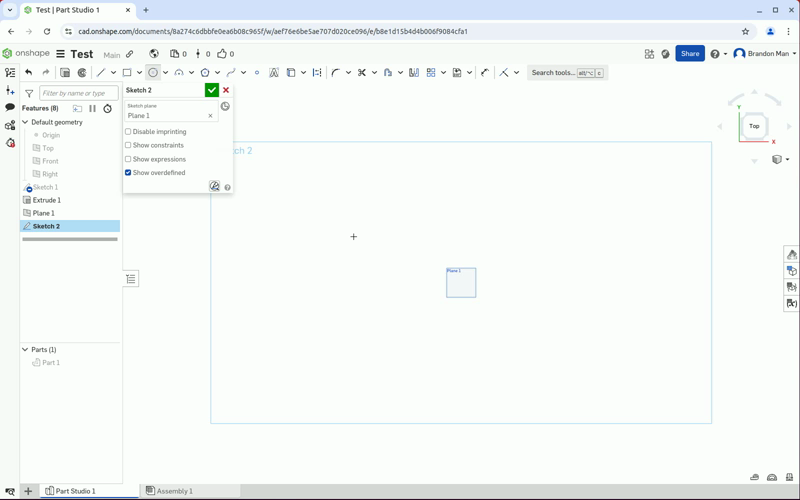
click(353, 236)
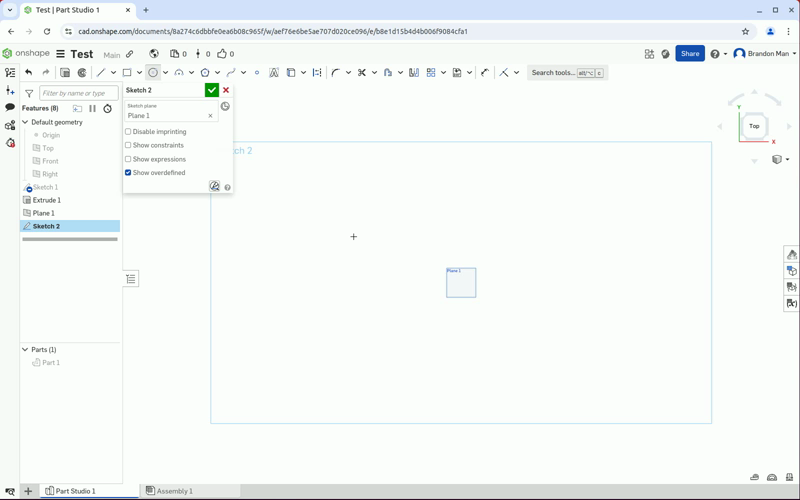
key_up(shift)
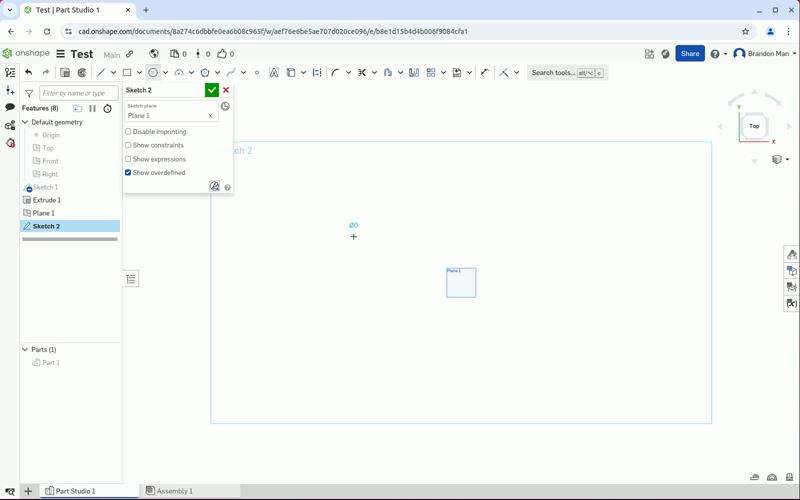
mouse_move(358, 236)
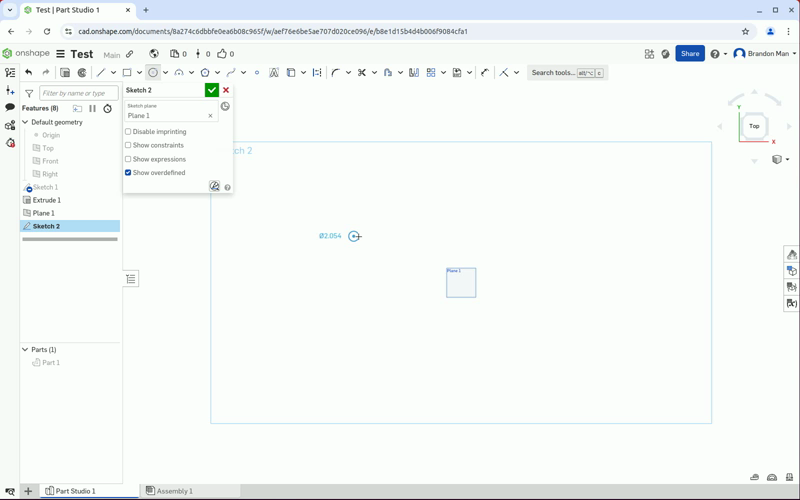
click(358, 236)
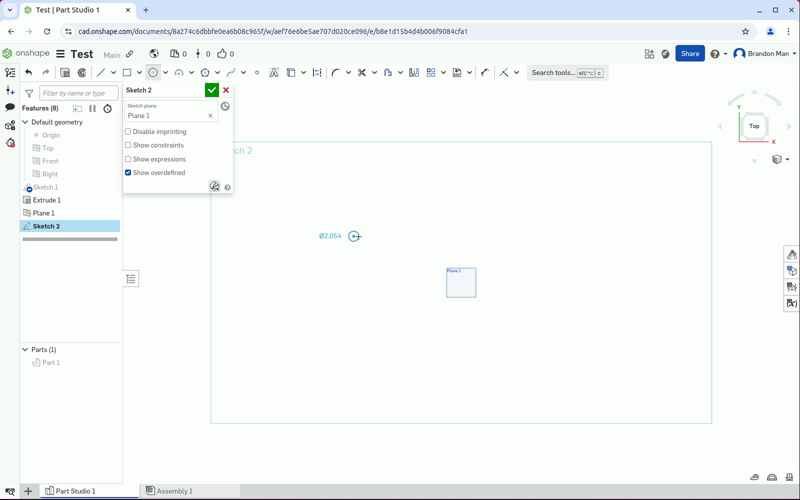
key(esc)
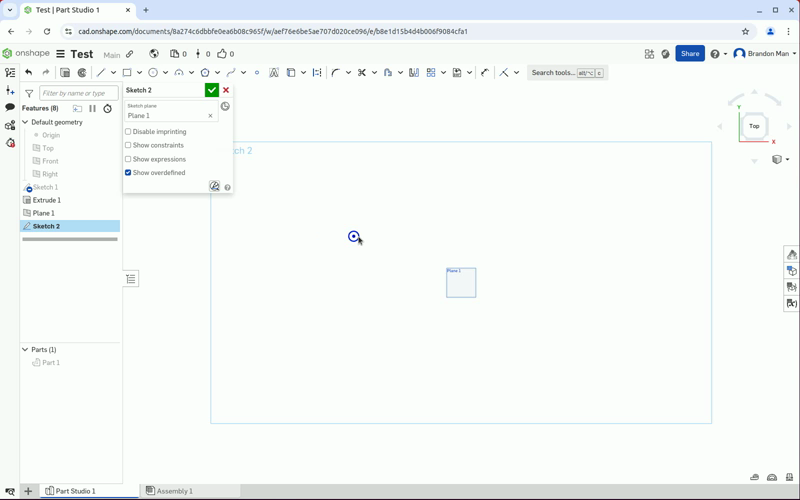
mouse_move(357, 233)
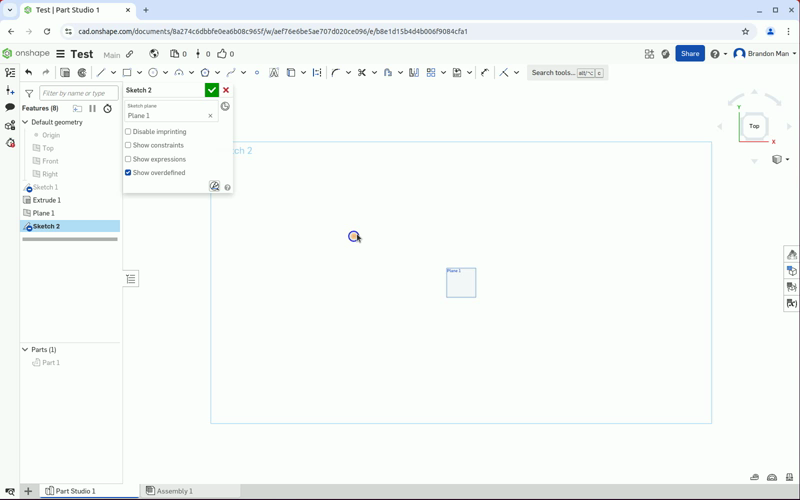
scroll(6)
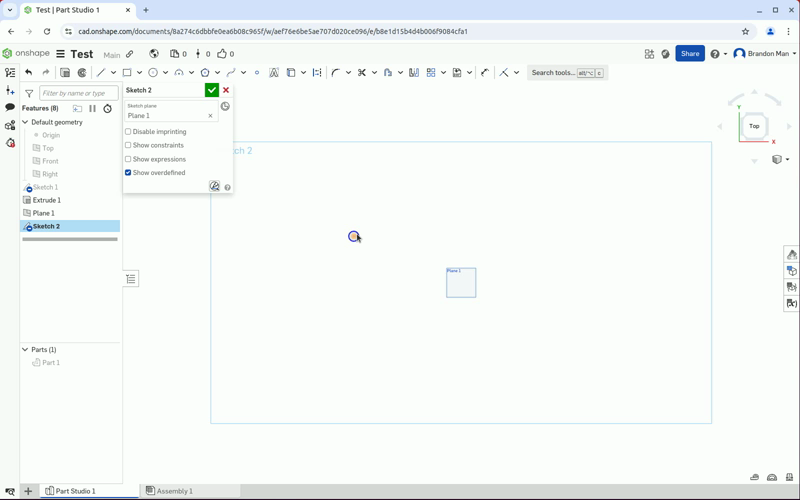
scroll(6)
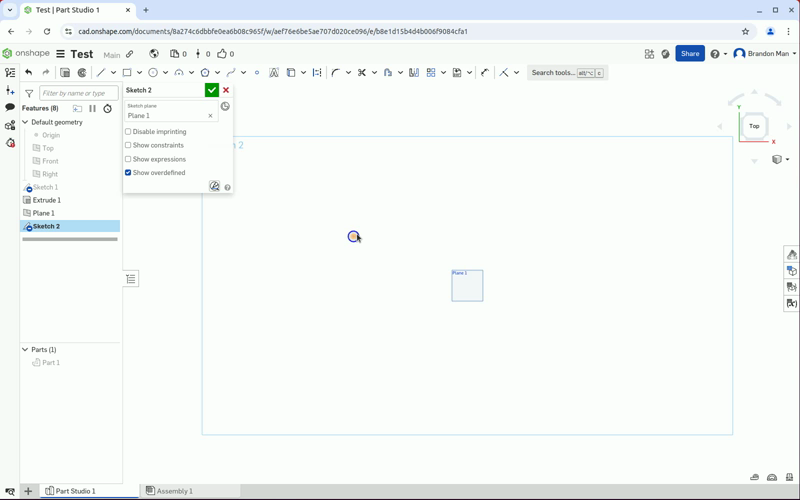
scroll(6)
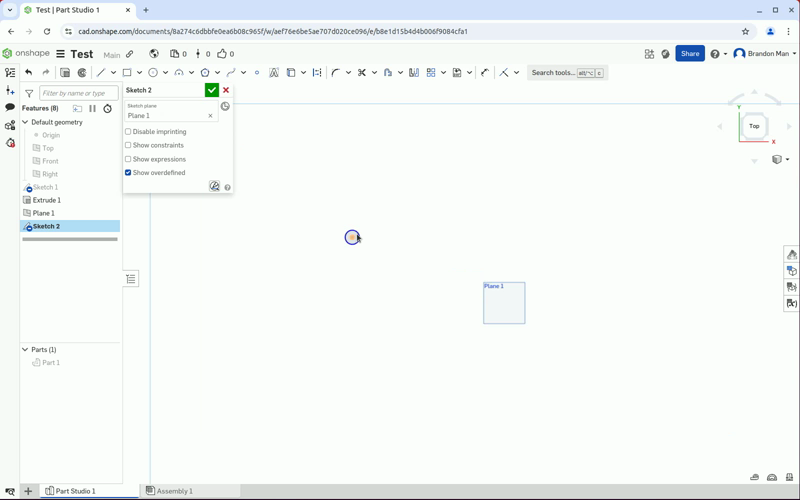
scroll(6)
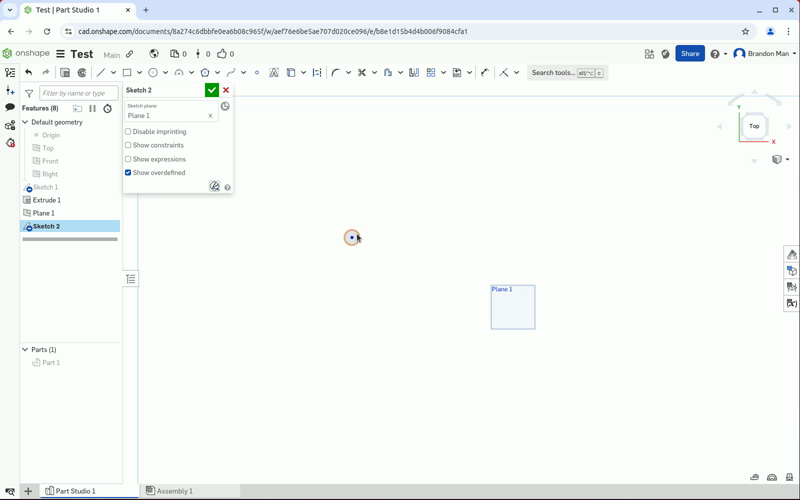
scroll(6)
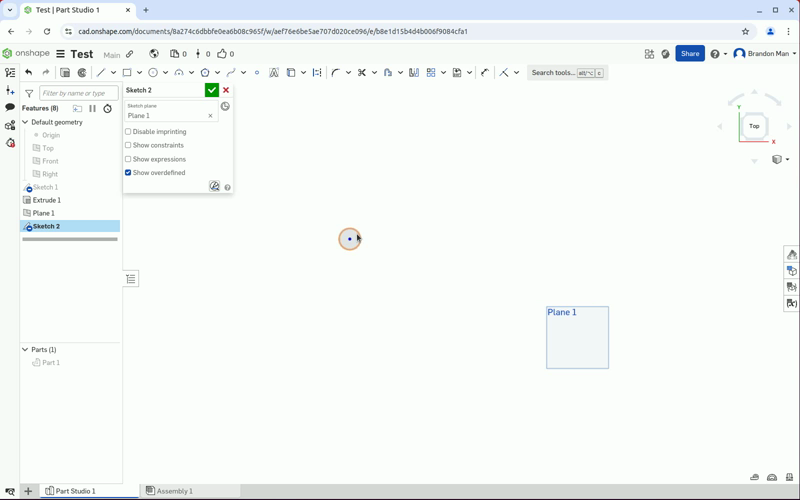
scroll(6)
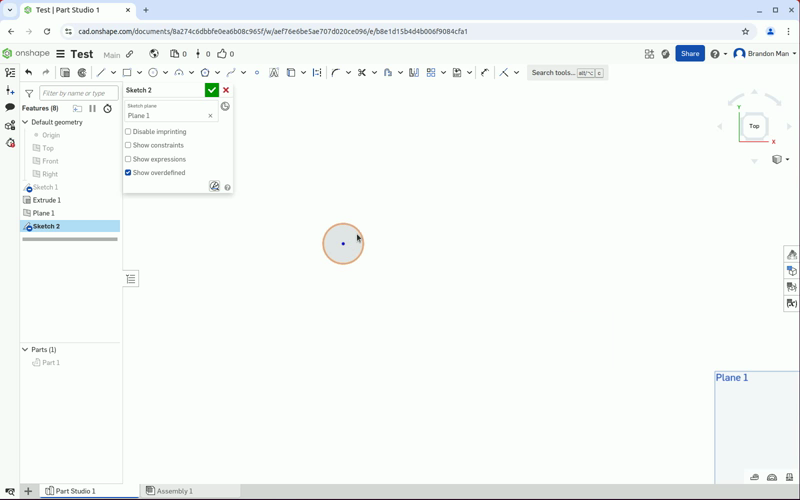
scroll(6)
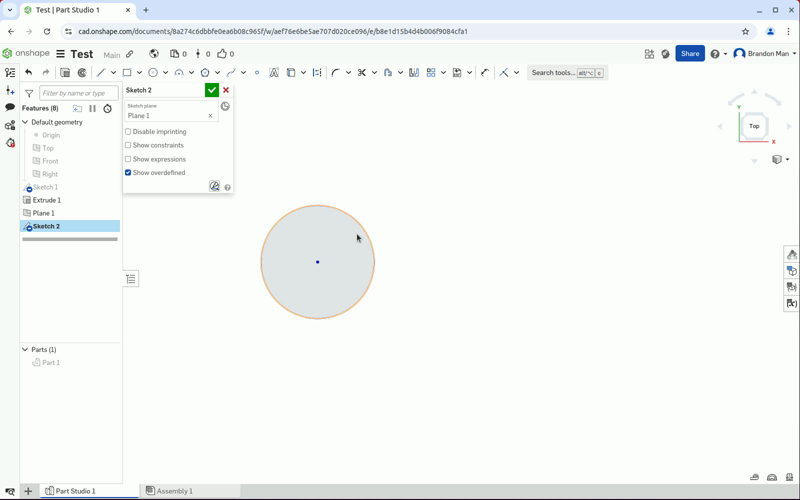
click(357, 233)
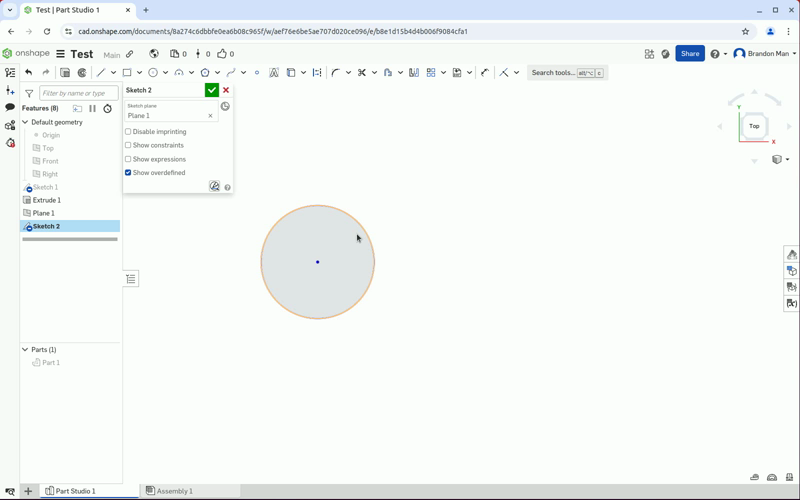
scroll(-6)
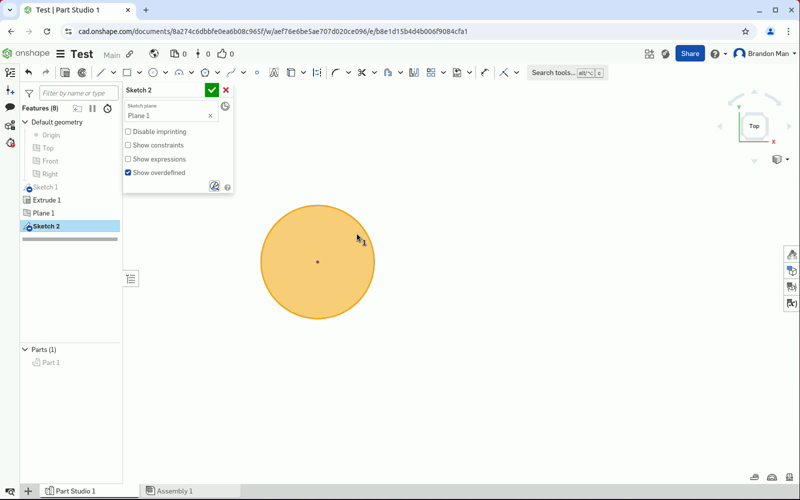
scroll(-6)
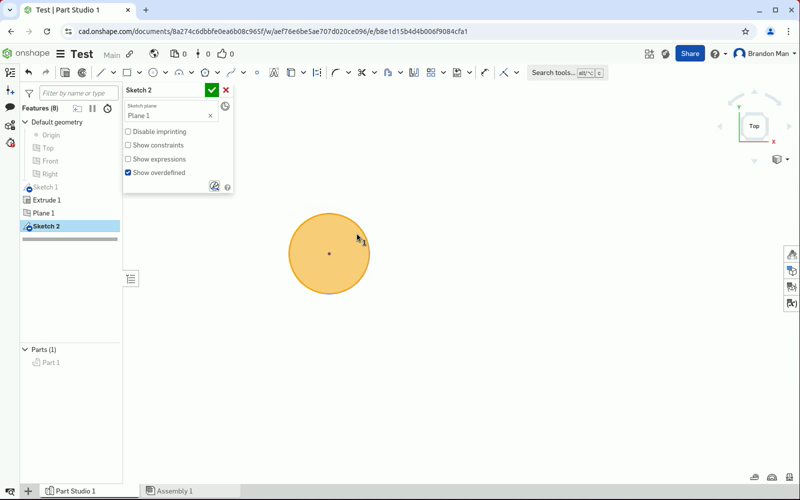
scroll(-6)
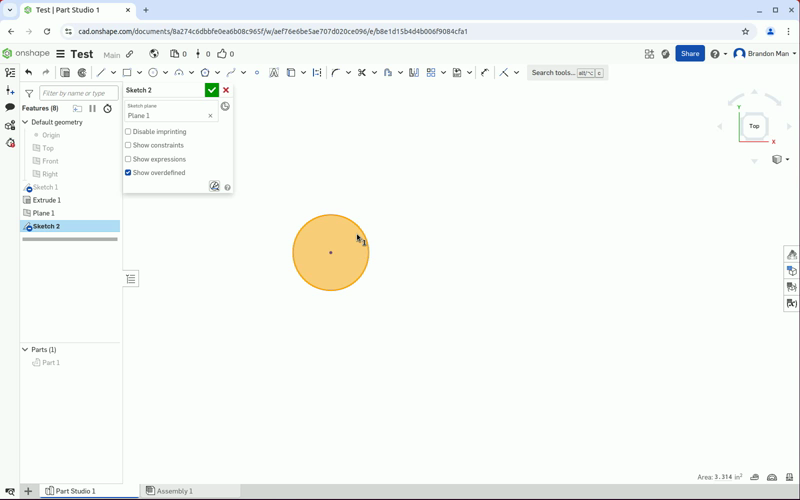
scroll(-6)
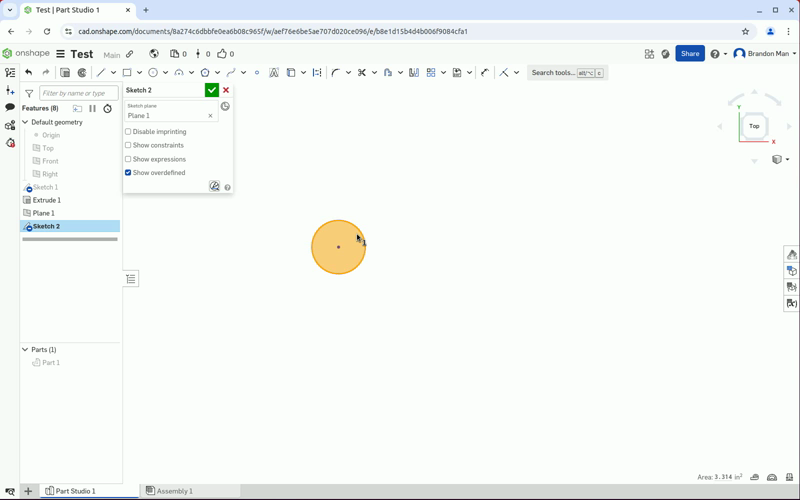
scroll(-6)
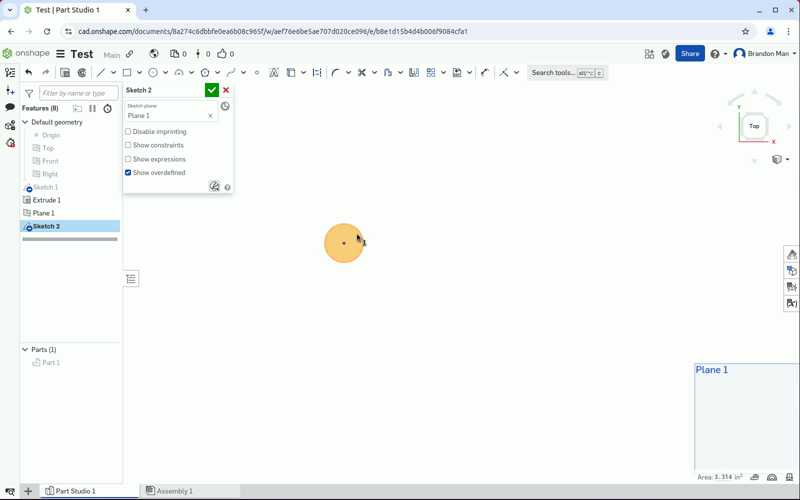
scroll(-6)
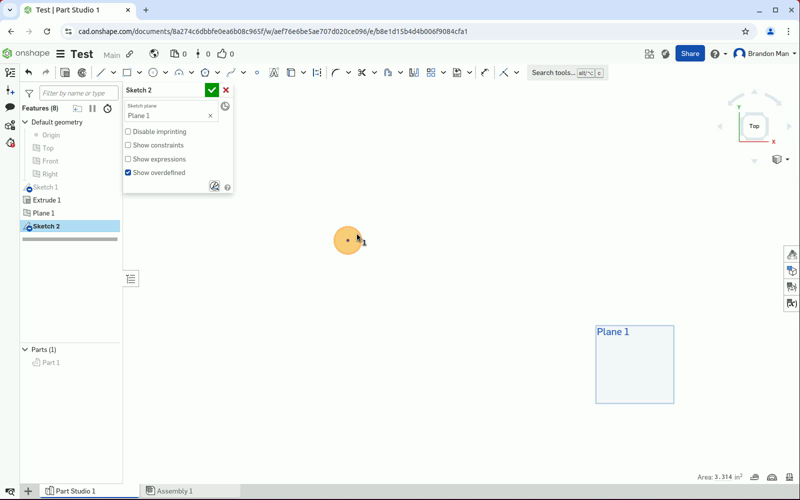
scroll(-6)
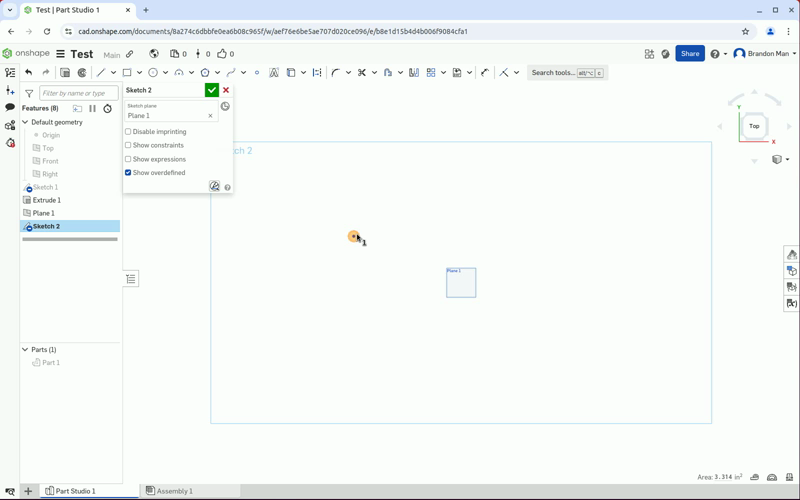
mouse_move(73, 352)
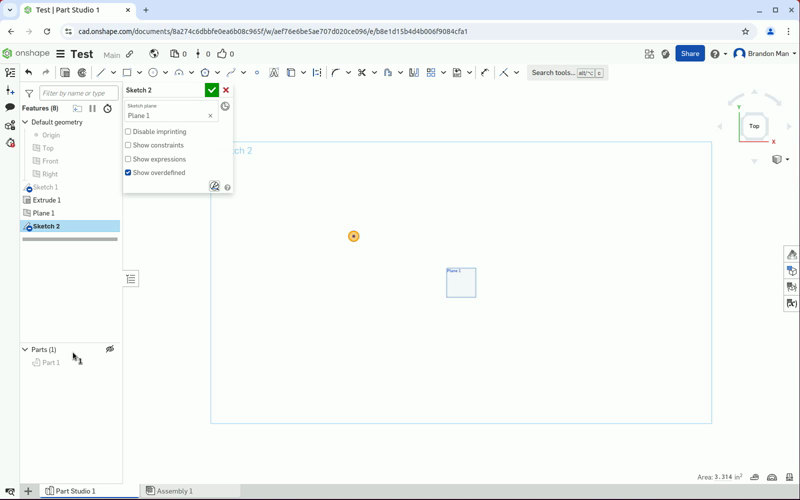
key(shift+y)
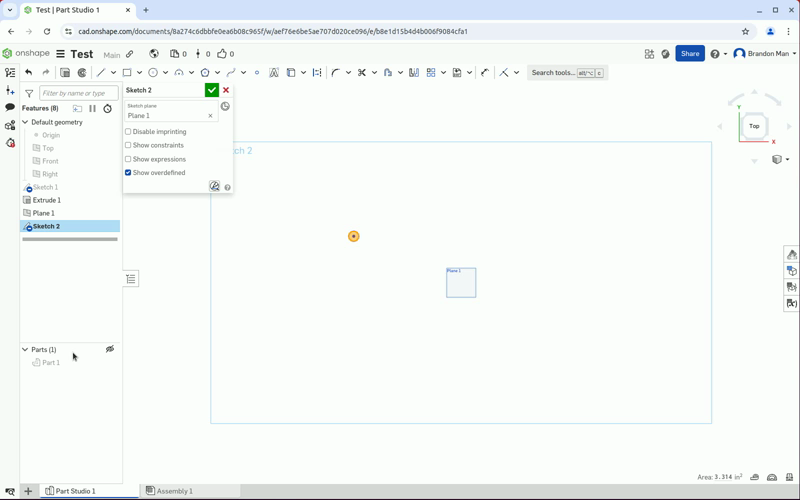
key(shift+e)
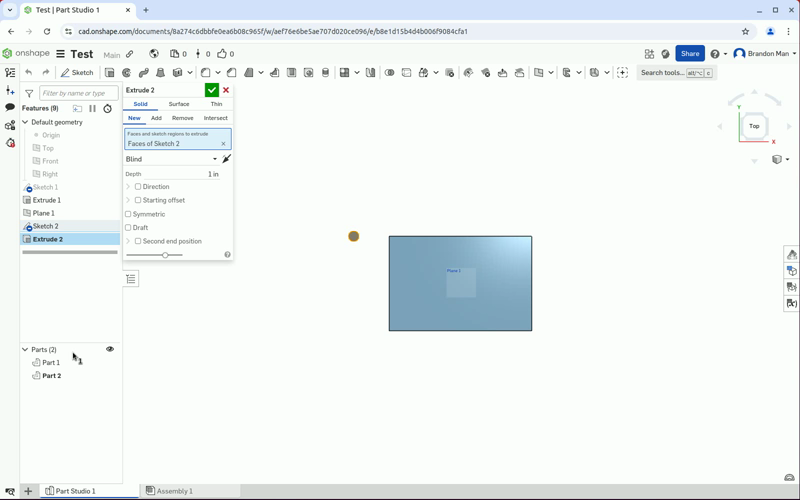
mouse_move(143, 106)
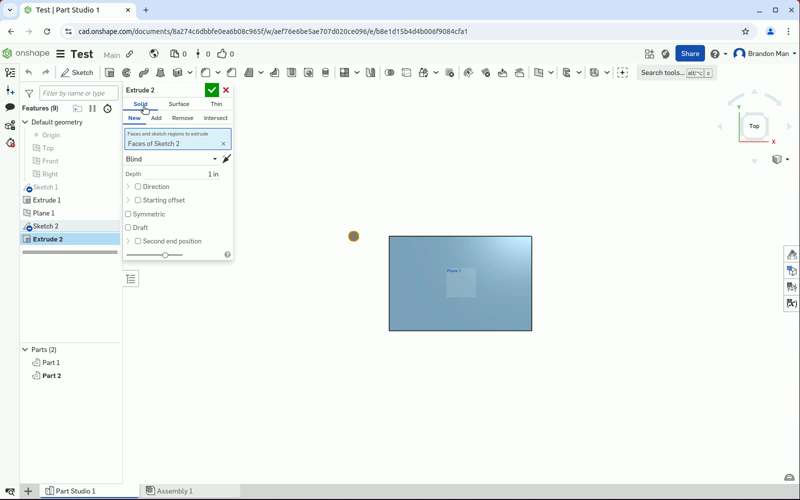
click(143, 106)
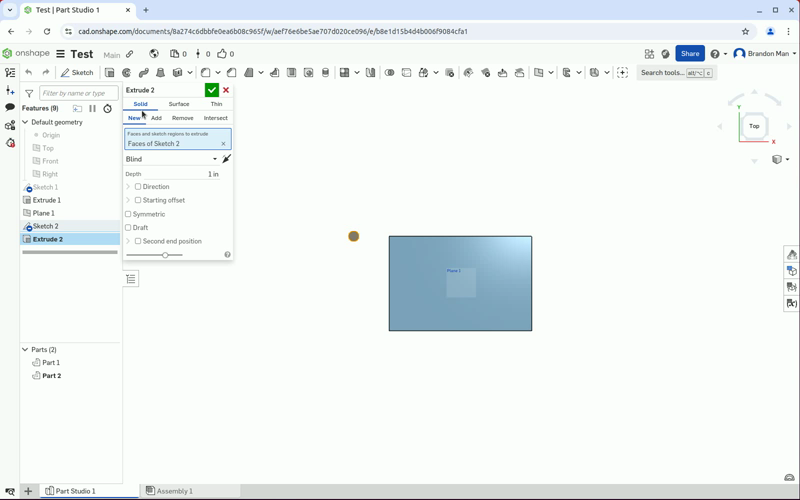
mouse_move(137, 120)
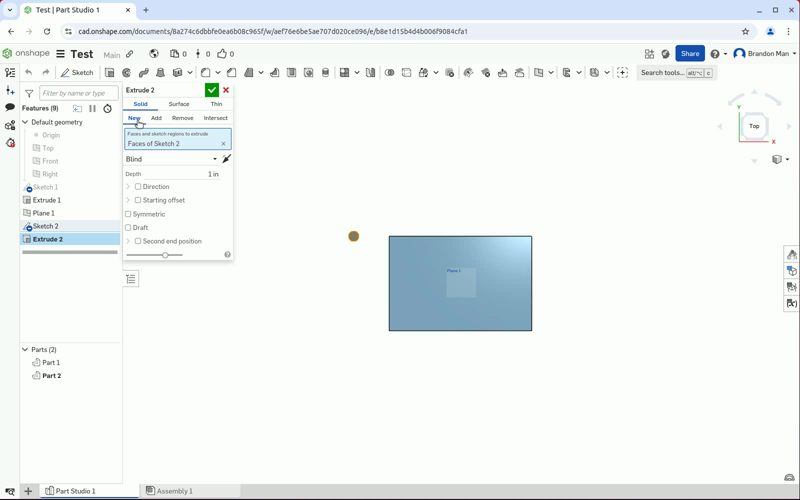
click(137, 120)
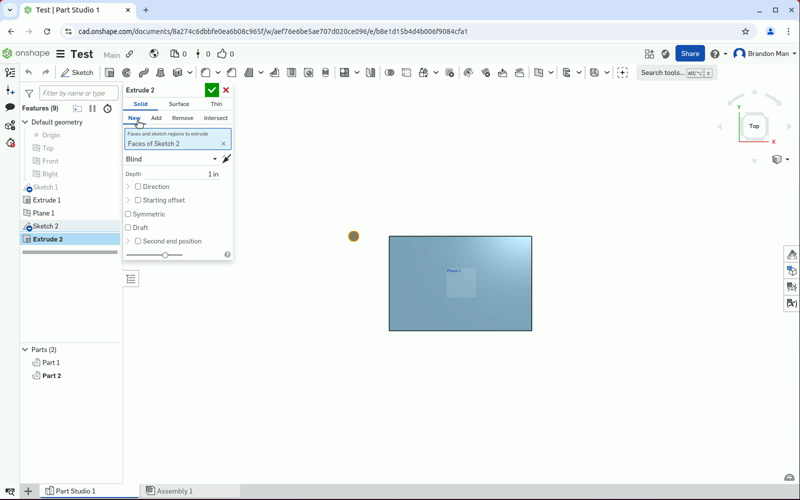
key(tab, 4)
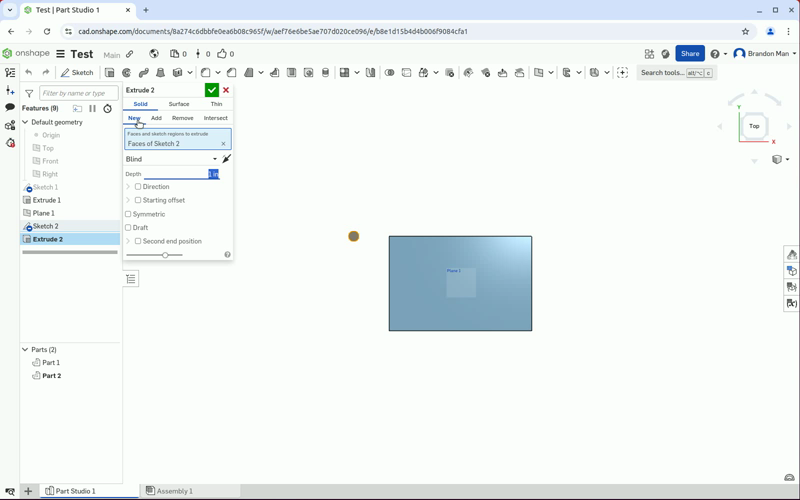
text(19.498)
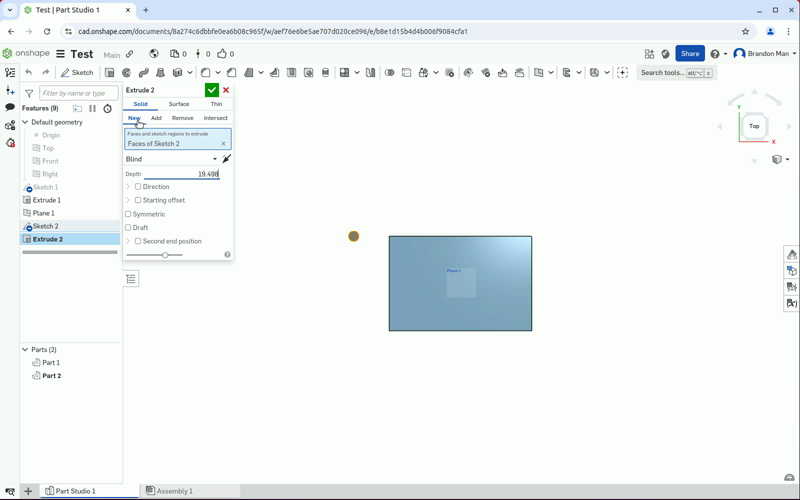
key(enter)
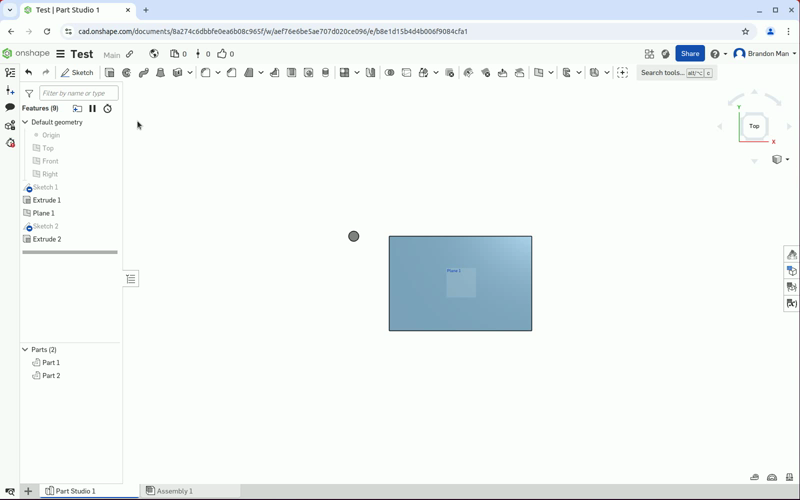
key(shift+h)
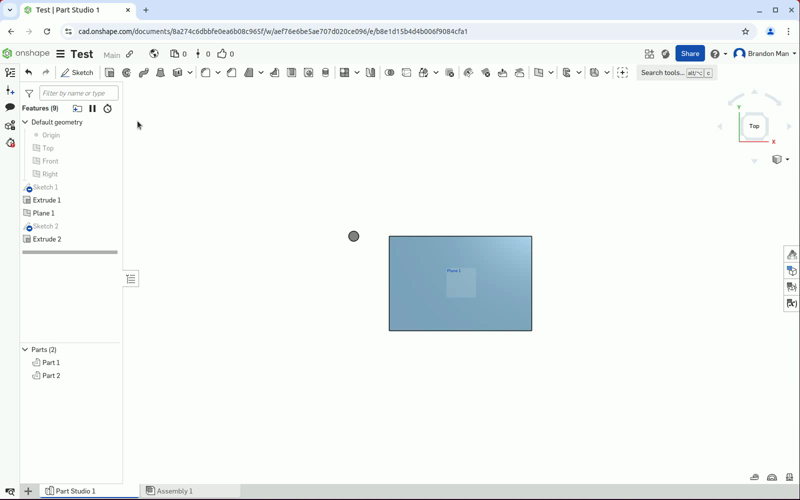
key(shift+h)
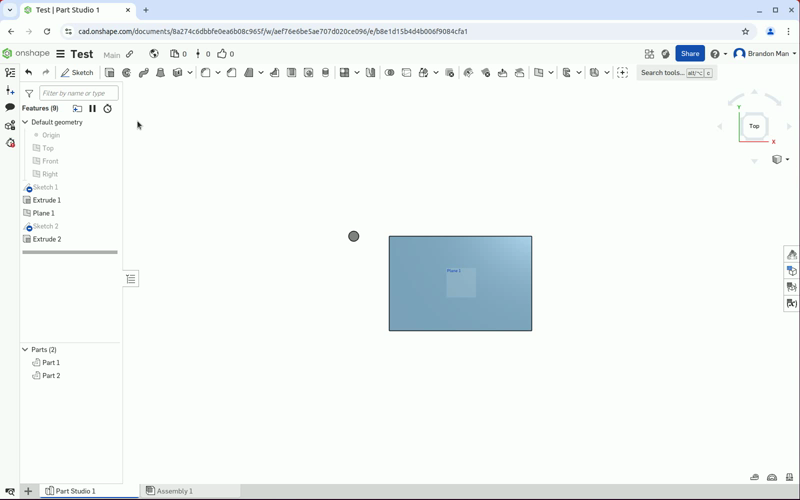
mouse_move(73, 189)
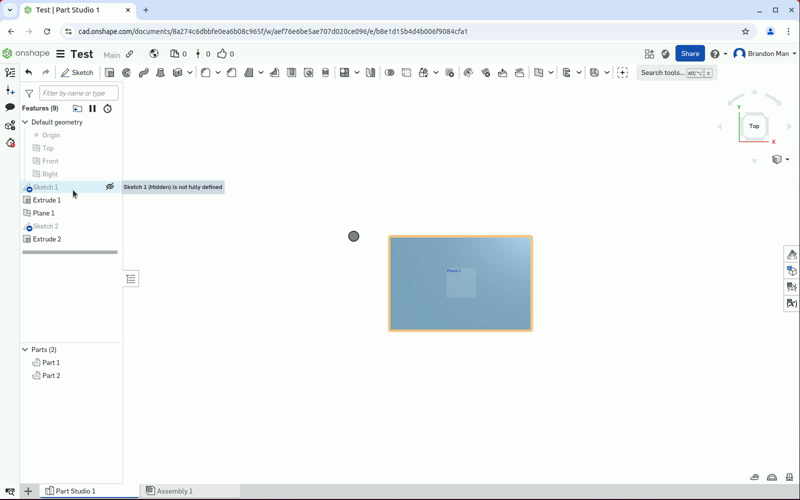
click(73, 189)
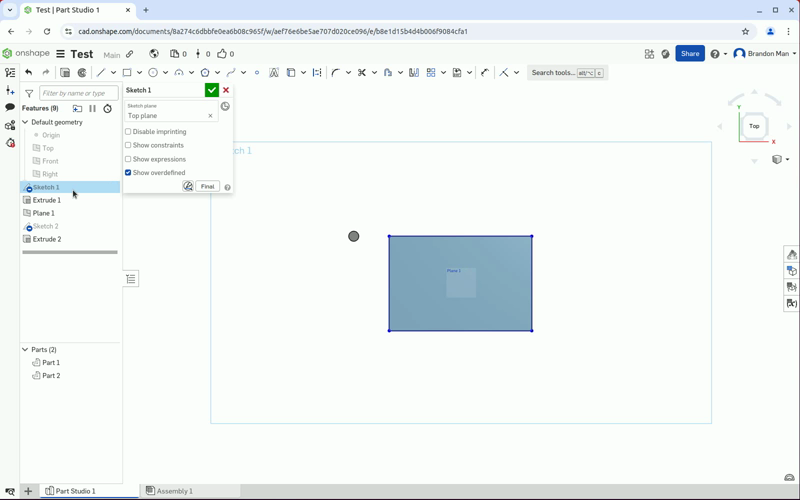
mouse_move(229, 92)
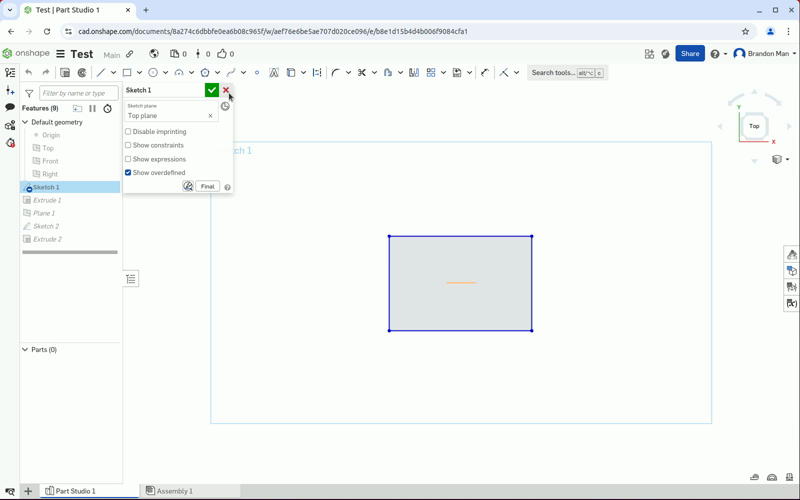
click(229, 92)
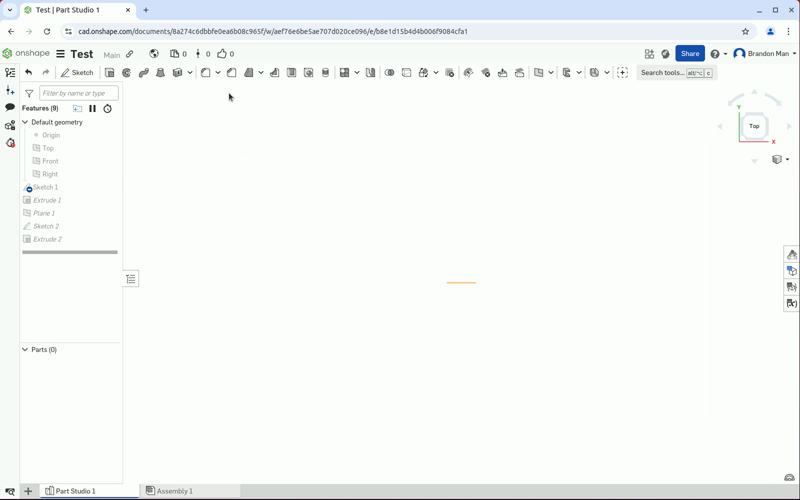
key(shift+s)
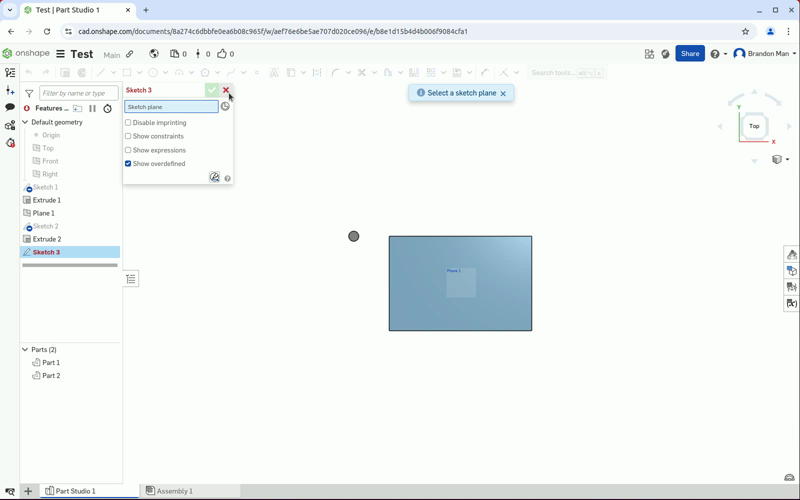
mouse_move(73, 215)
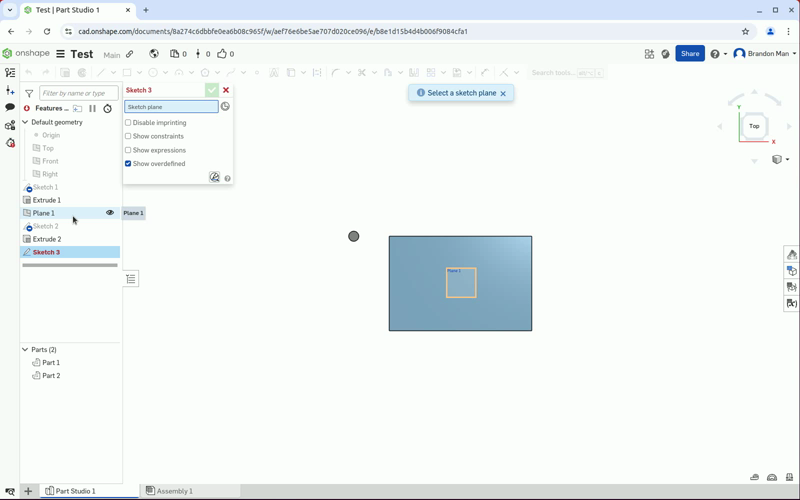
click(73, 215)
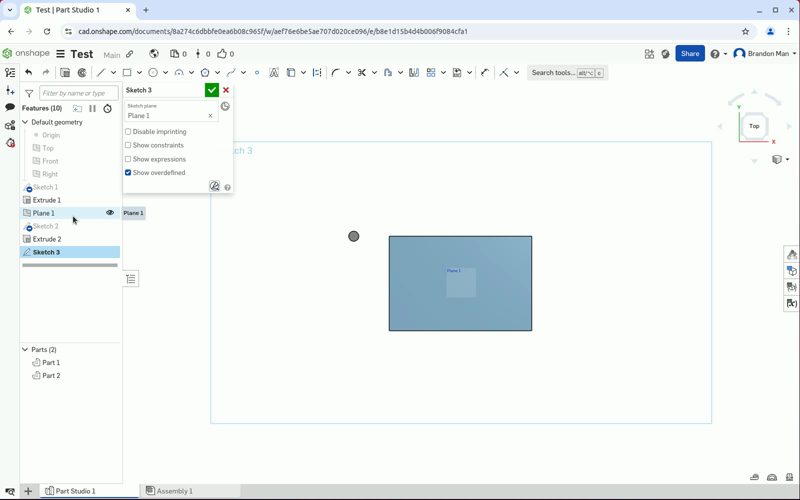
mouse_move(73, 352)
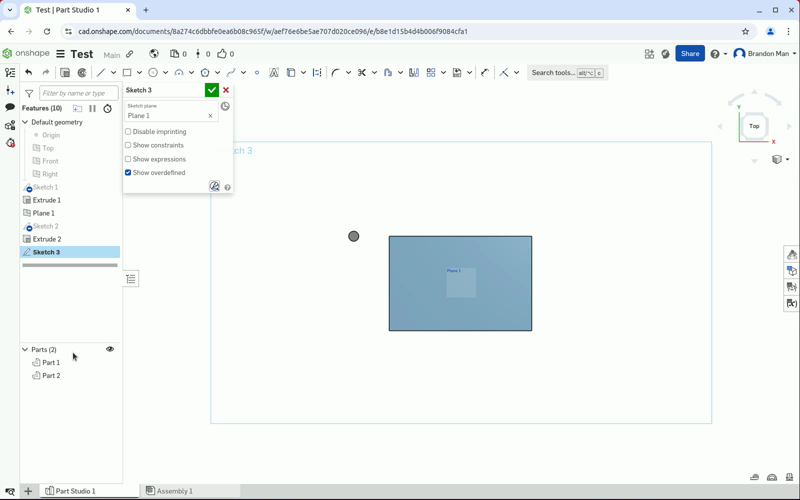
key(y)
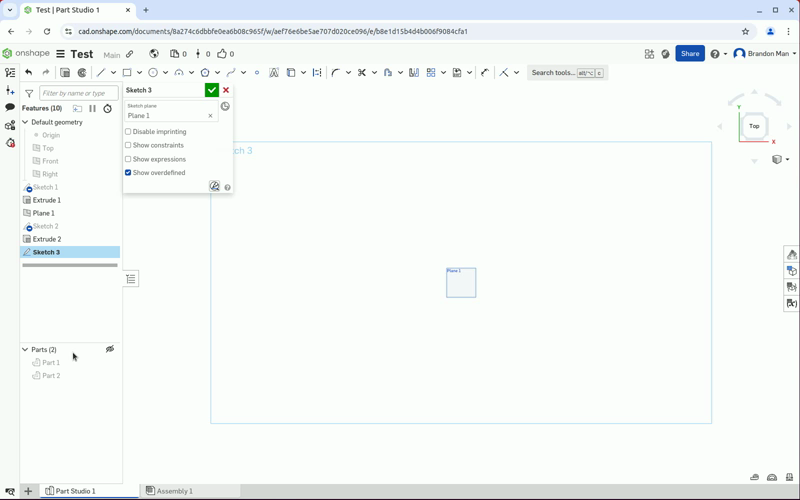
key(c)
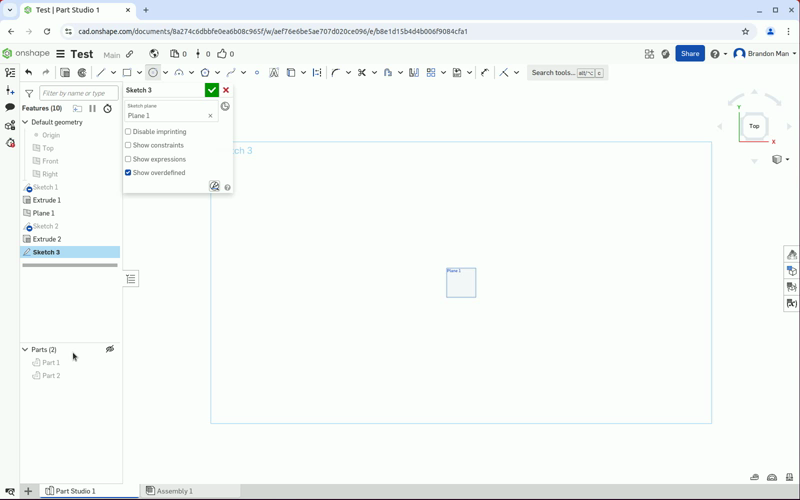
key_down(shift)
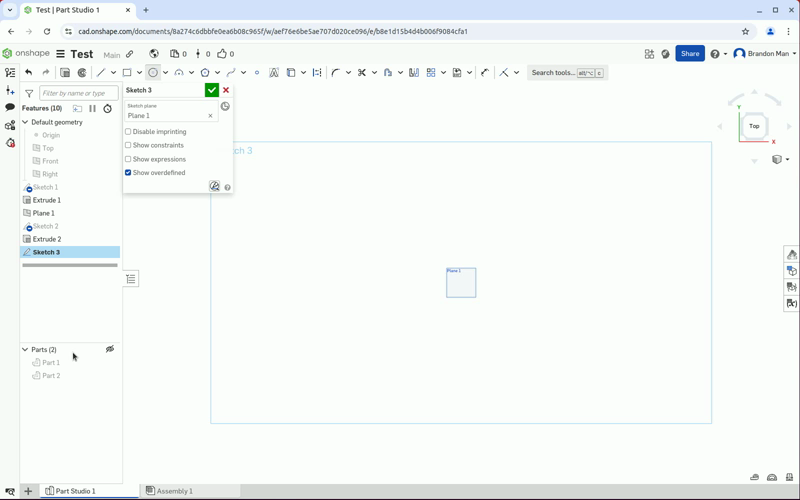
mouse_move(399, 244)
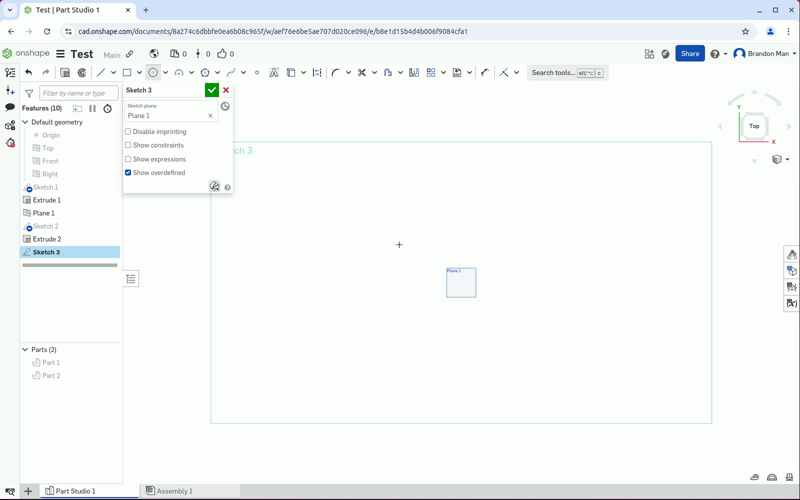
click(399, 244)
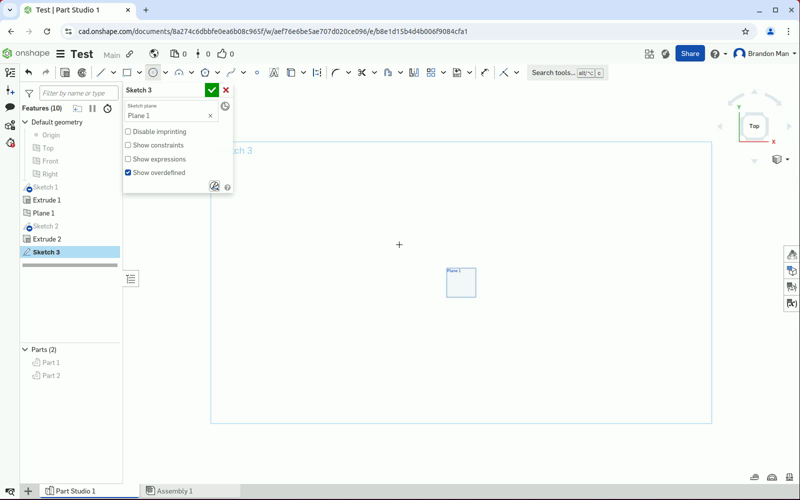
key_up(shift)
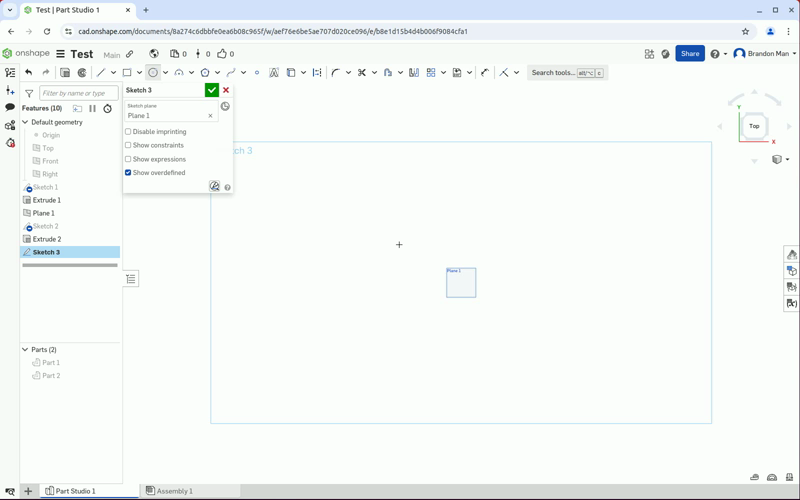
mouse_move(404, 244)
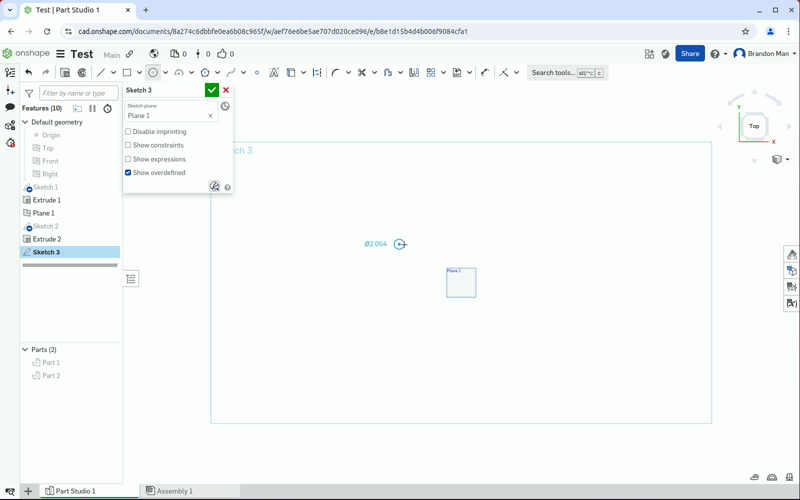
click(404, 244)
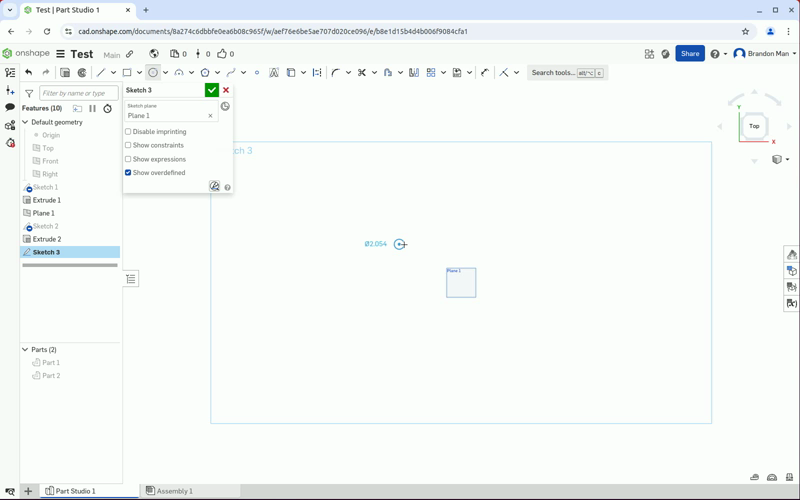
key(esc)
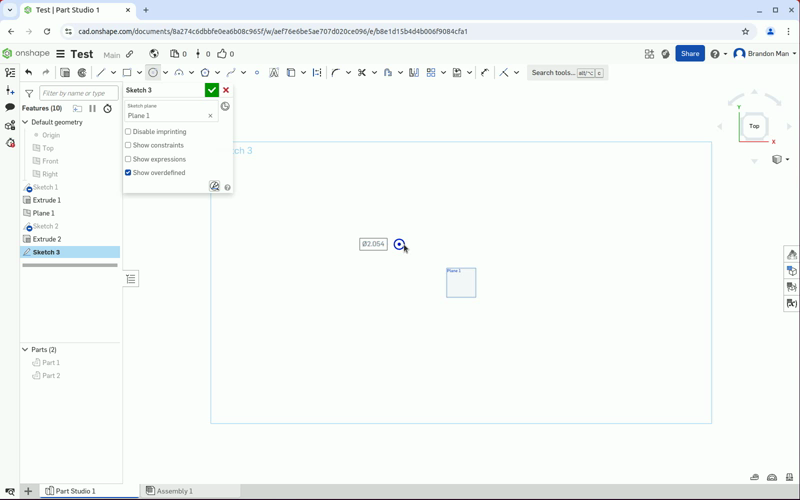
mouse_move(402, 241)
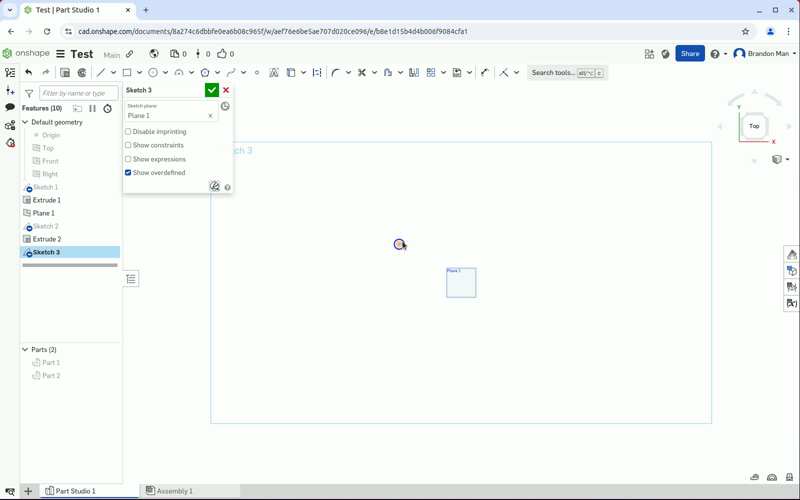
scroll(6)
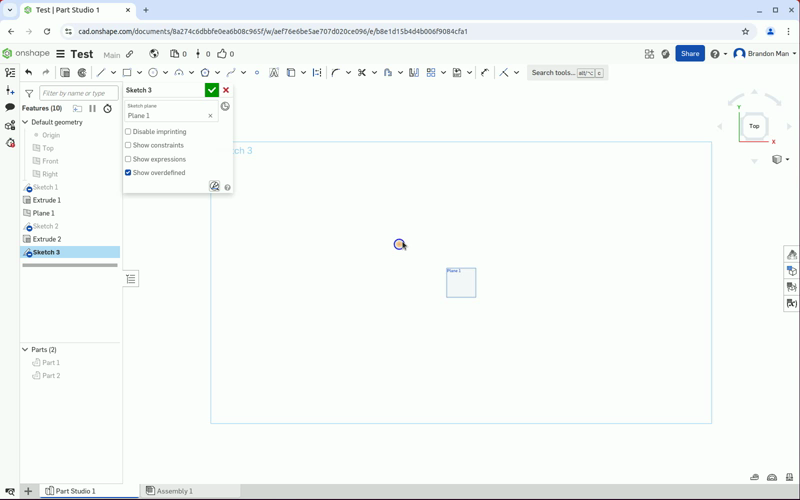
scroll(6)
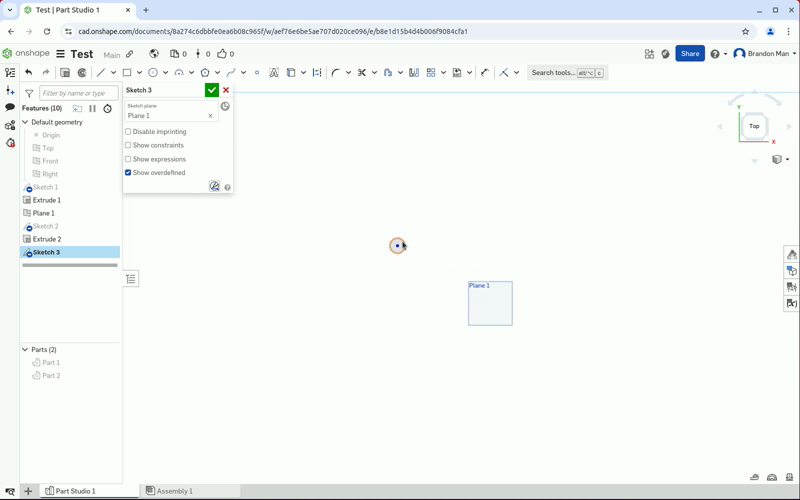
scroll(6)
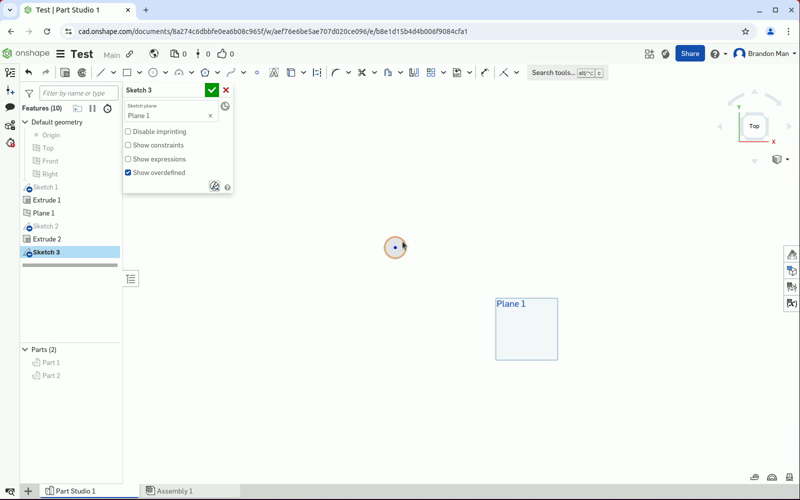
scroll(6)
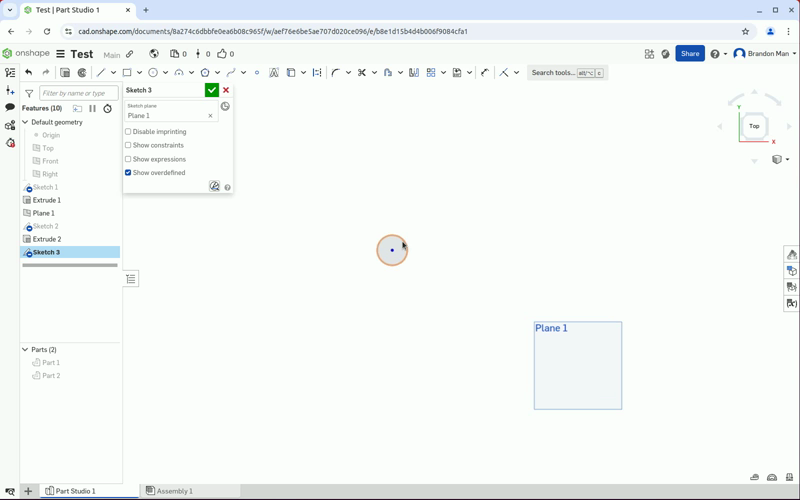
scroll(6)
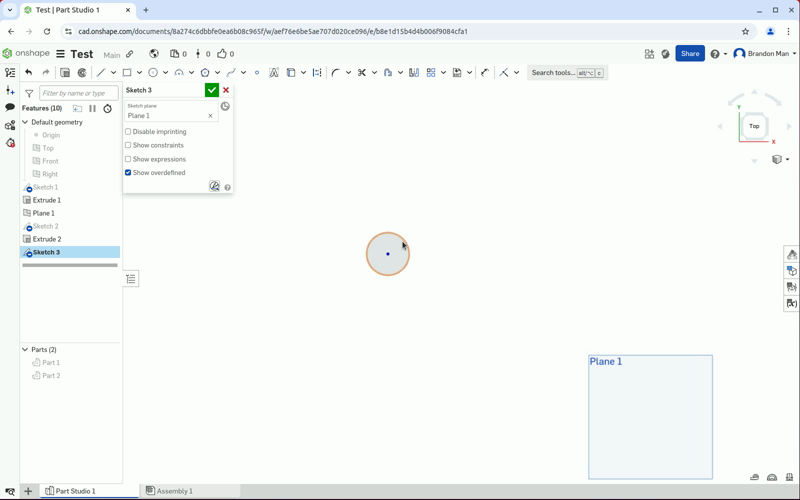
scroll(6)
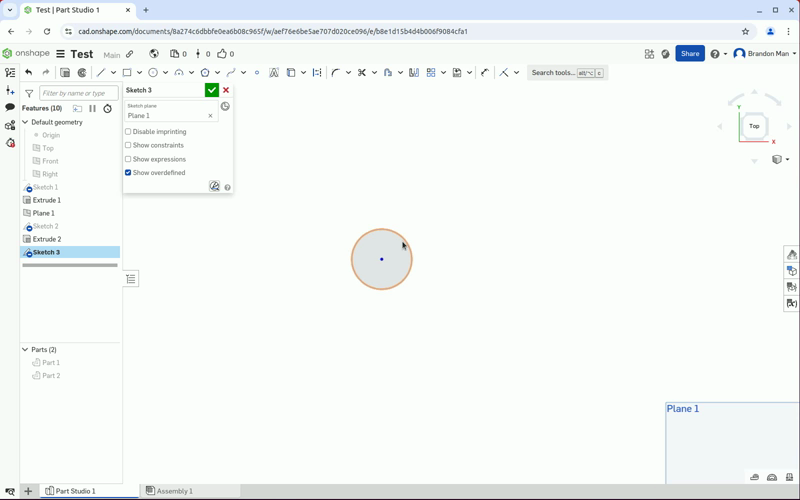
scroll(6)
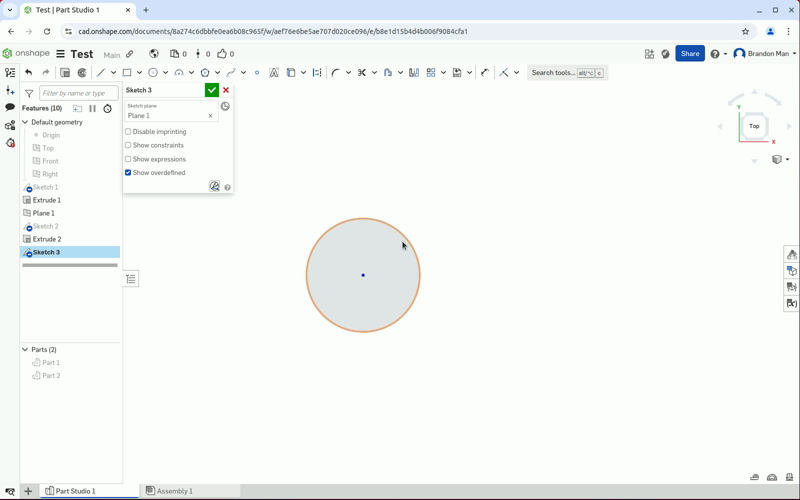
click(402, 241)
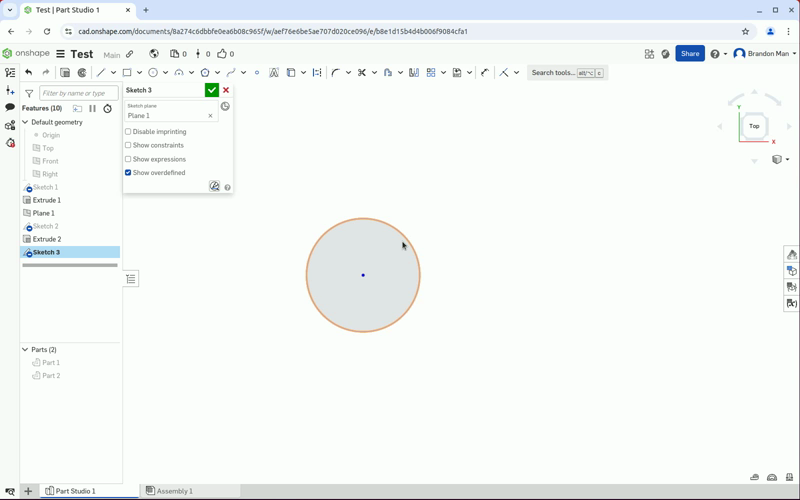
scroll(-6)
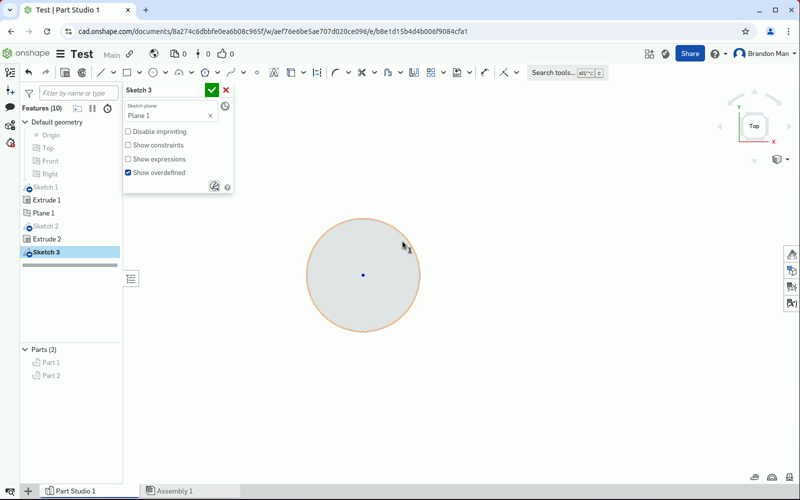
scroll(-6)
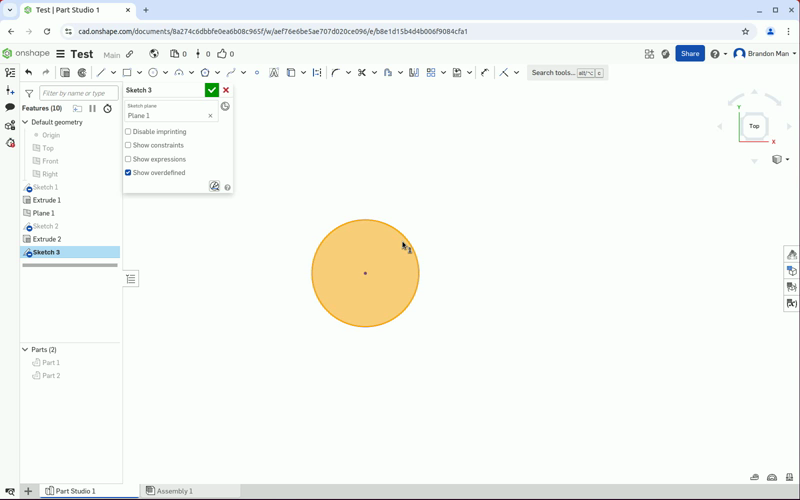
scroll(-6)
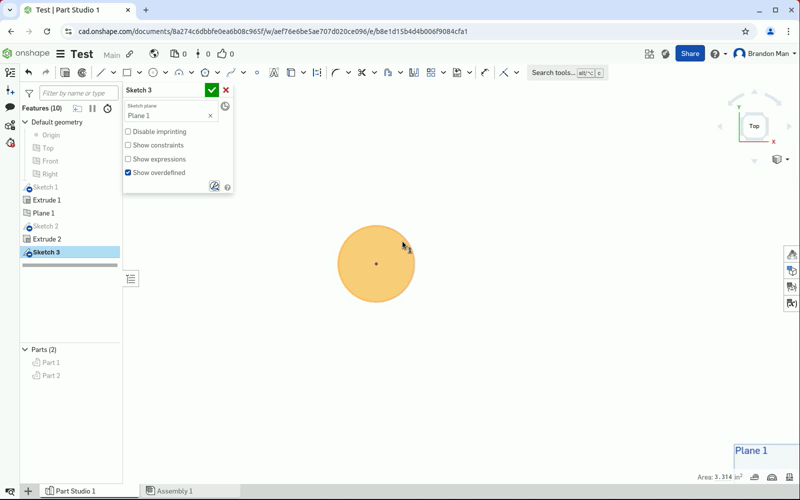
scroll(-6)
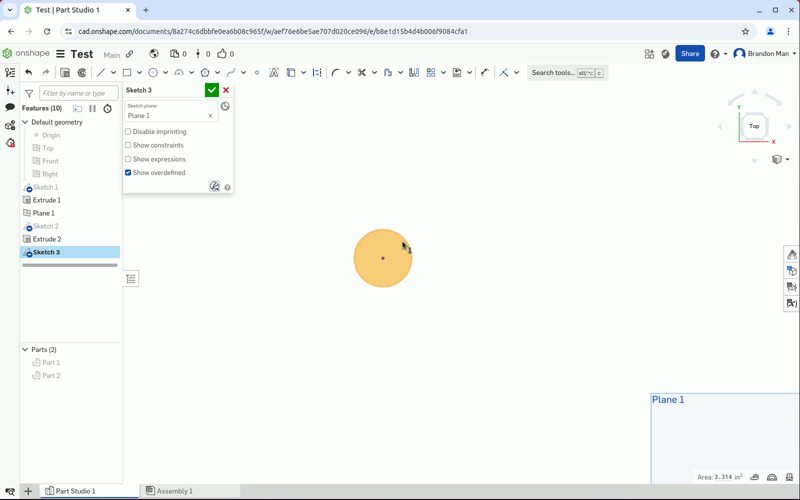
scroll(-6)
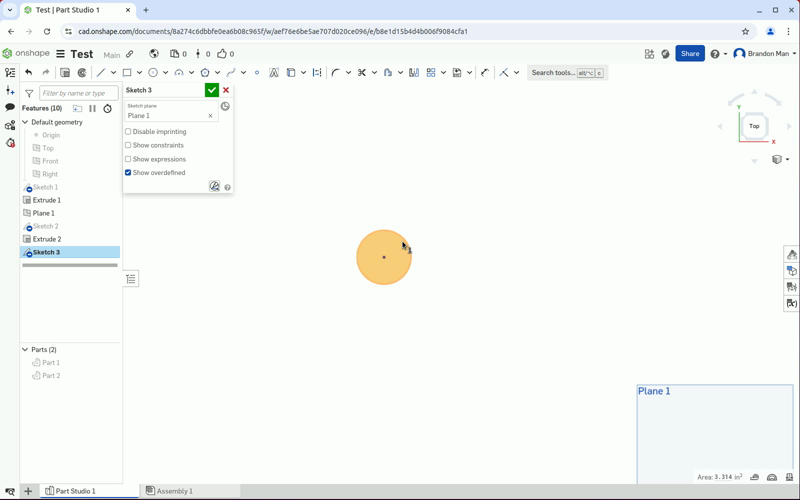
scroll(-6)
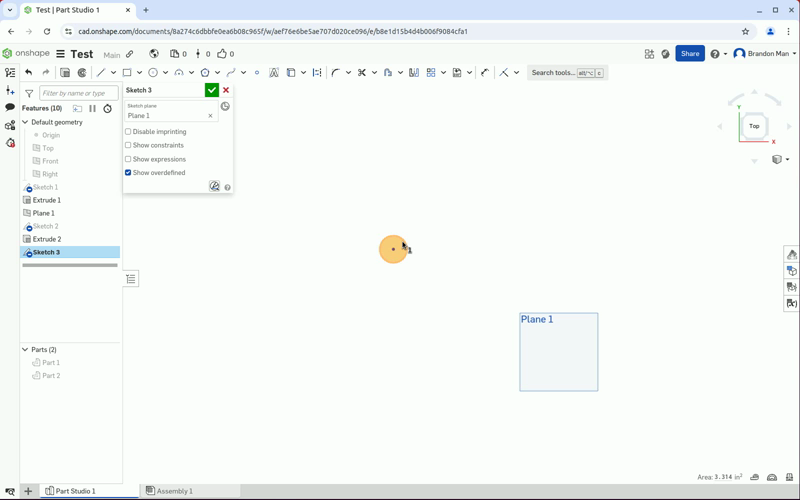
scroll(-6)
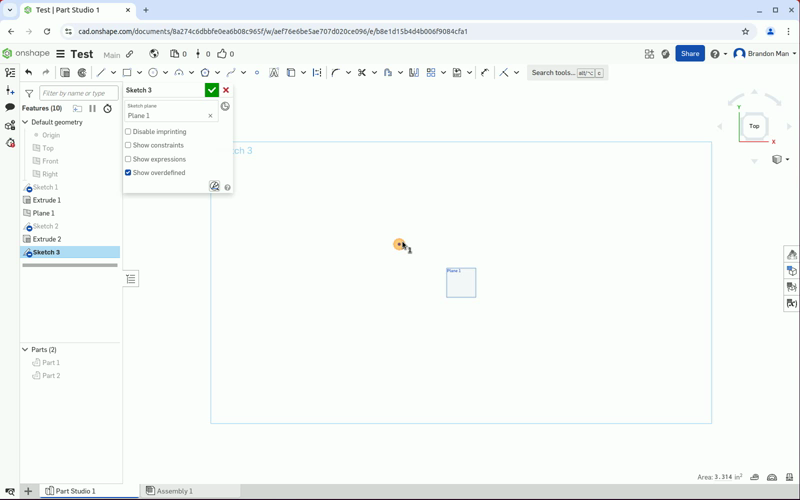
mouse_move(73, 352)
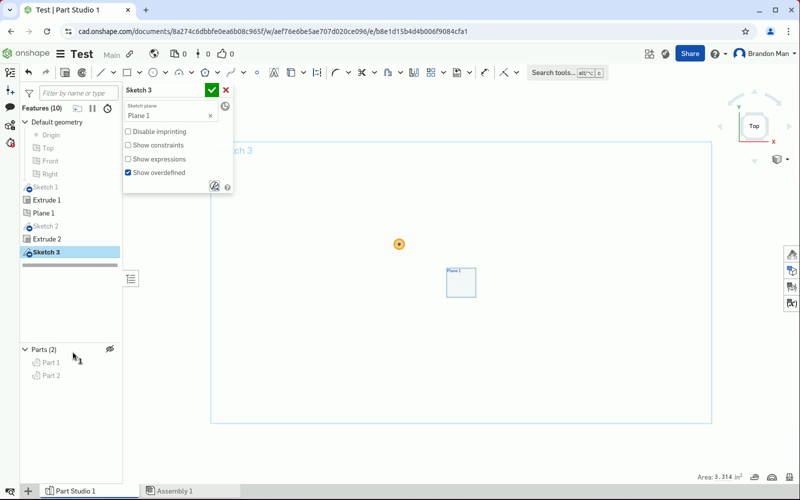
key(shift+y)
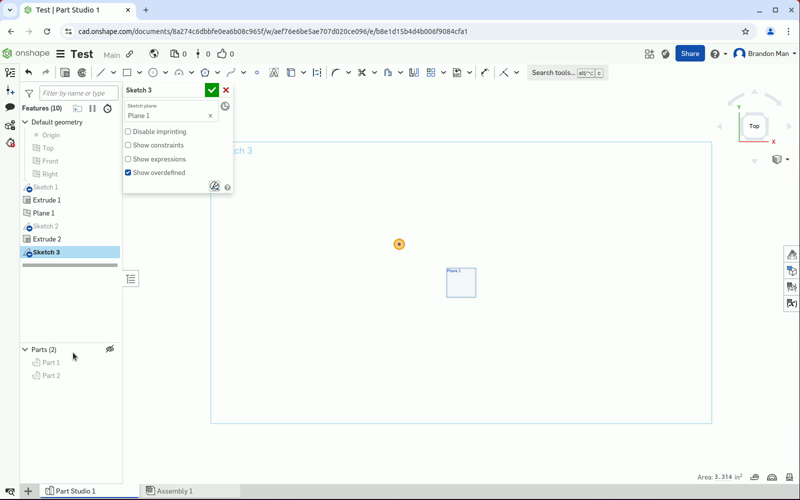
key(shift+e)
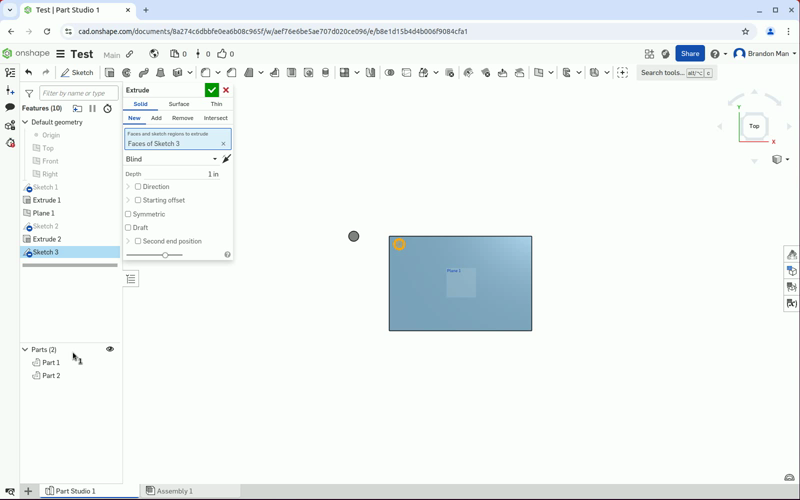
mouse_move(143, 106)
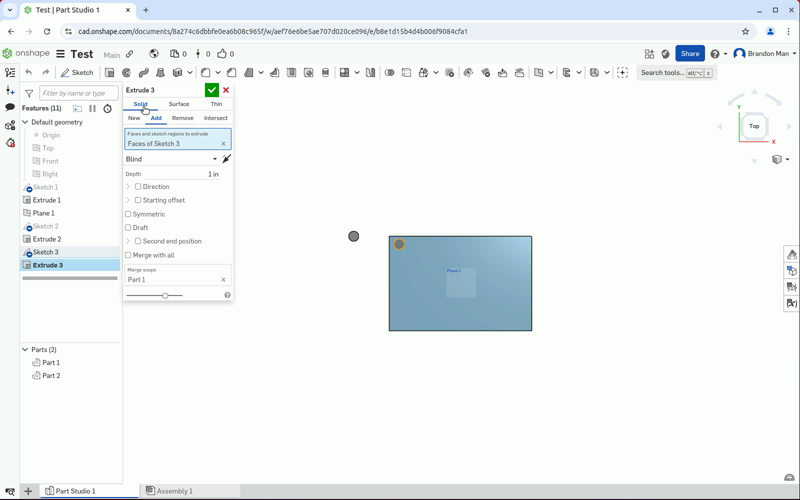
click(143, 106)
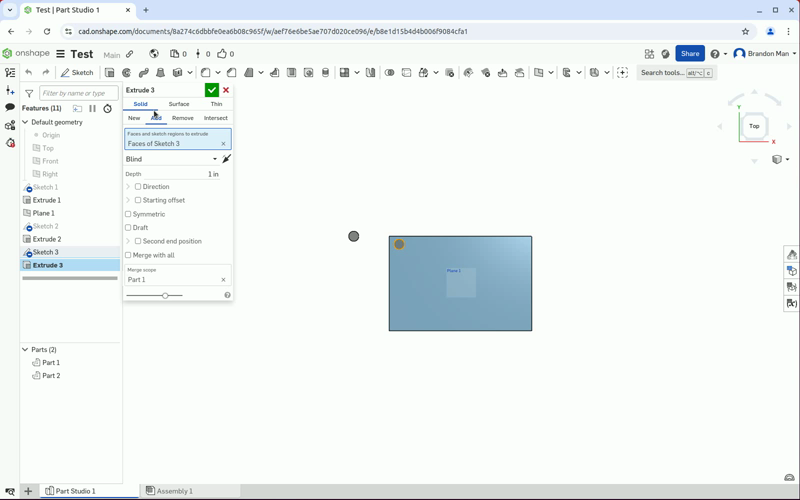
mouse_move(186, 120)
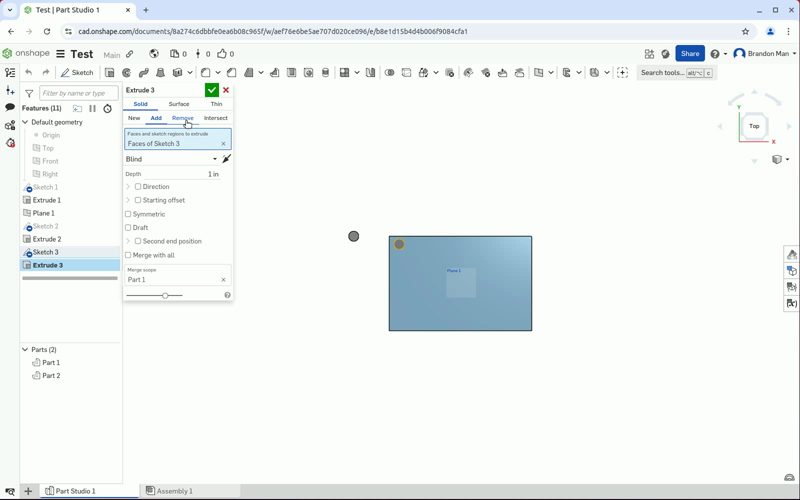
click(186, 120)
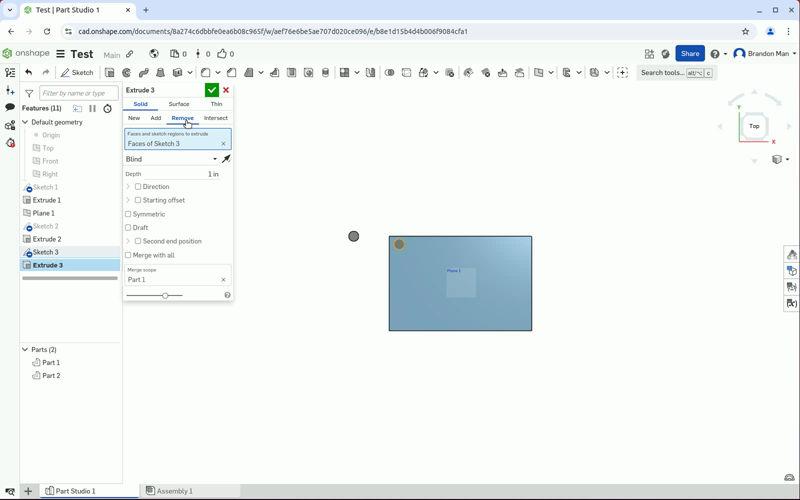
key(tab, 4)
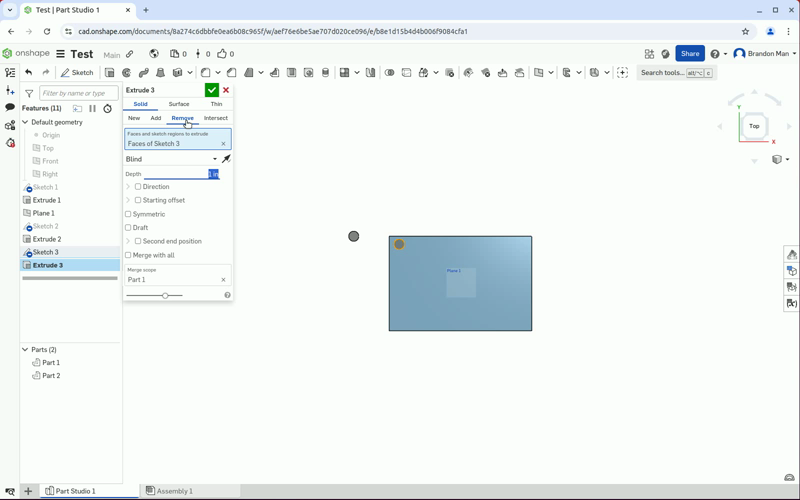
text(0.241)
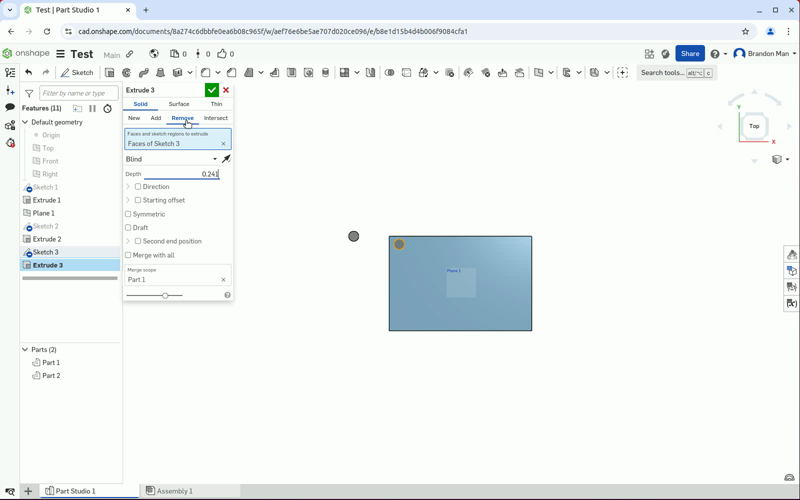
key(tab, 6)
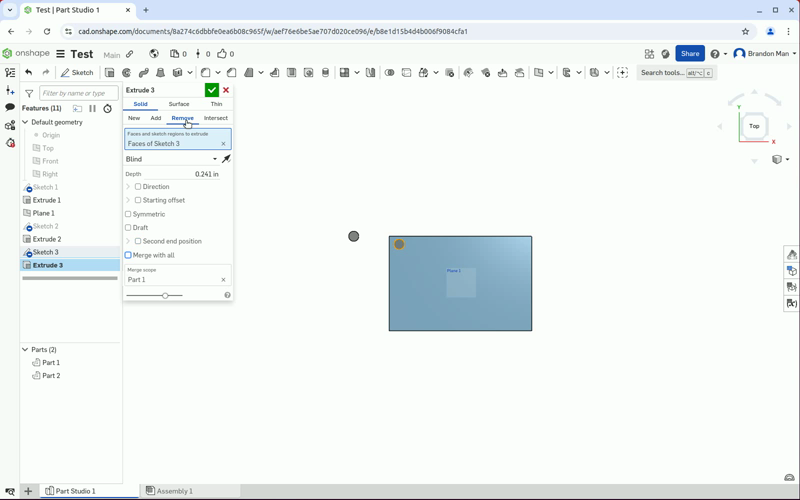
key(space)
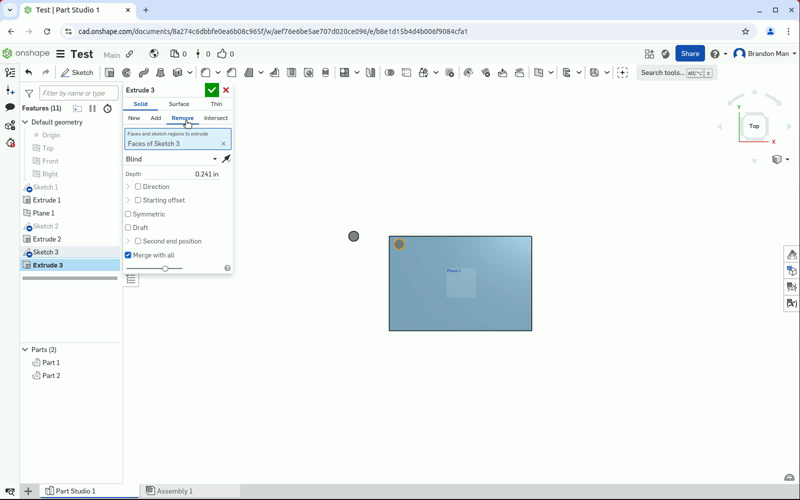
key(enter)
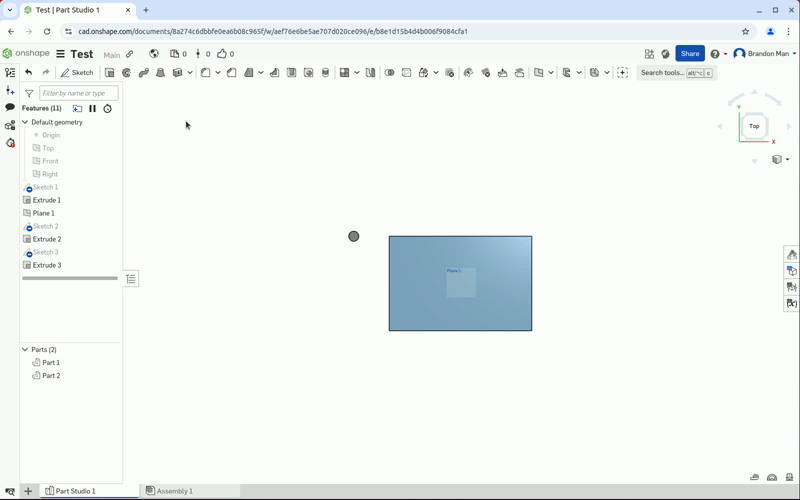
key(shift+h)
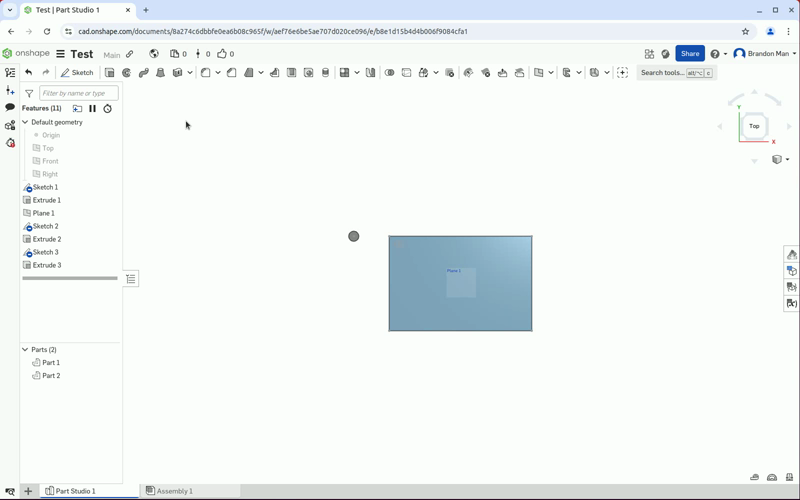
key(shift+h)
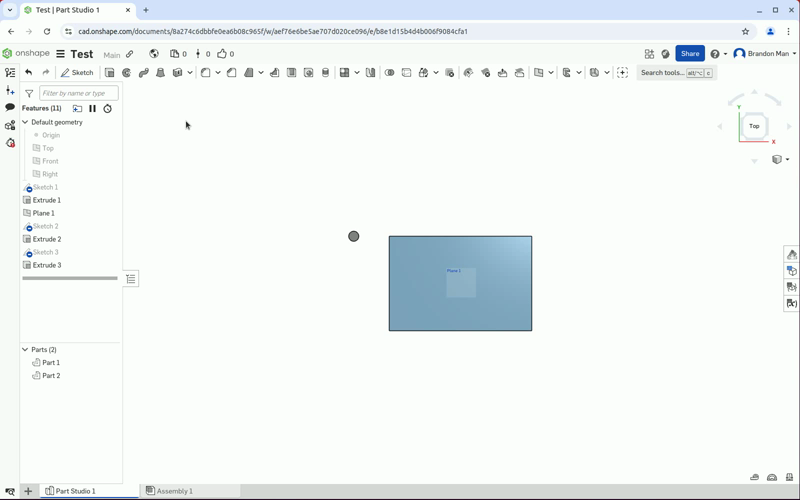
mouse_move(73, 189)
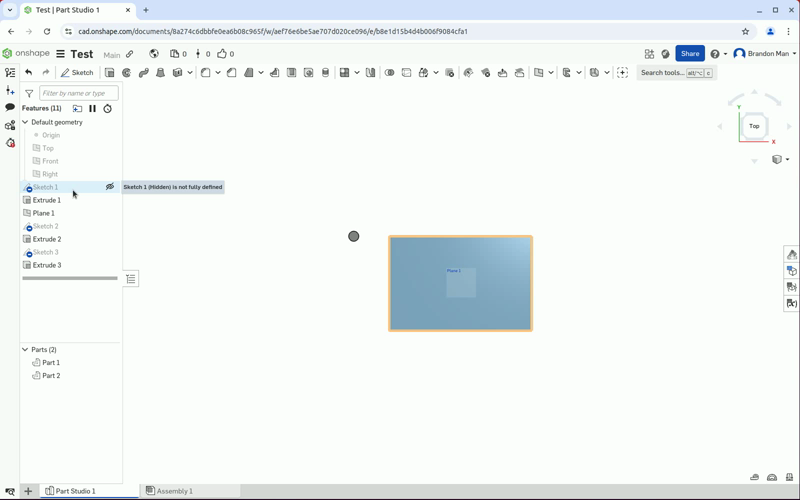
click(73, 189)
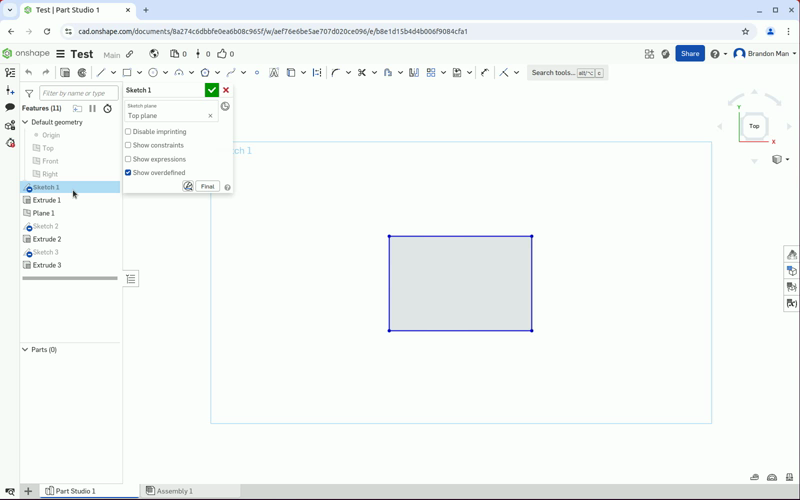
mouse_move(229, 92)
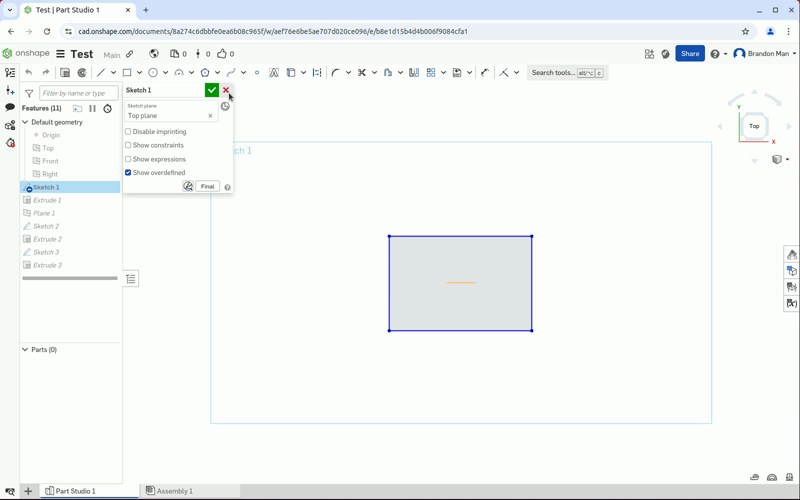
click(229, 92)
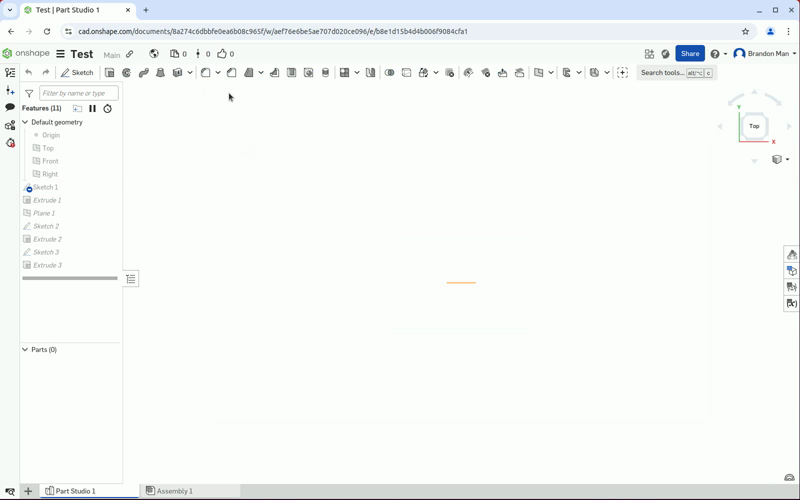
key(shift+s)
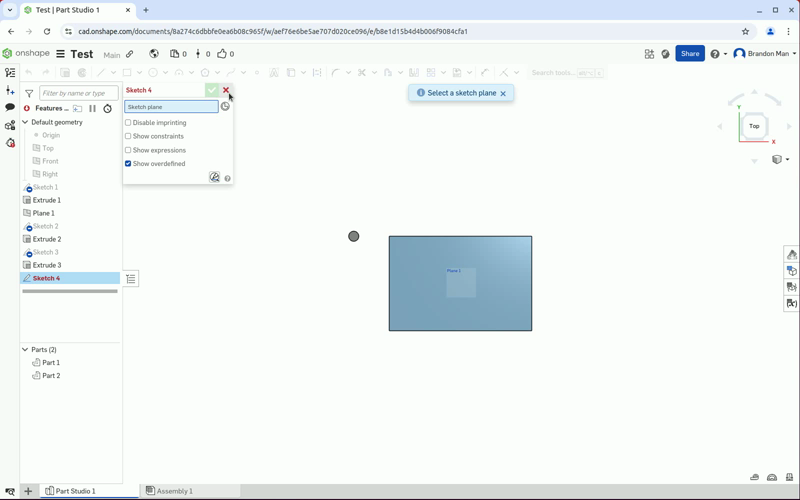
mouse_move(73, 215)
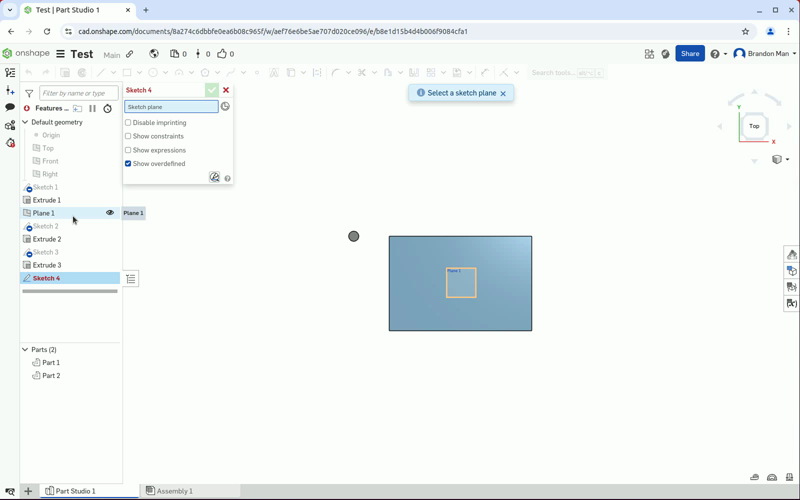
click(73, 215)
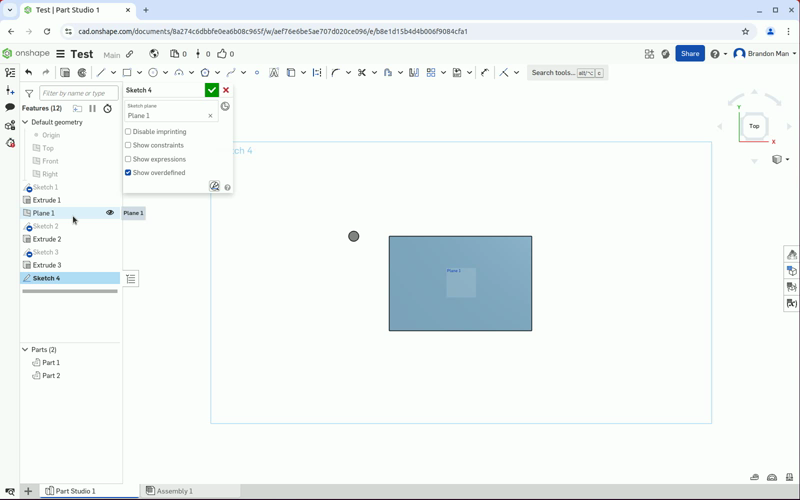
mouse_move(73, 352)
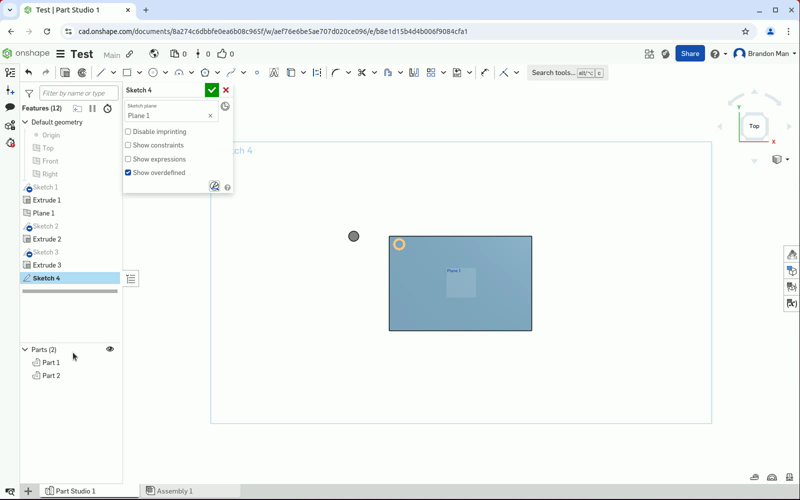
key(y)
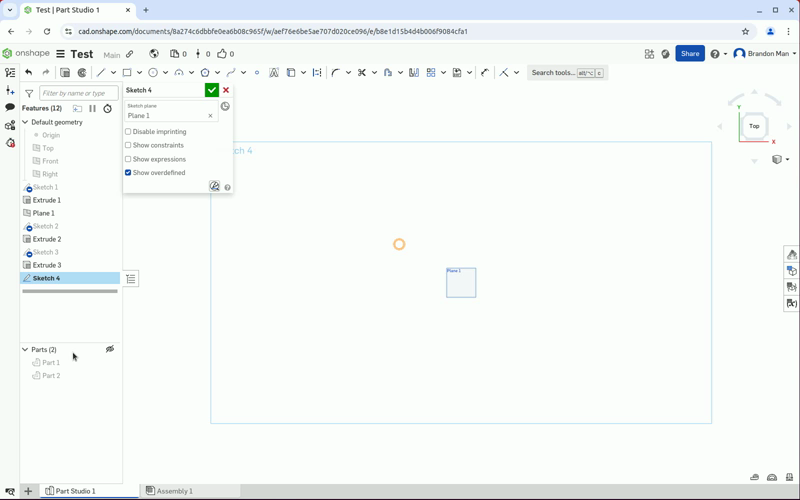
key(c)
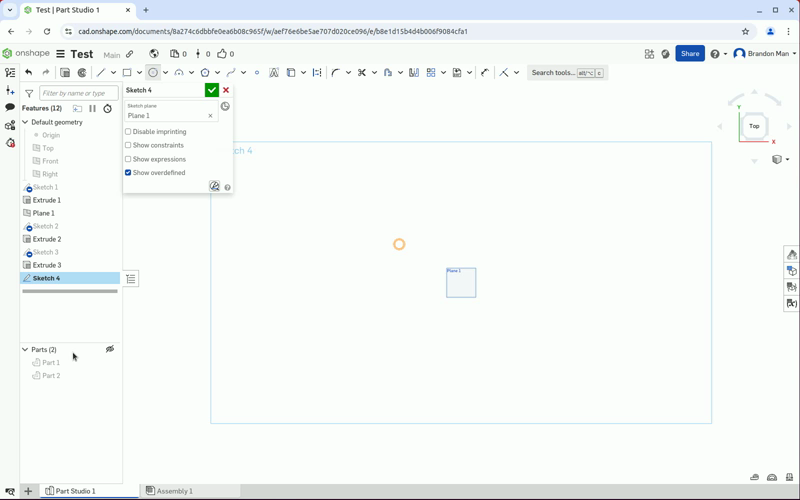
key_down(shift)
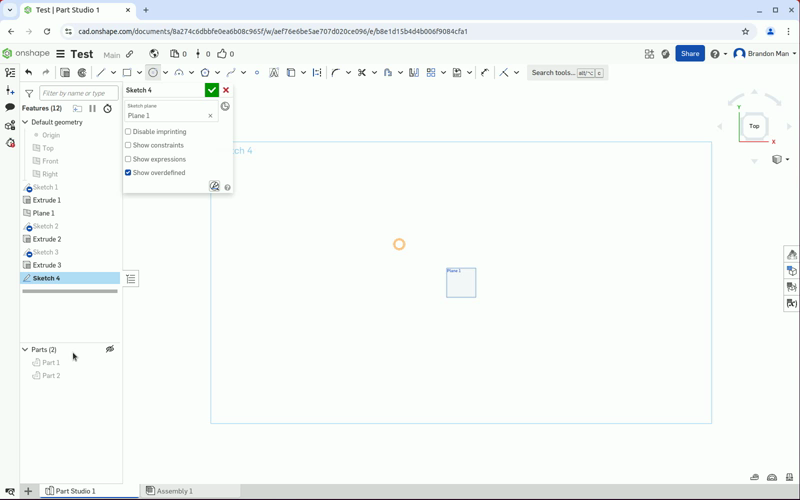
mouse_move(399, 321)
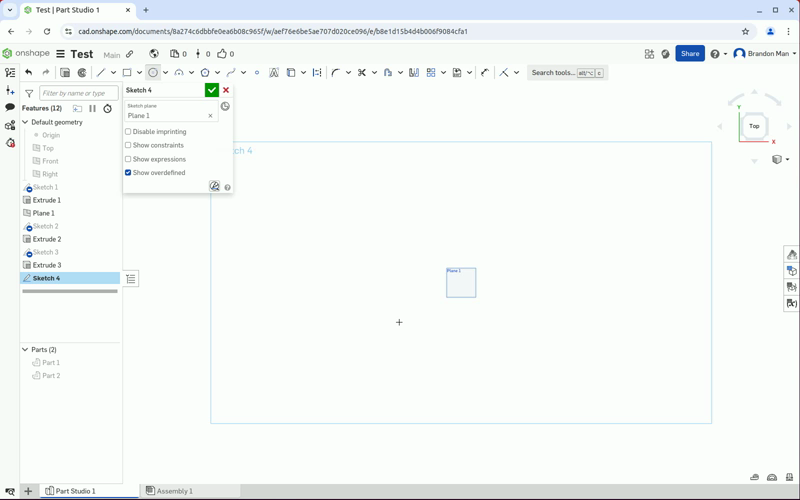
click(399, 321)
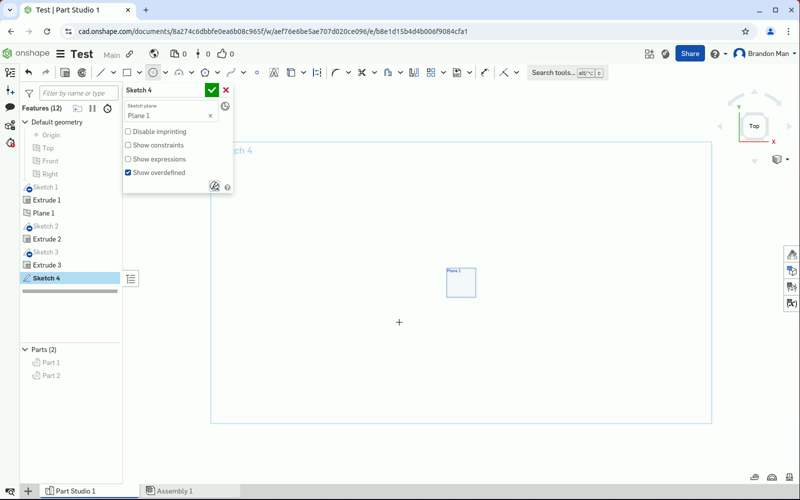
key_up(shift)
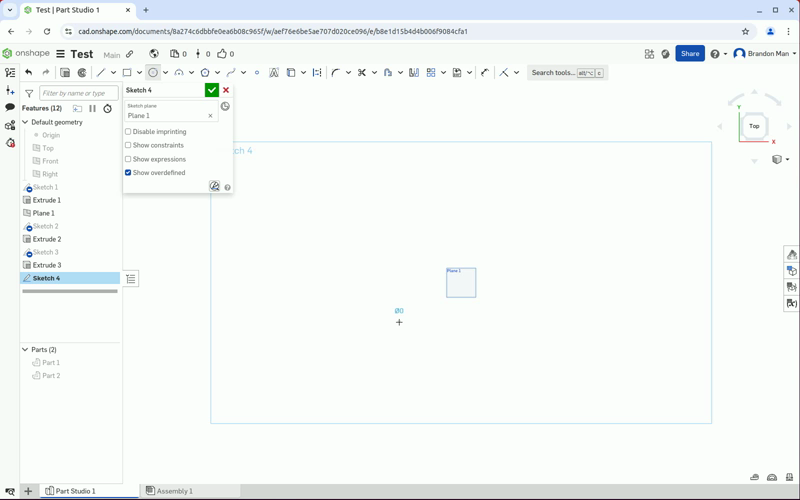
mouse_move(404, 321)
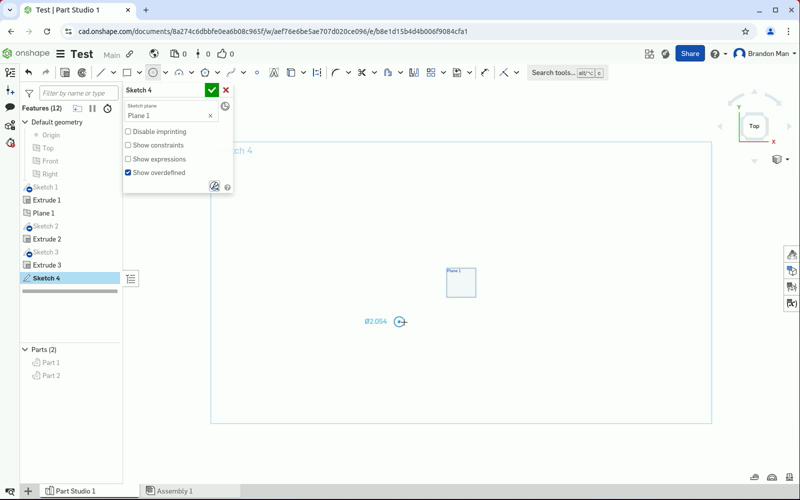
click(404, 321)
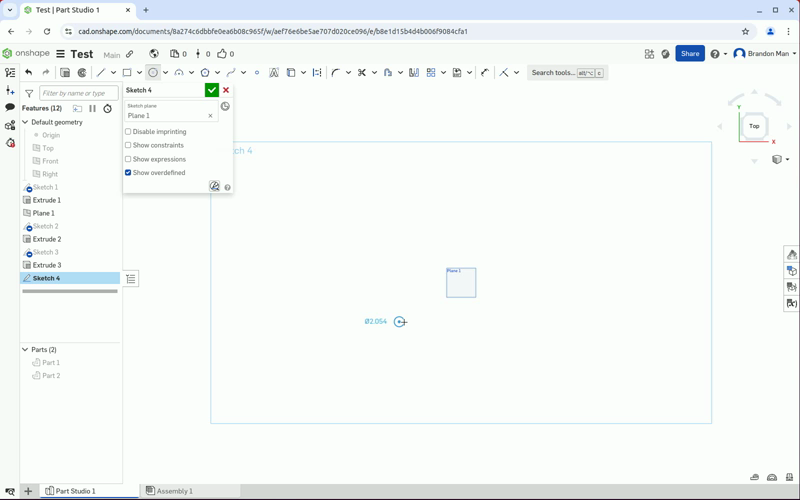
key(esc)
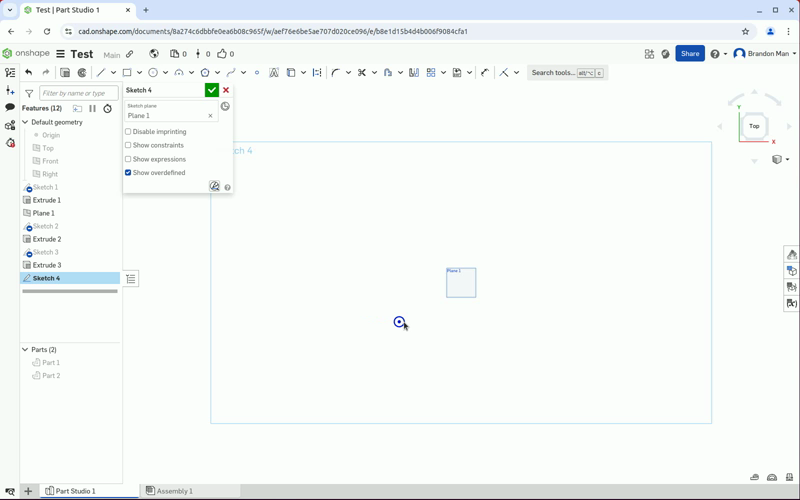
mouse_move(399, 319)
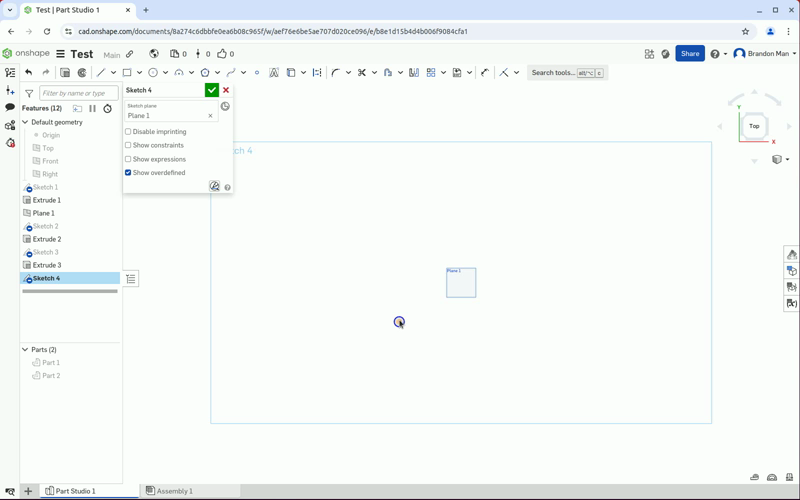
scroll(6)
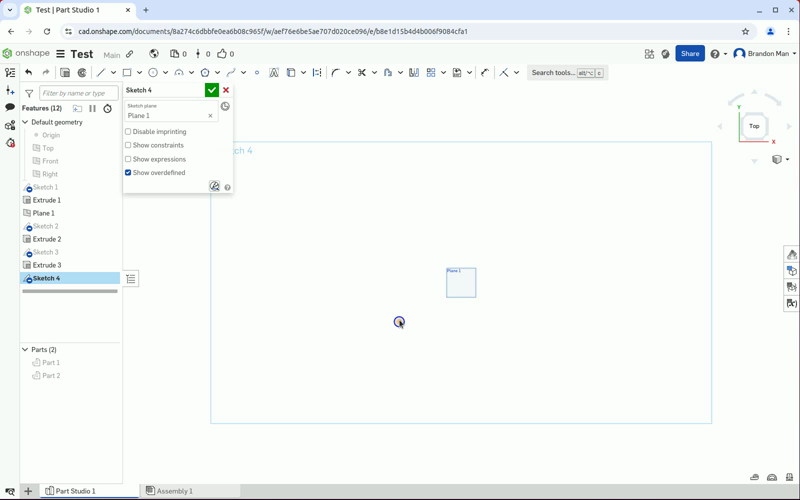
scroll(6)
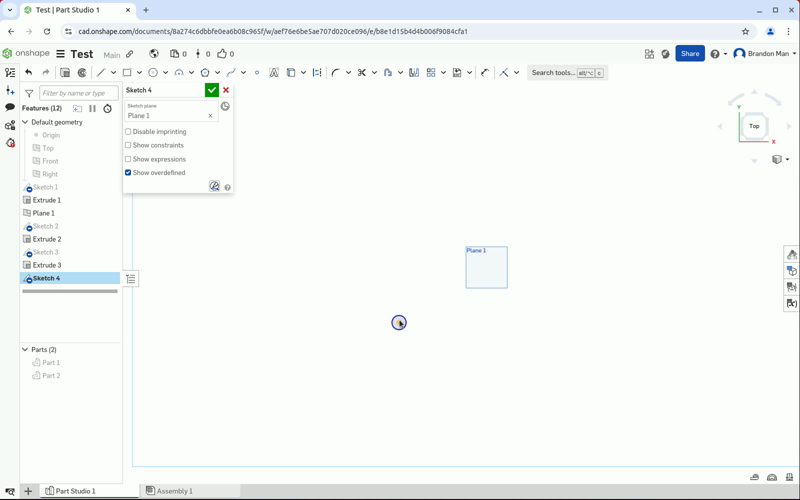
scroll(6)
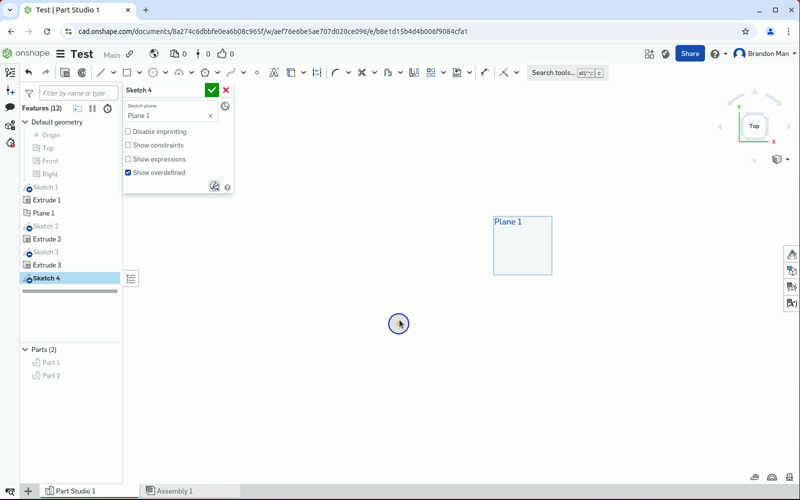
scroll(6)
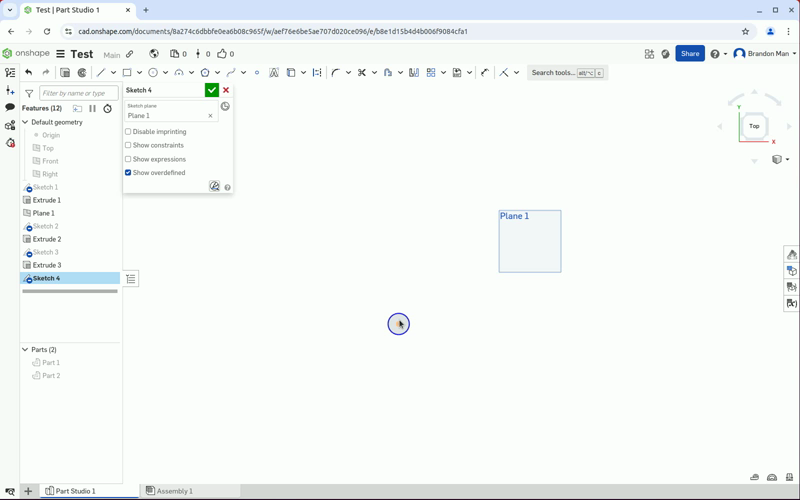
scroll(6)
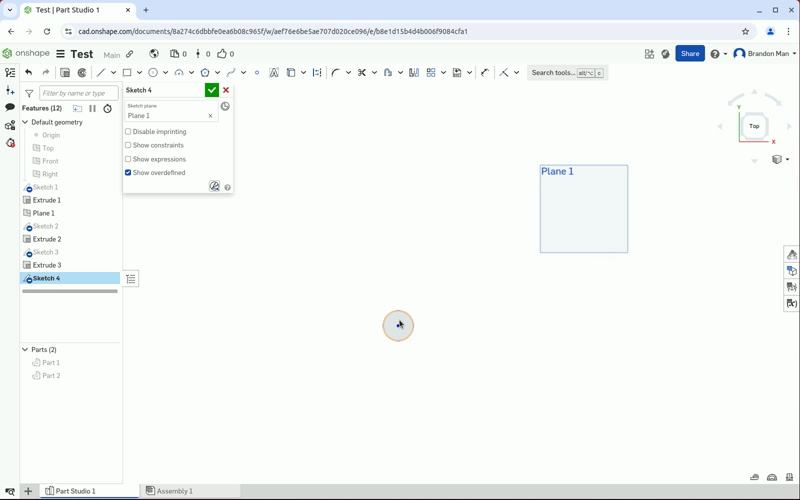
scroll(6)
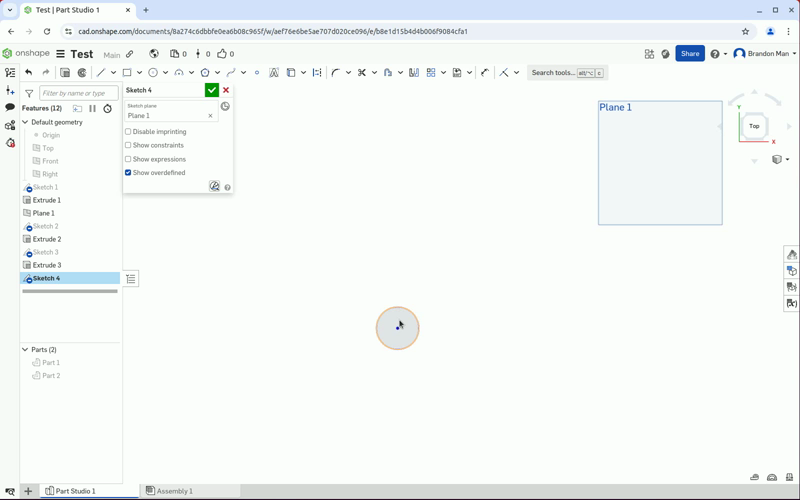
scroll(6)
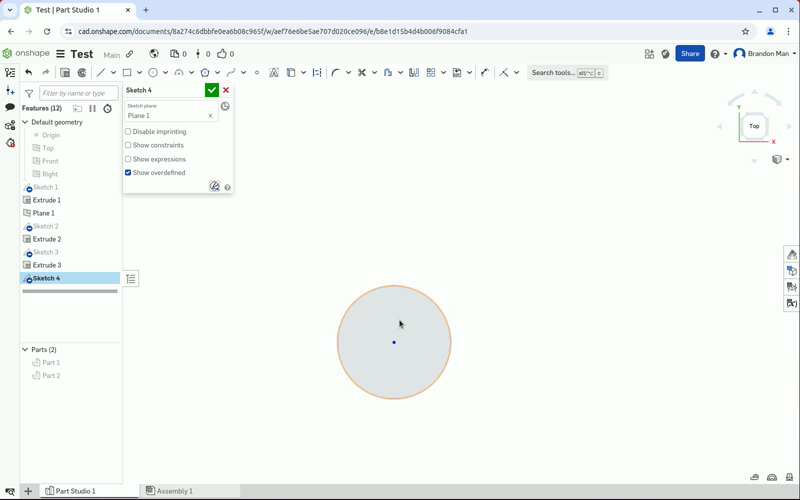
click(399, 319)
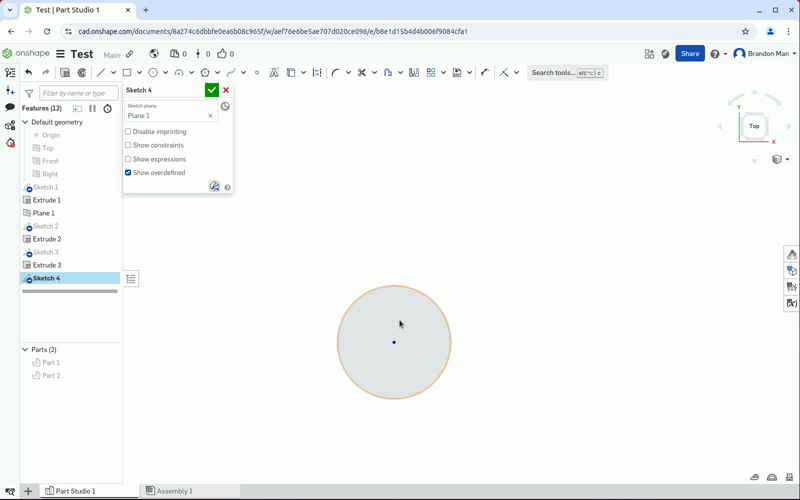
scroll(-6)
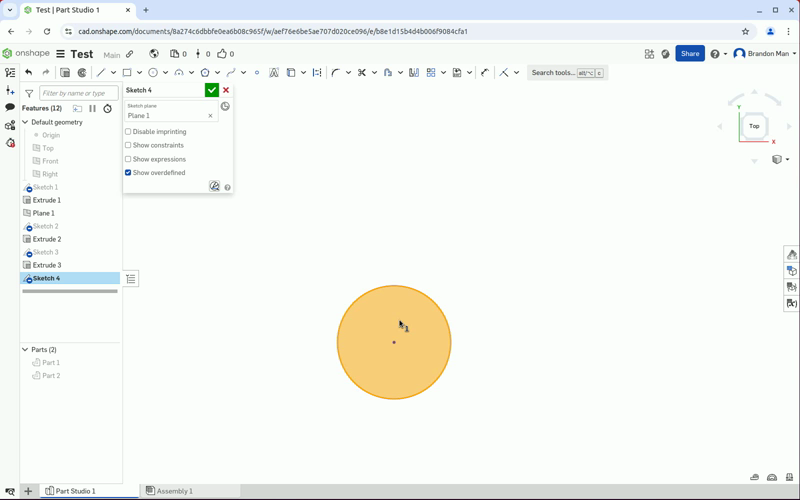
scroll(-6)
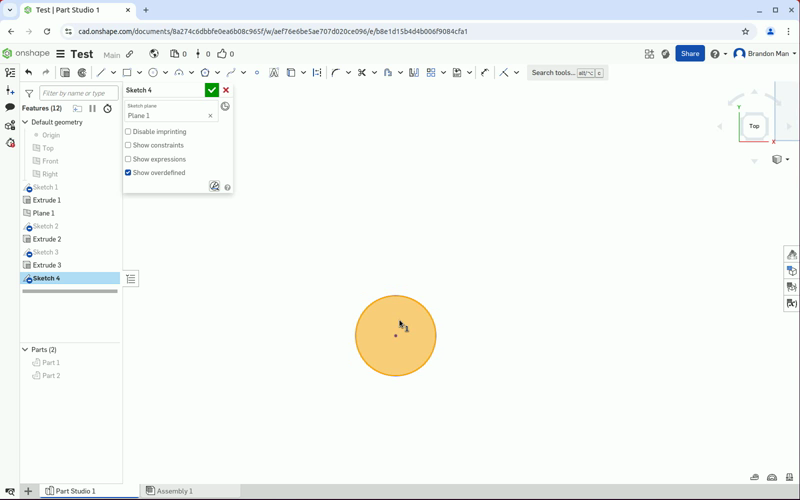
scroll(-6)
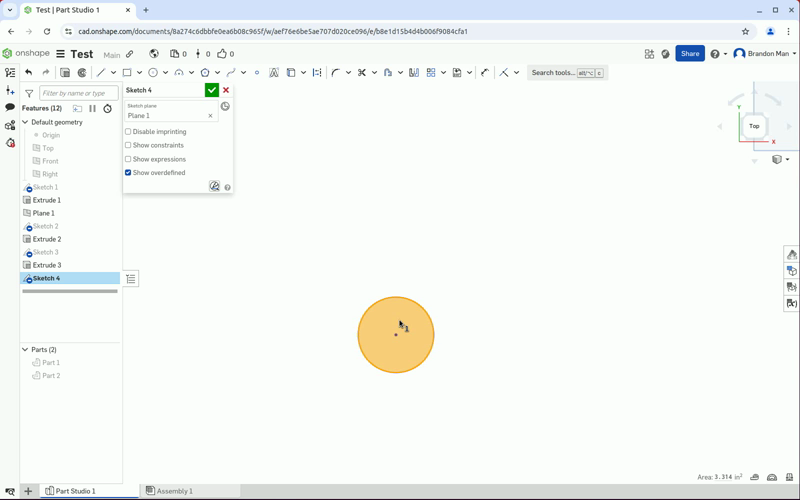
scroll(-6)
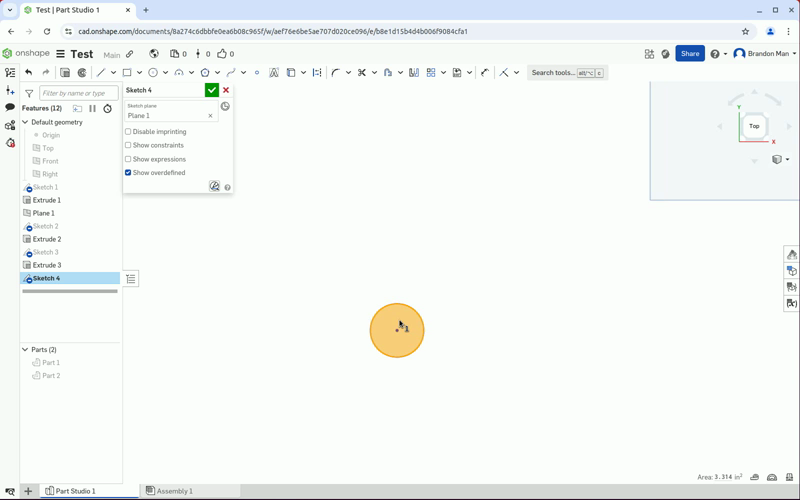
scroll(-6)
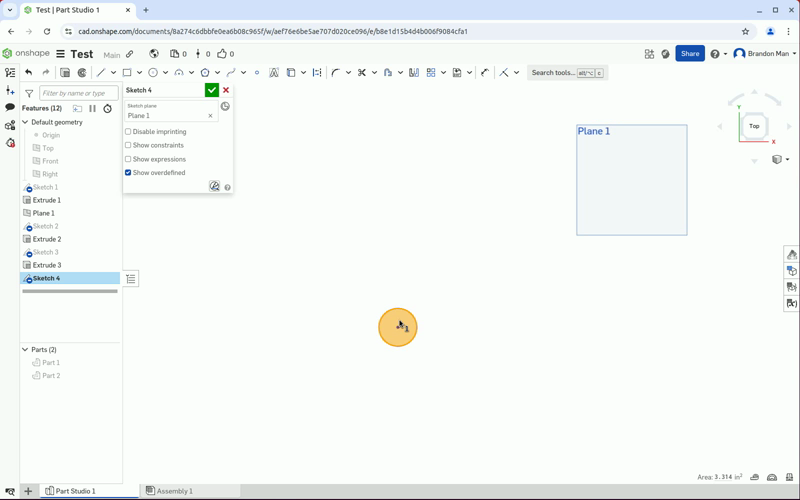
scroll(-6)
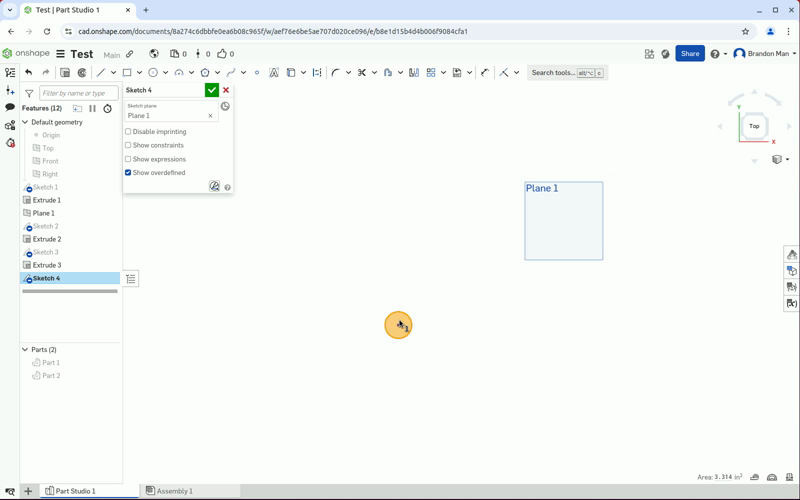
scroll(-6)
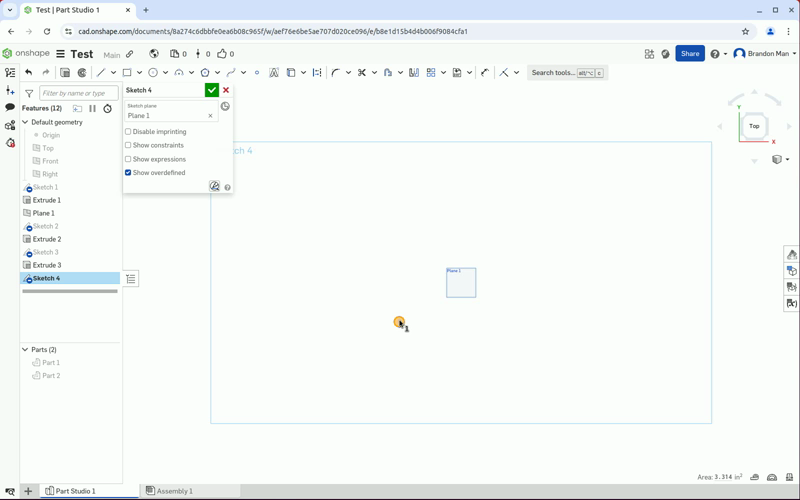
mouse_move(73, 352)
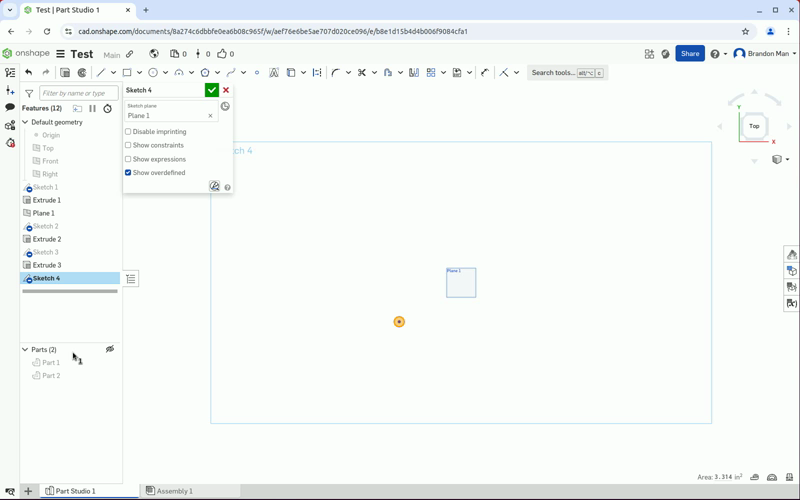
key(shift+y)
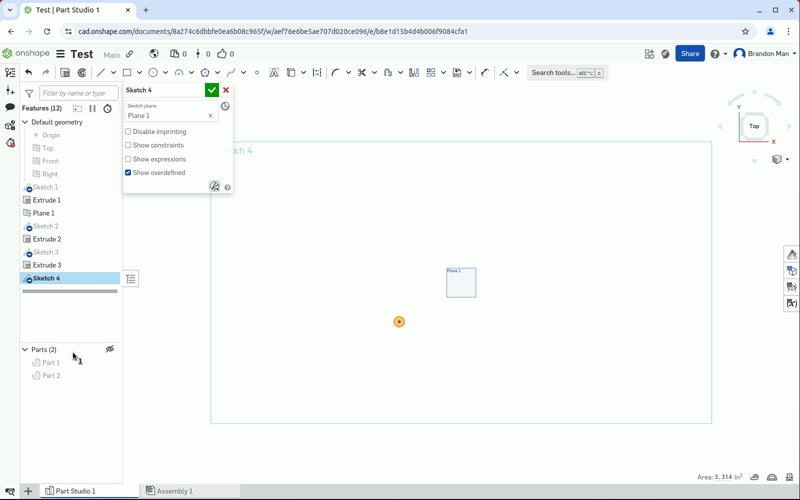
key(shift+e)
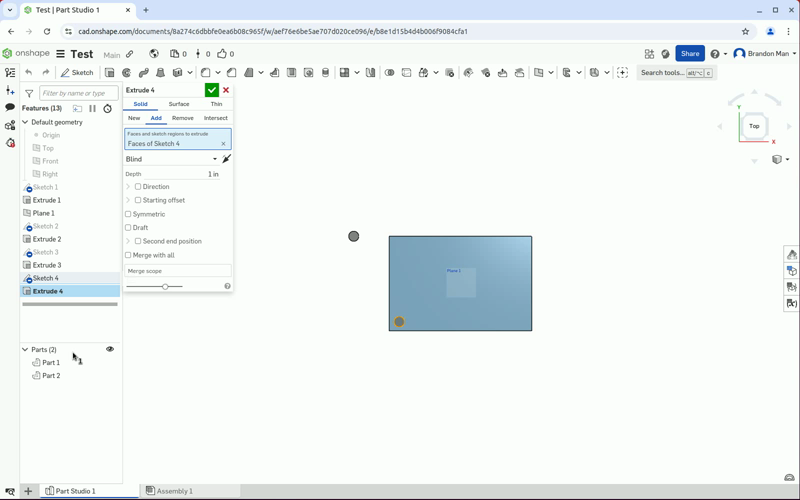
mouse_move(143, 106)
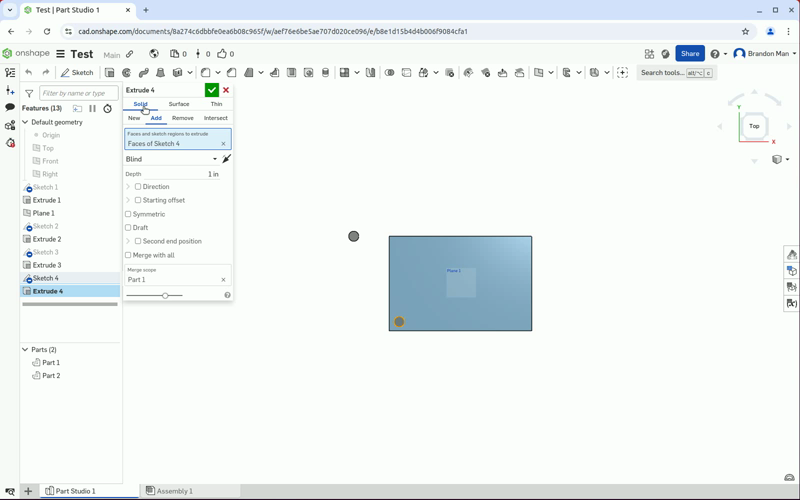
click(143, 106)
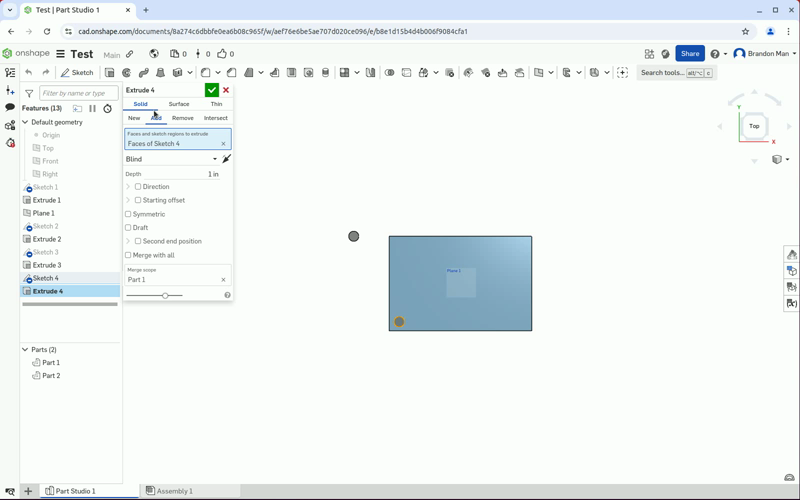
mouse_move(186, 120)
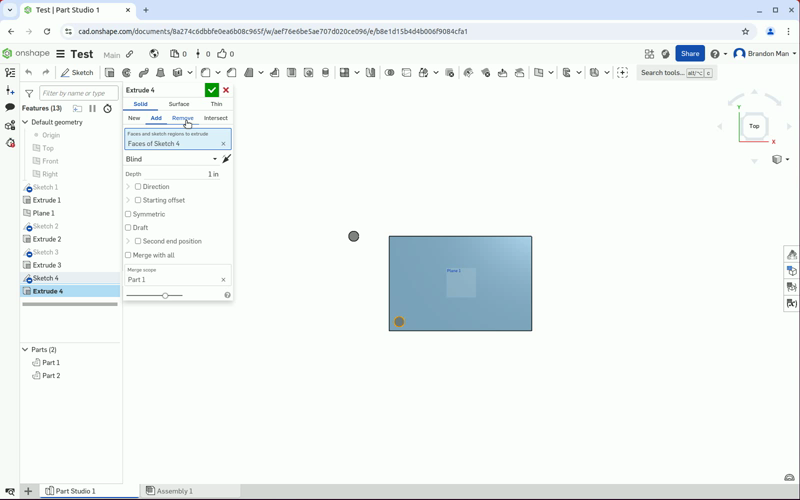
click(186, 120)
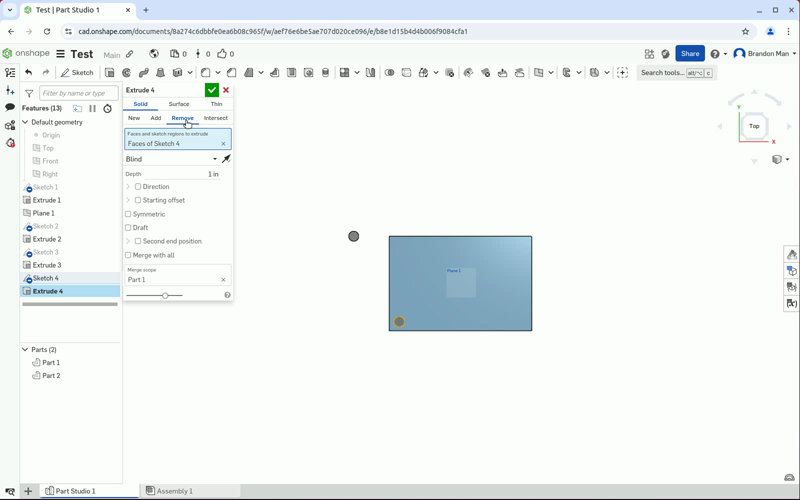
key(tab, 4)
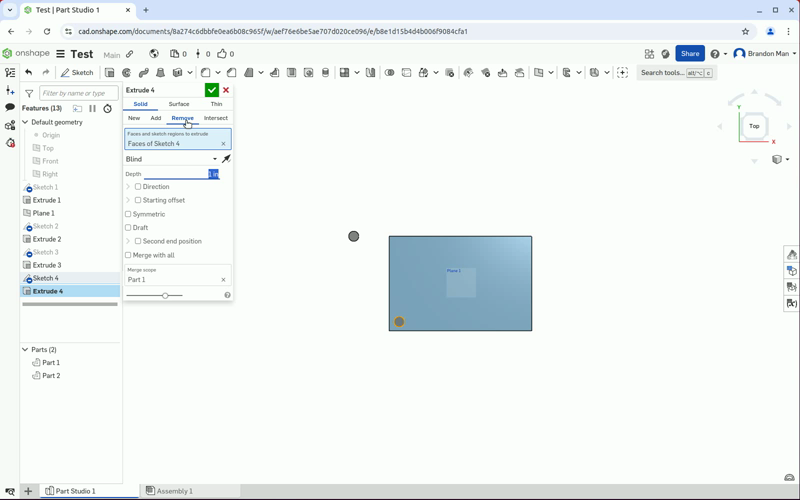
text(0.241)
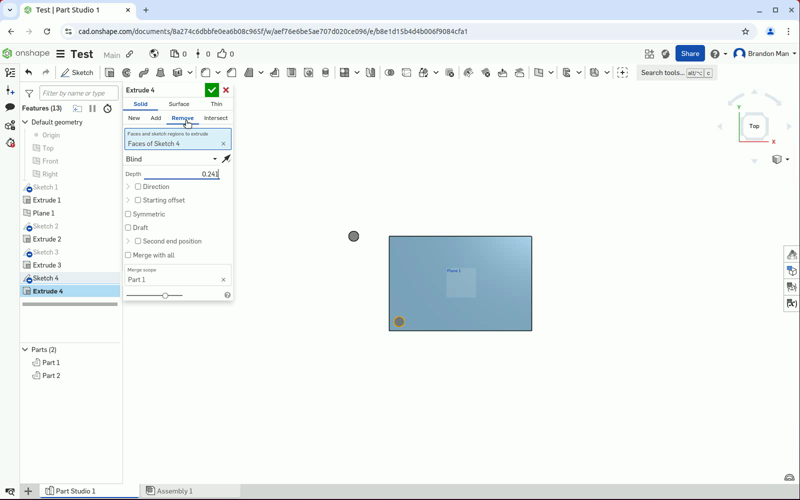
key(tab, 6)
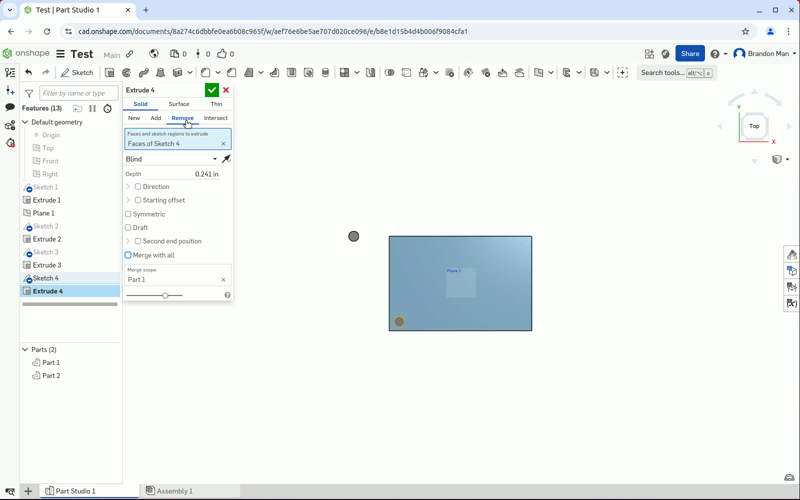
key(space)
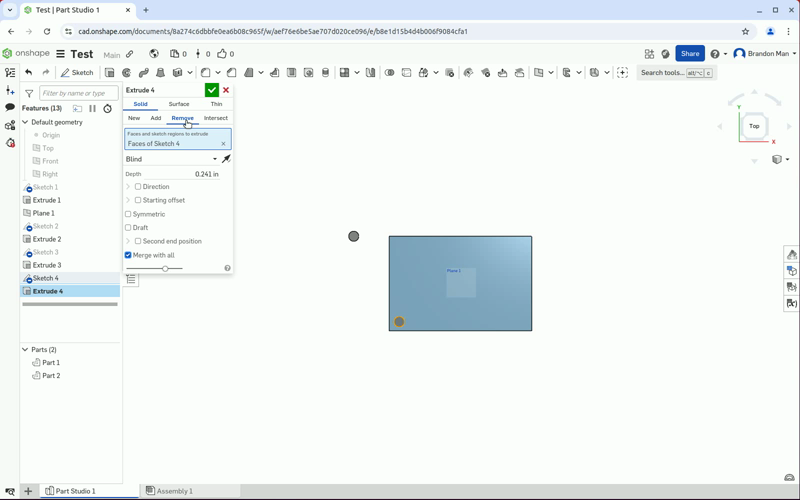
key(enter)
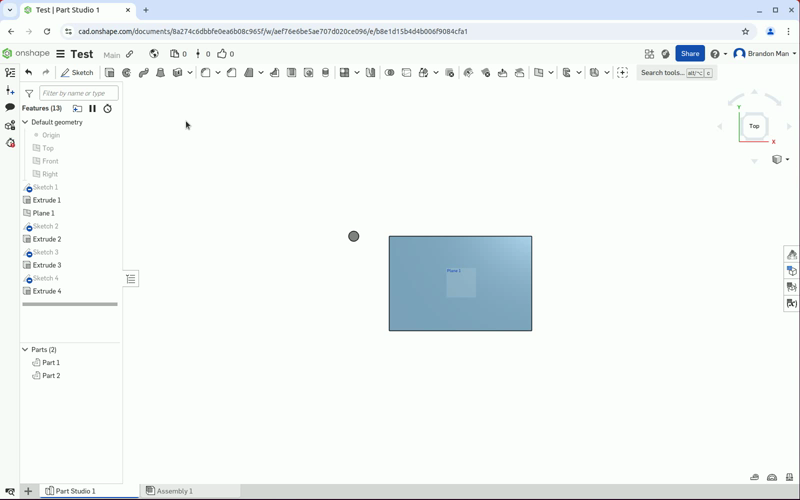
key(shift+h)
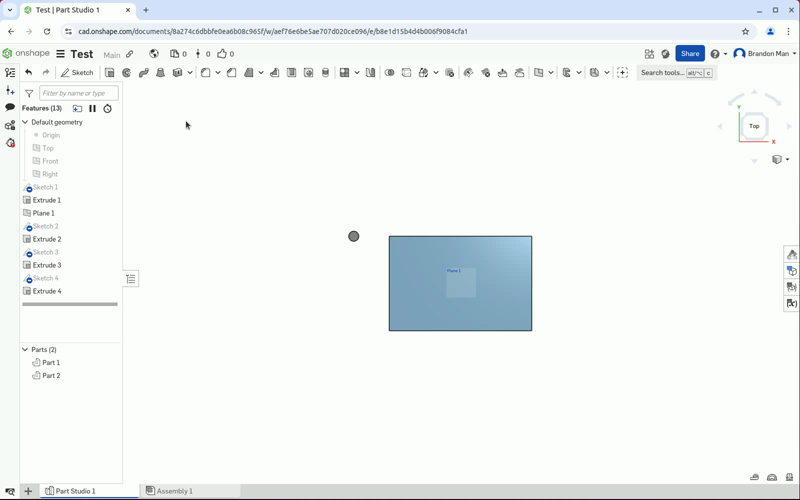
key(shift+h)
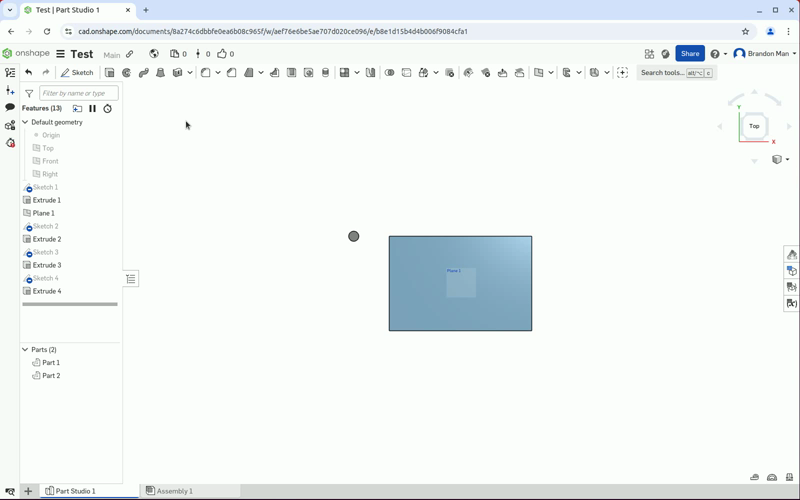
mouse_move(73, 189)
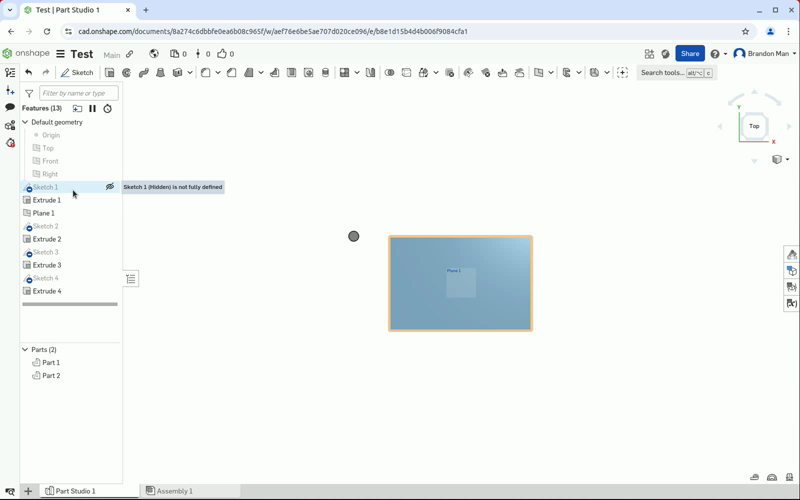
click(73, 189)
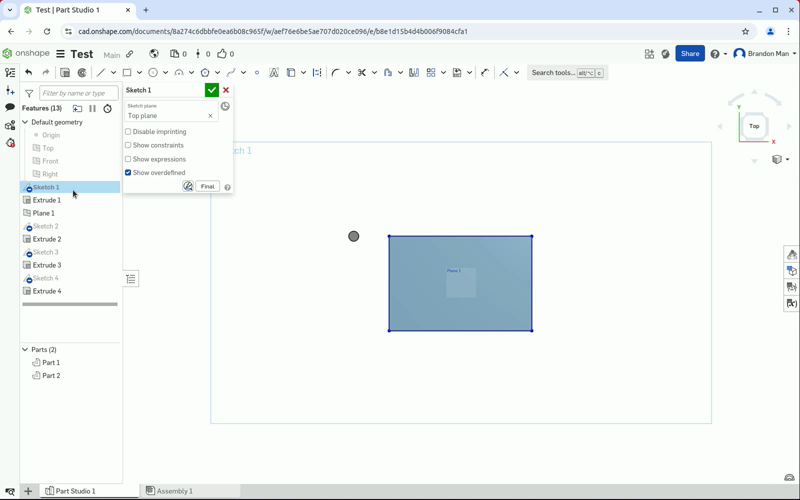
mouse_move(229, 92)
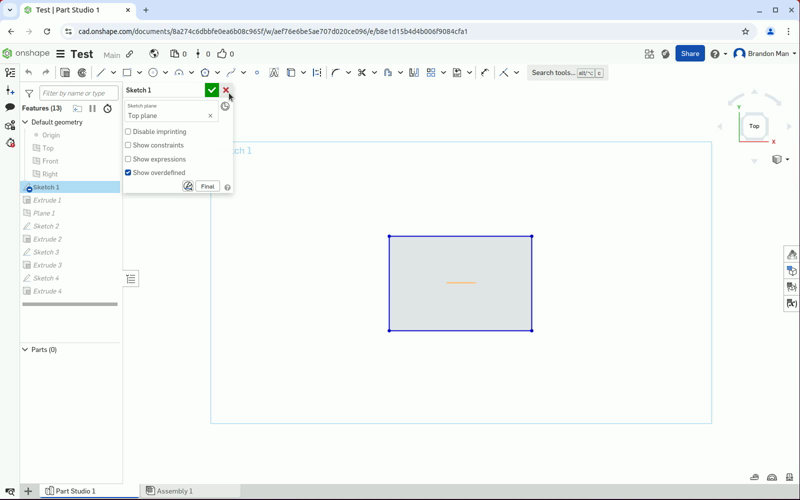
click(229, 92)
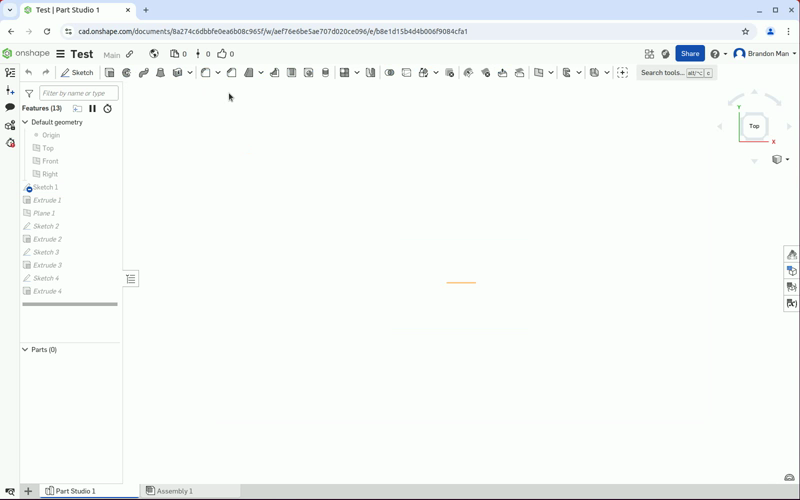
key(shift+s)
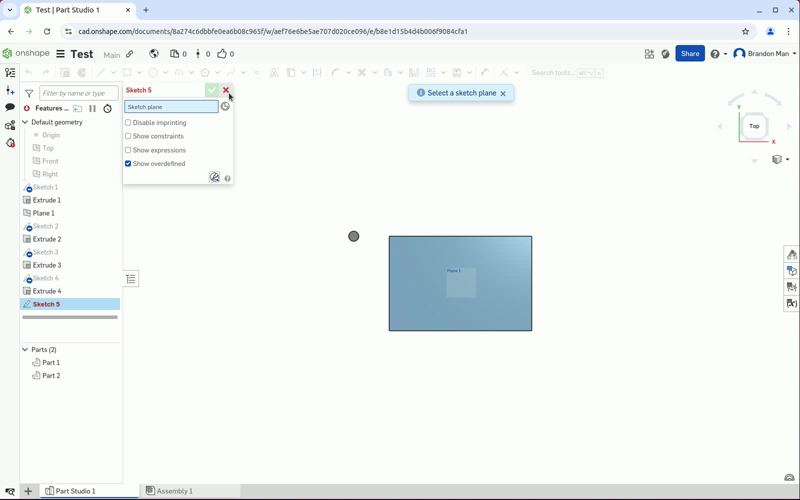
mouse_move(73, 215)
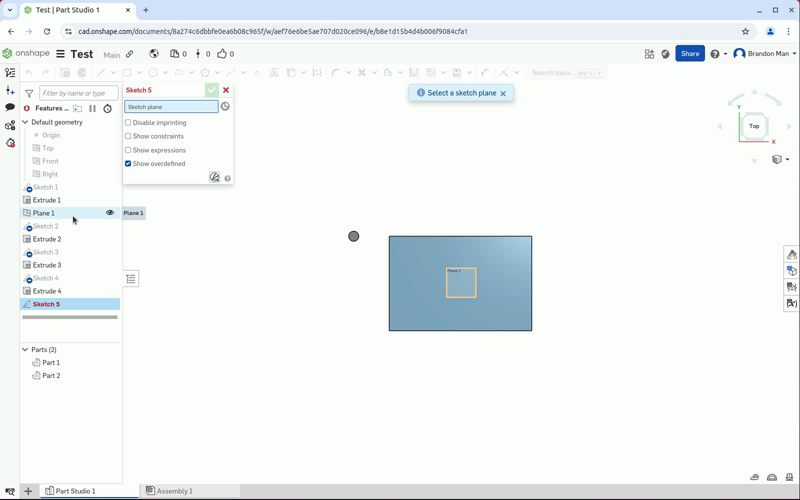
click(73, 215)
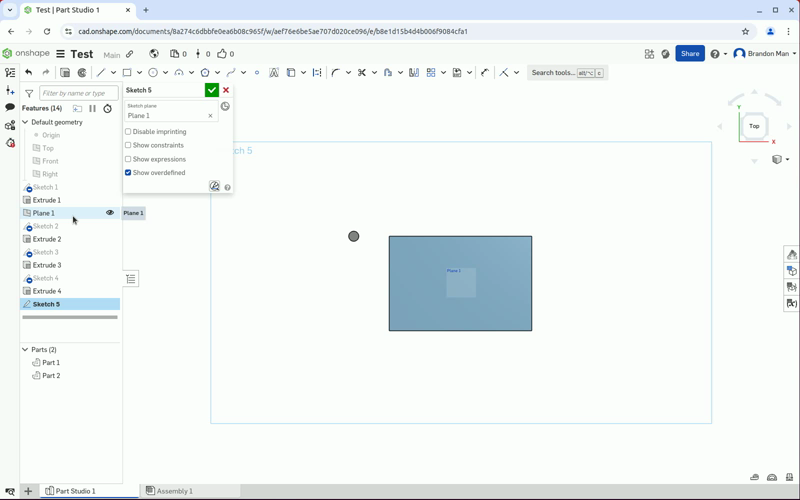
mouse_move(73, 352)
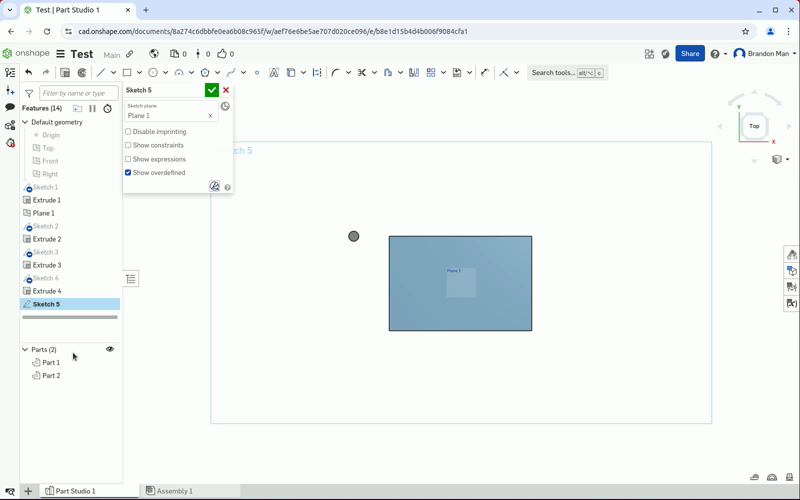
key(y)
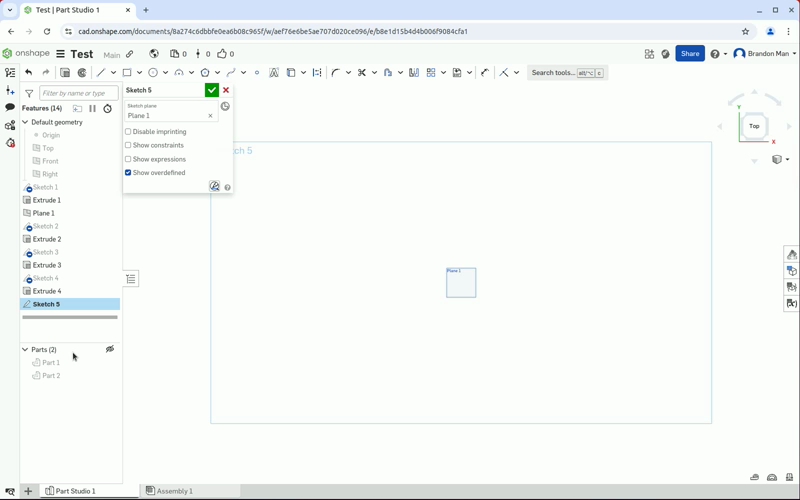
key(c)
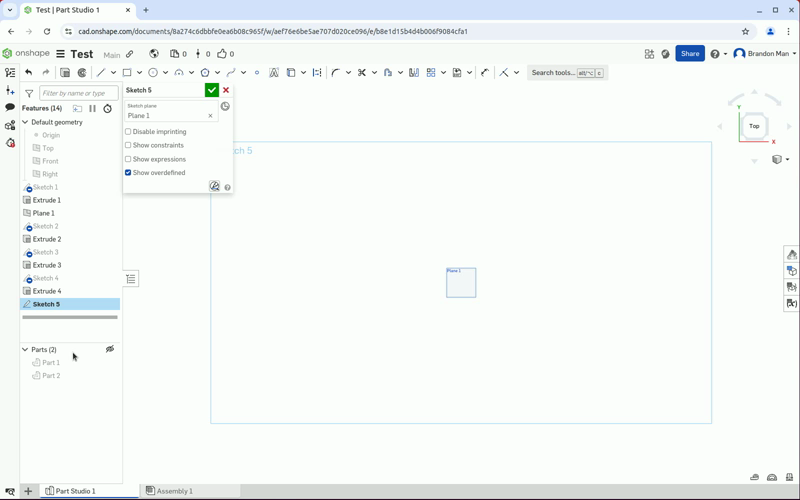
key_down(shift)
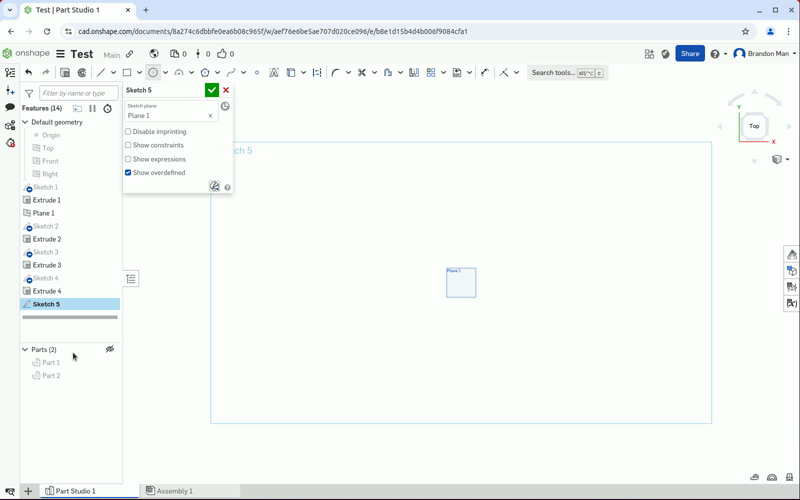
mouse_move(523, 244)
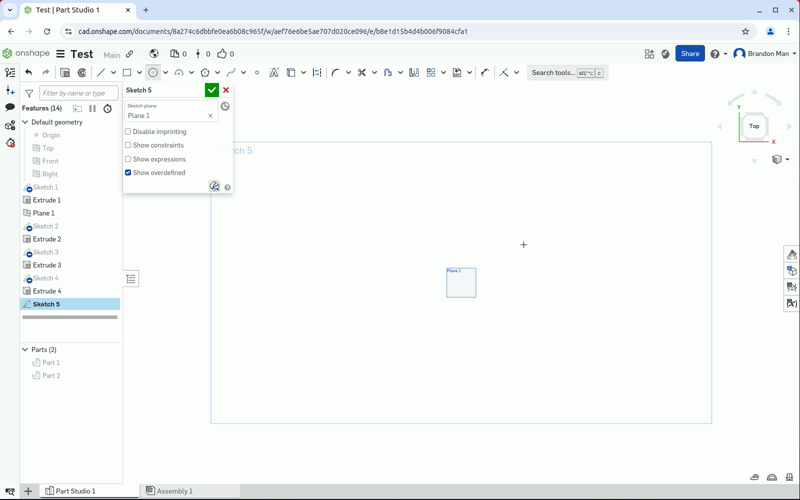
click(523, 244)
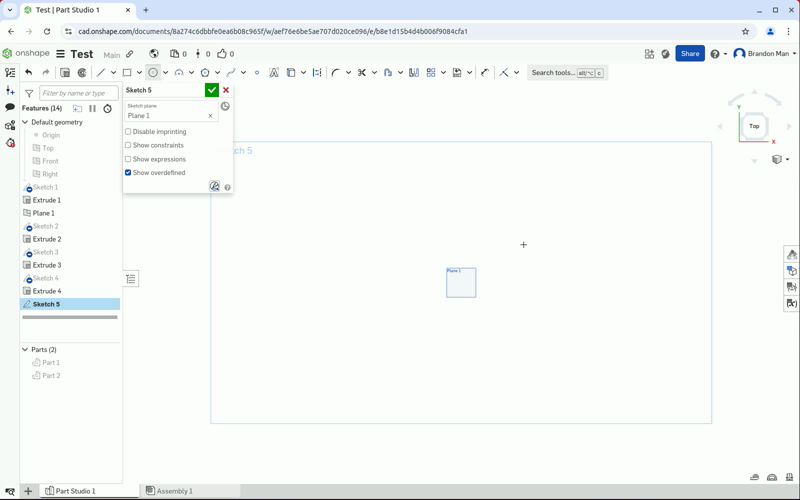
key_up(shift)
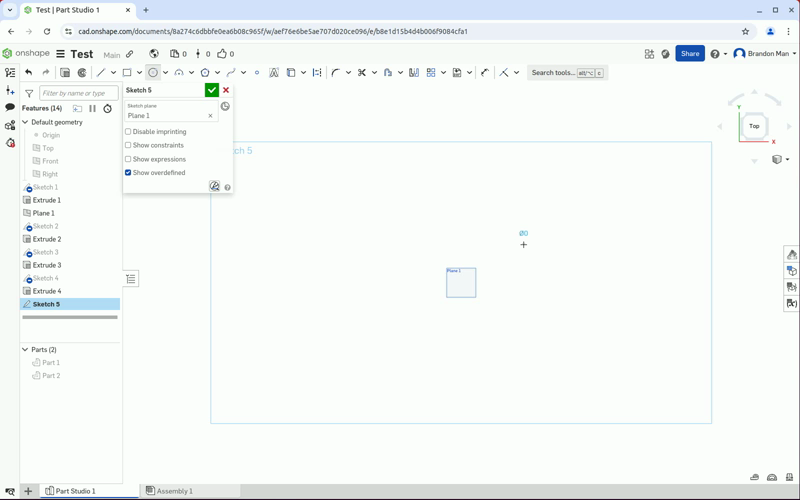
mouse_move(528, 244)
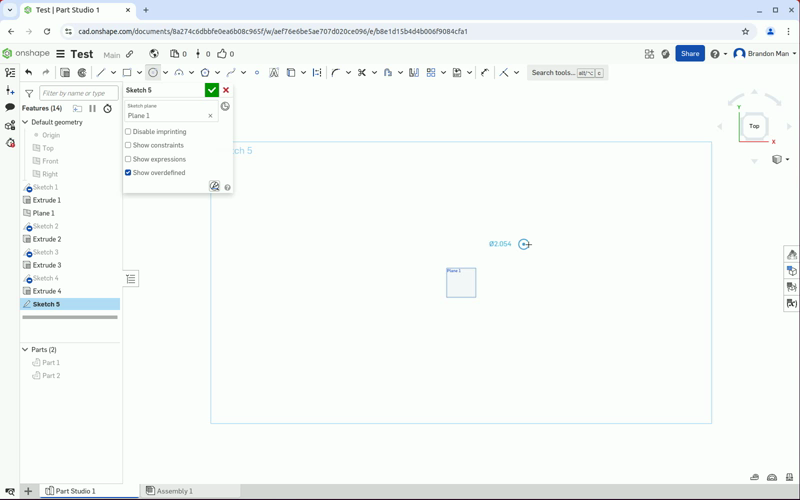
click(528, 244)
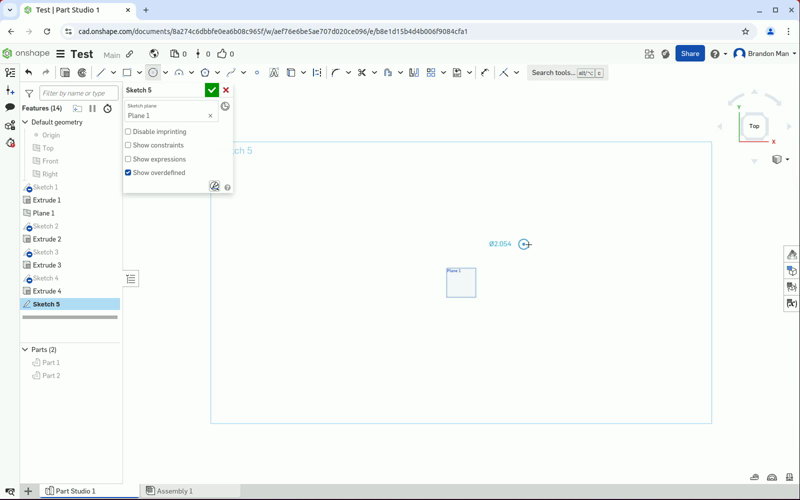
key(esc)
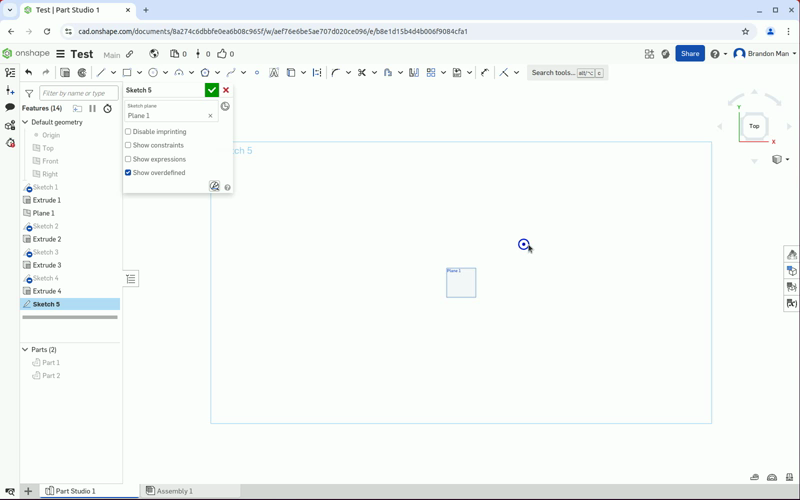
mouse_move(522, 240)
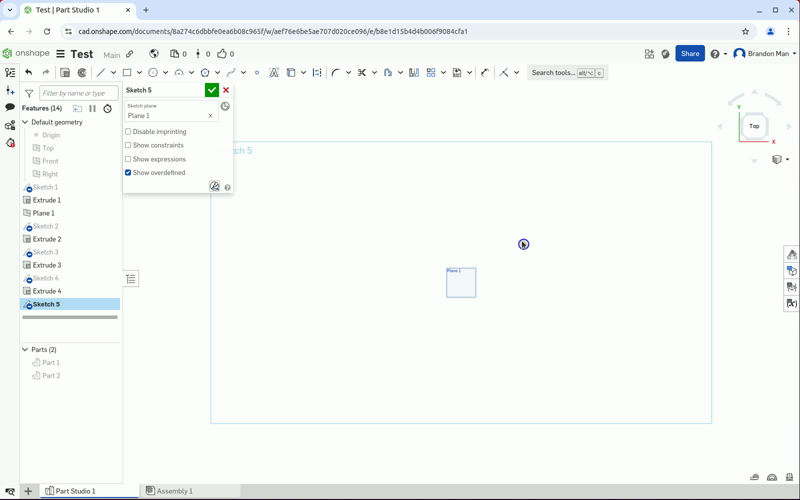
scroll(6)
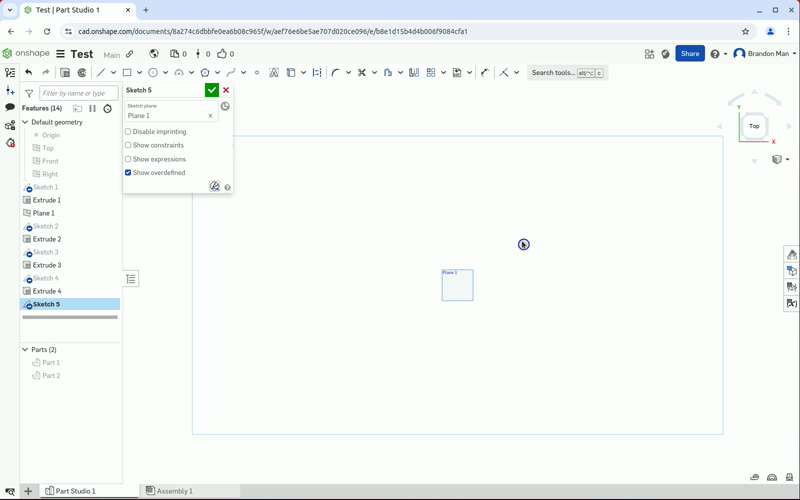
scroll(6)
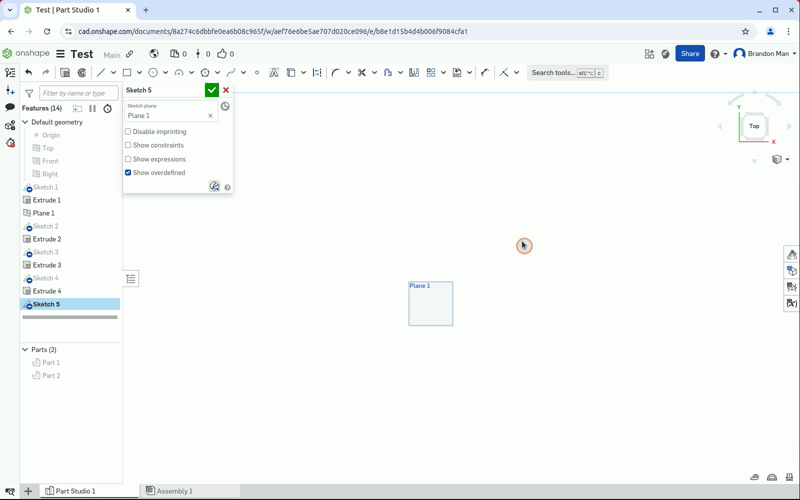
scroll(6)
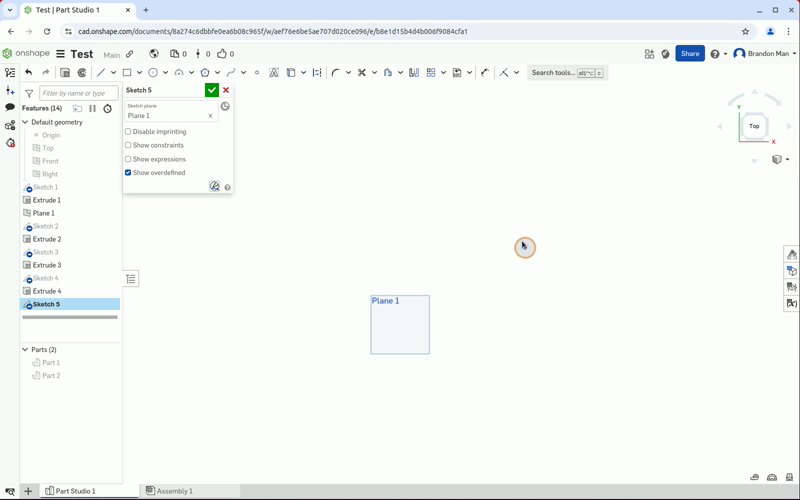
scroll(6)
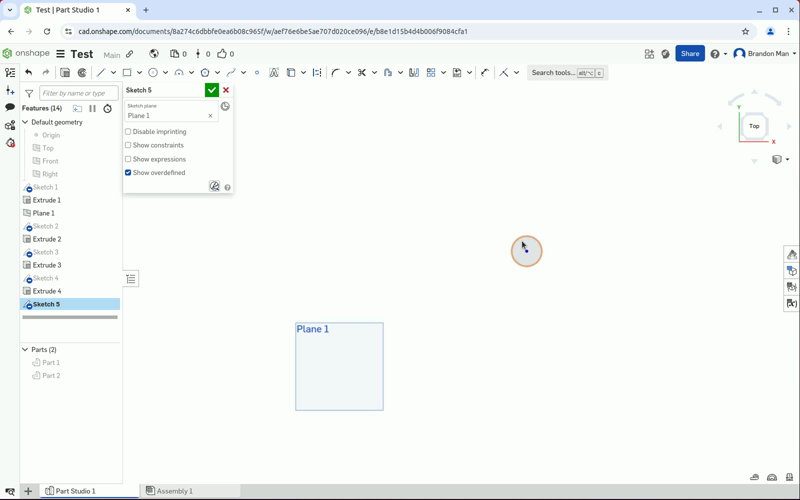
scroll(6)
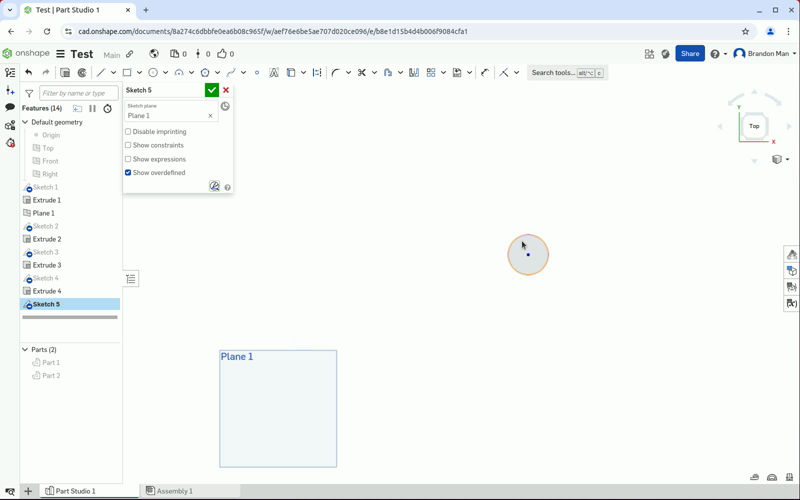
scroll(6)
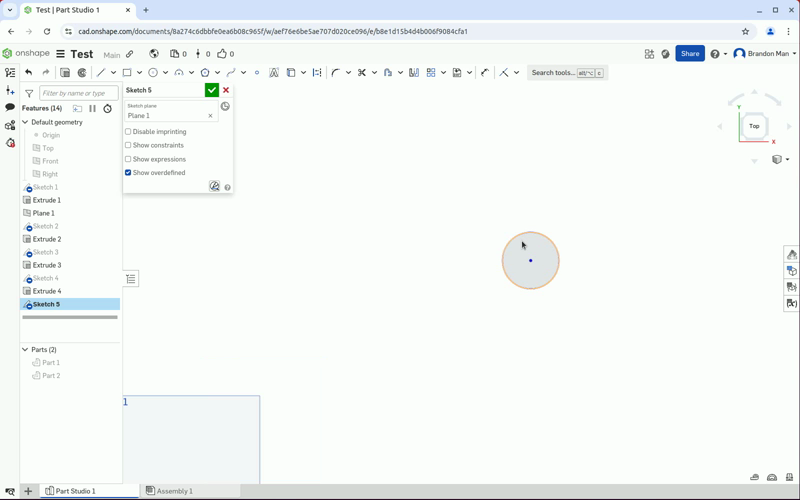
scroll(6)
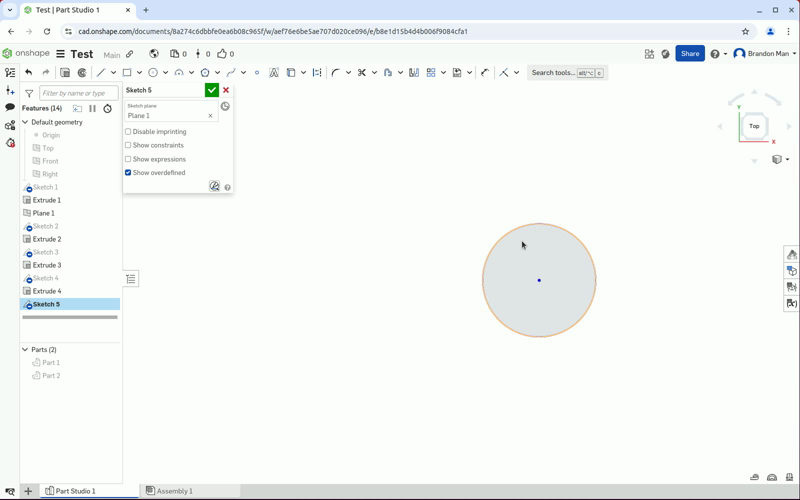
click(522, 240)
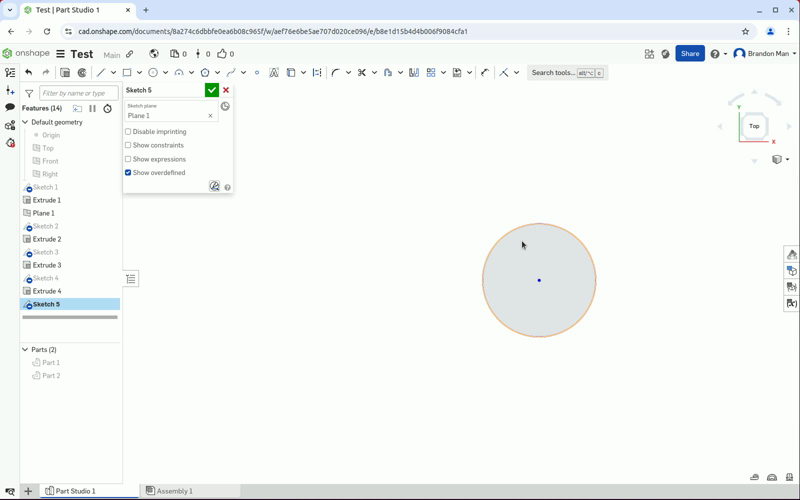
scroll(-6)
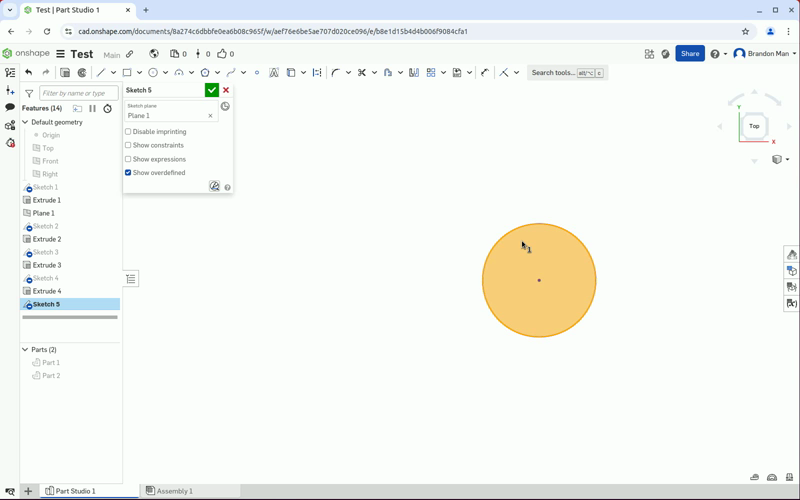
scroll(-6)
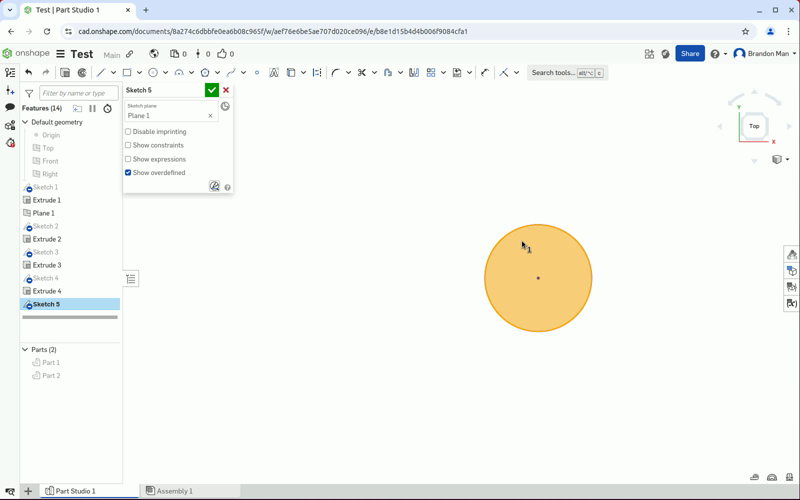
scroll(-6)
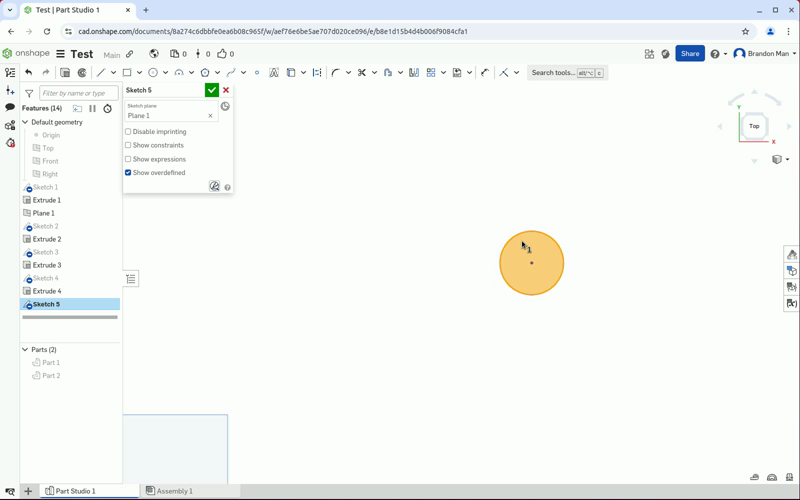
scroll(-6)
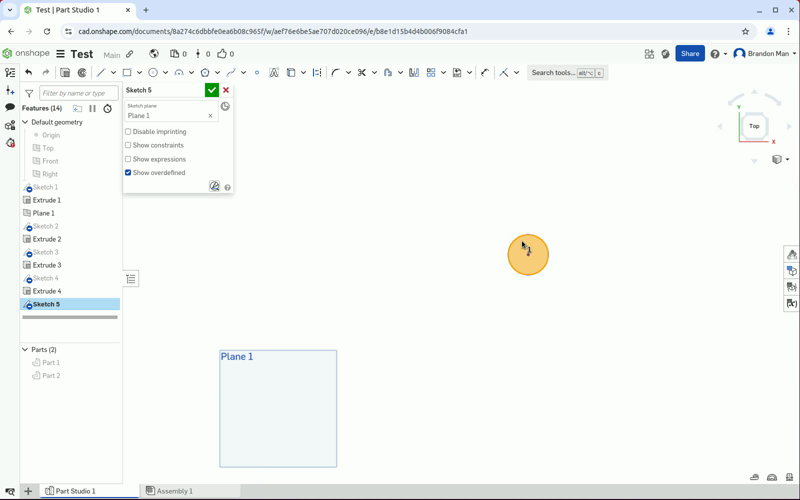
scroll(-6)
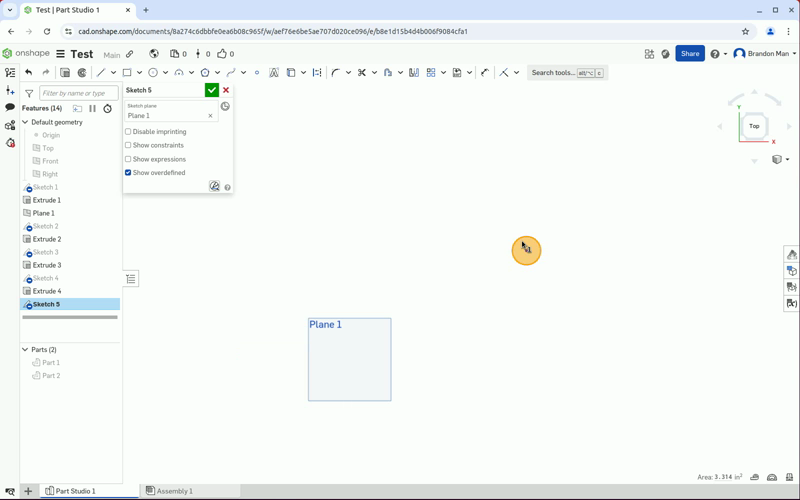
scroll(-6)
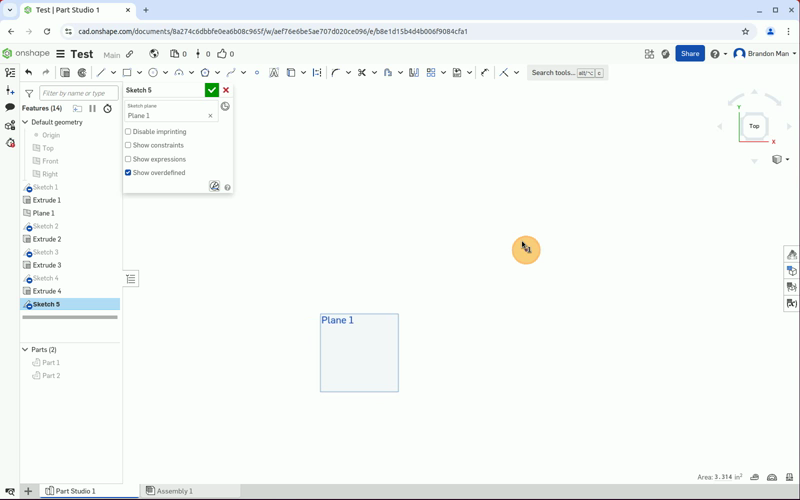
scroll(-6)
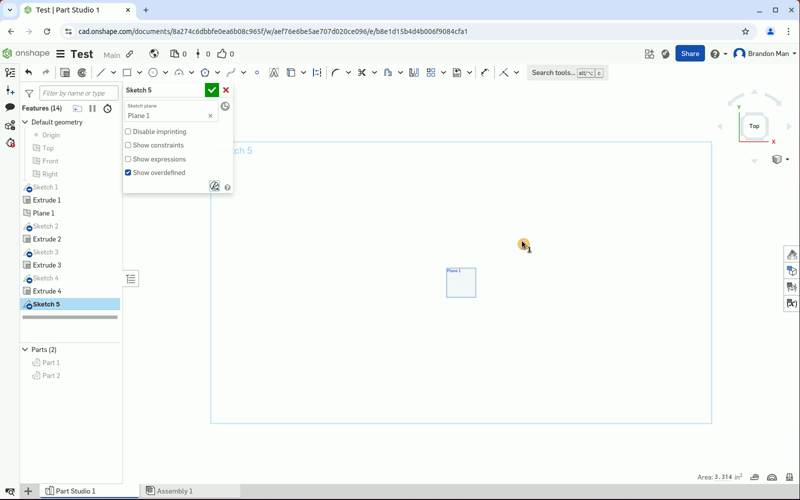
mouse_move(73, 352)
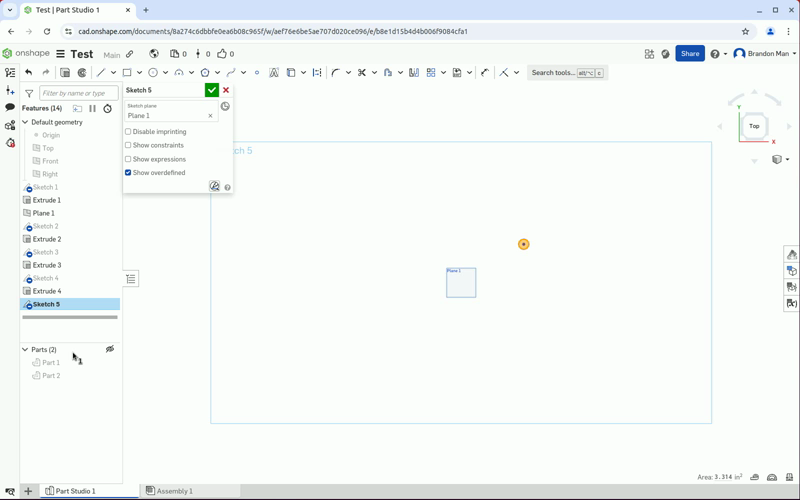
key(shift+y)
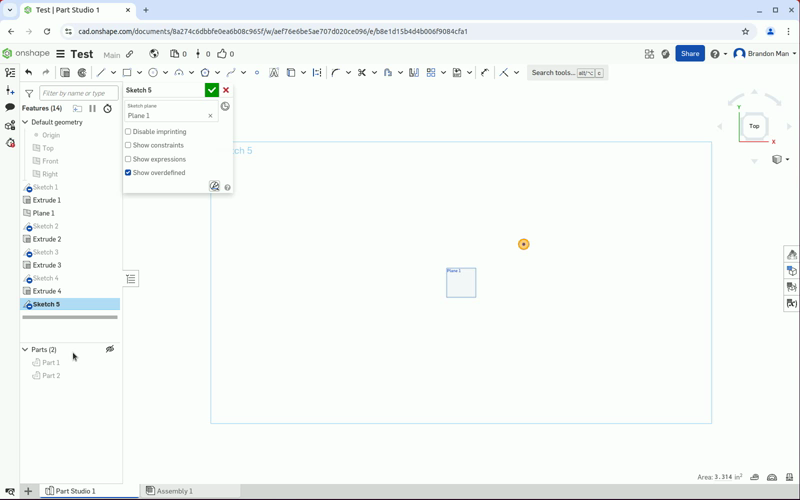
key(shift+e)
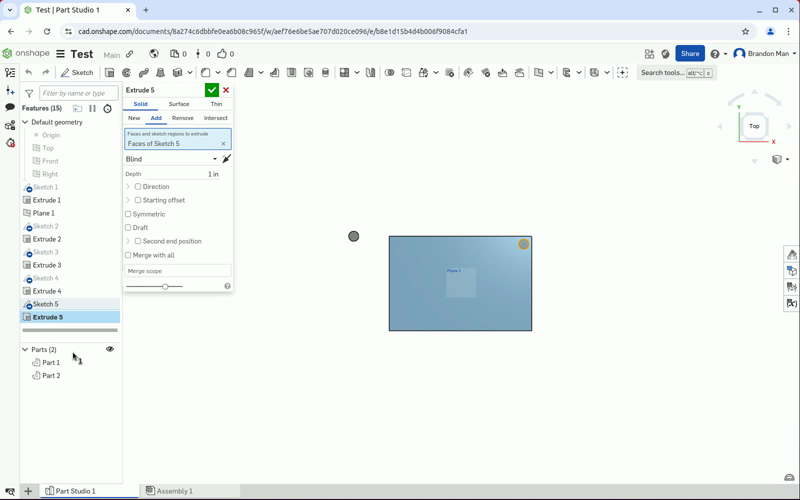
mouse_move(143, 106)
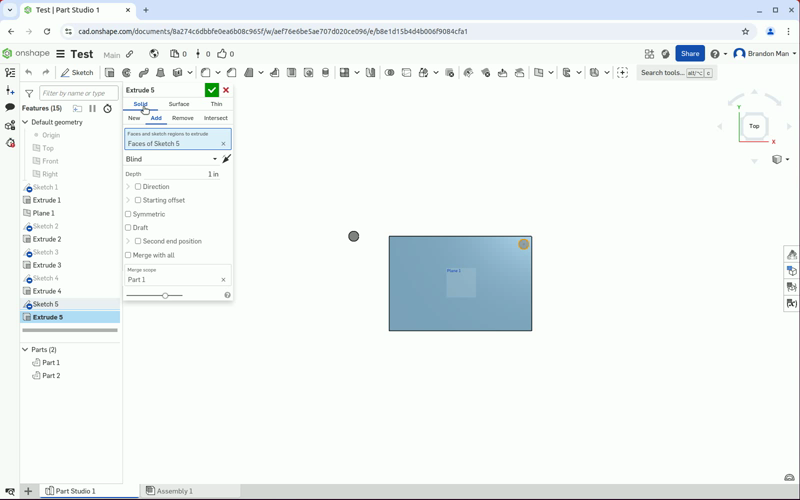
click(143, 106)
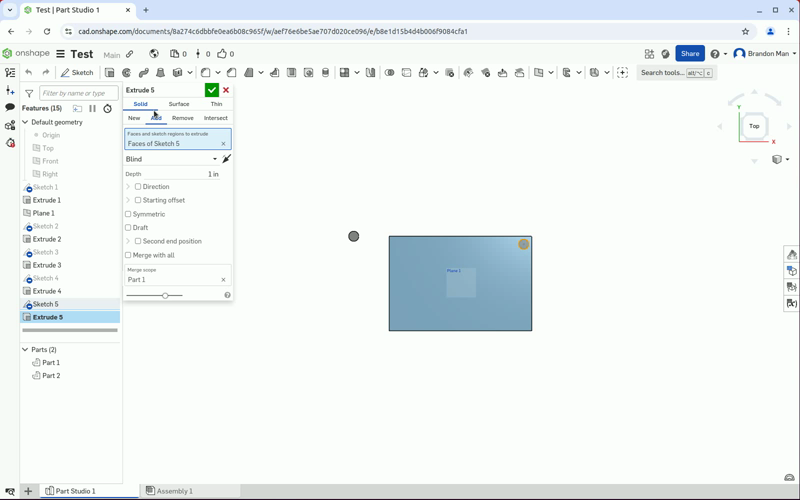
mouse_move(186, 120)
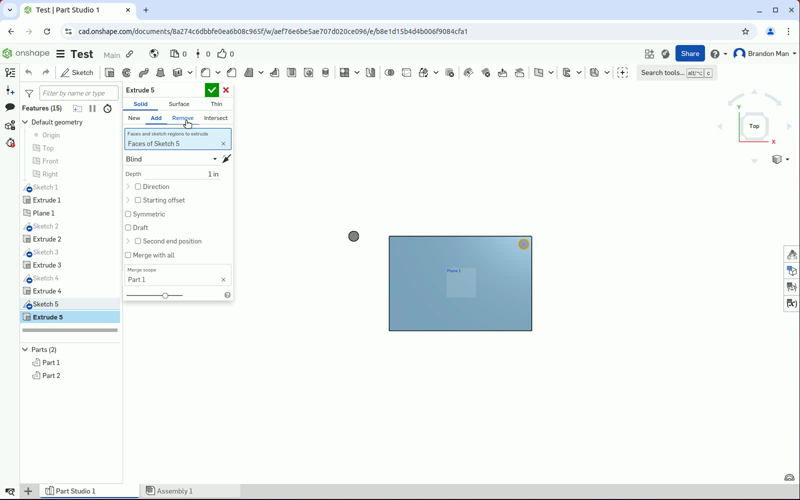
click(186, 120)
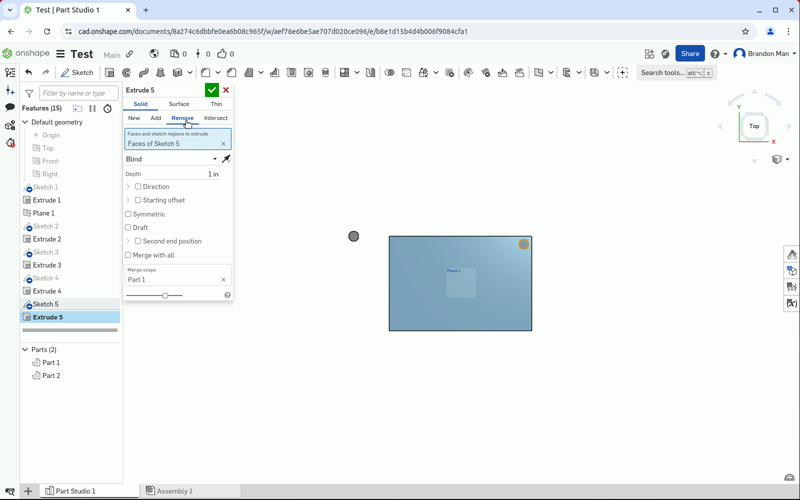
key(tab, 4)
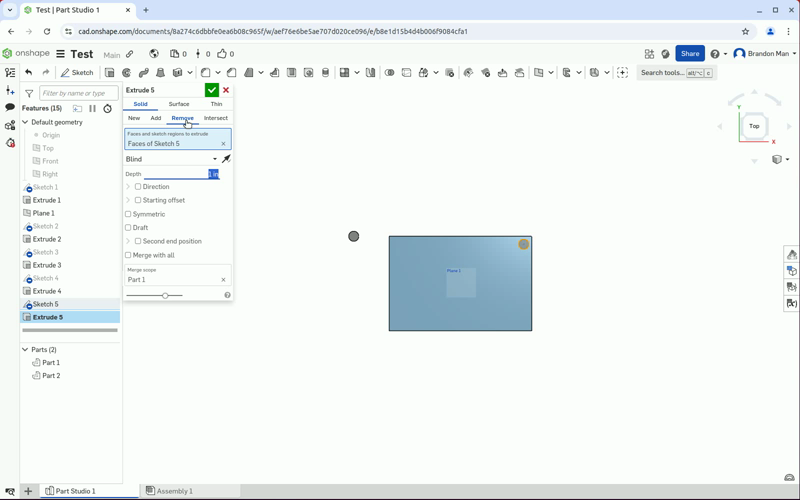
text(0.241)
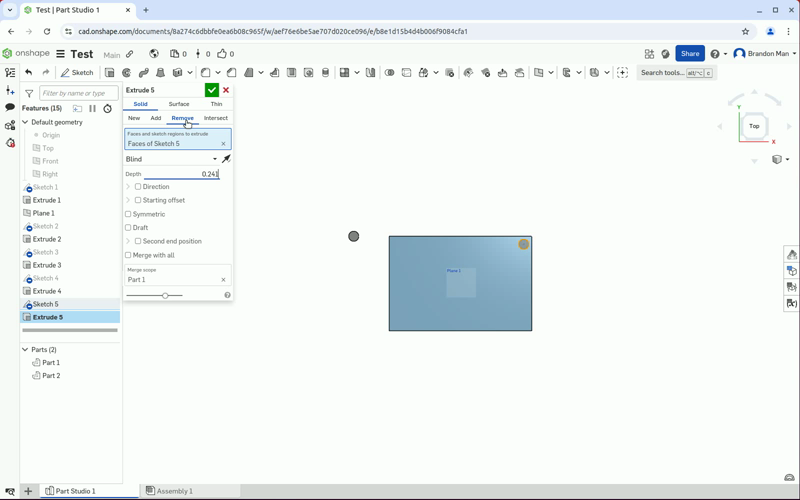
key(tab, 6)
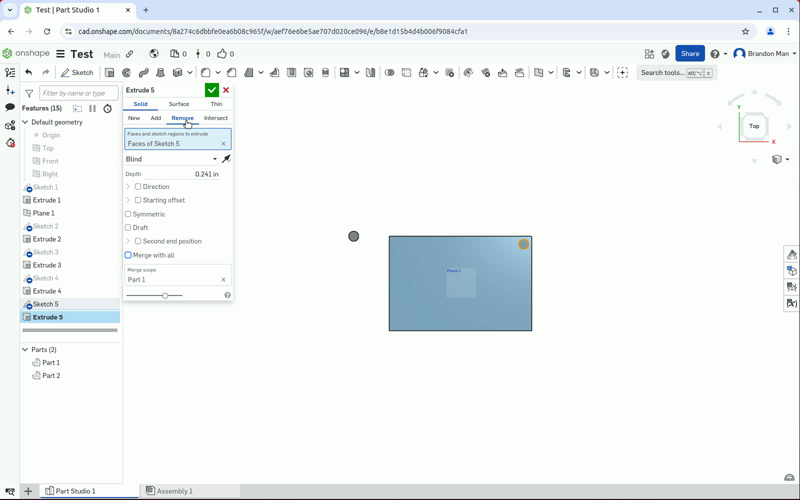
key(space)
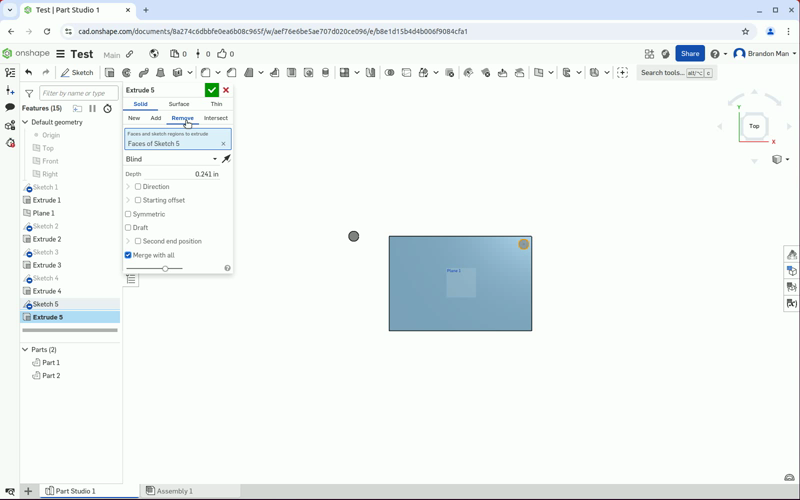
key(enter)
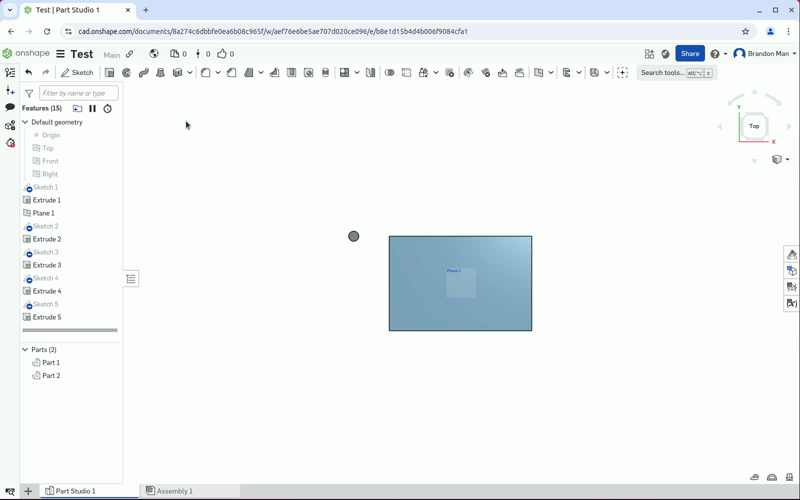
key(shift+h)
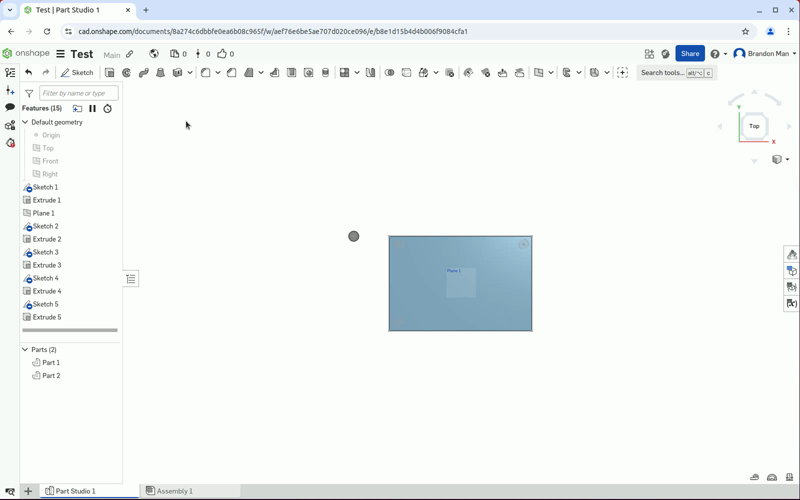
key(shift+h)
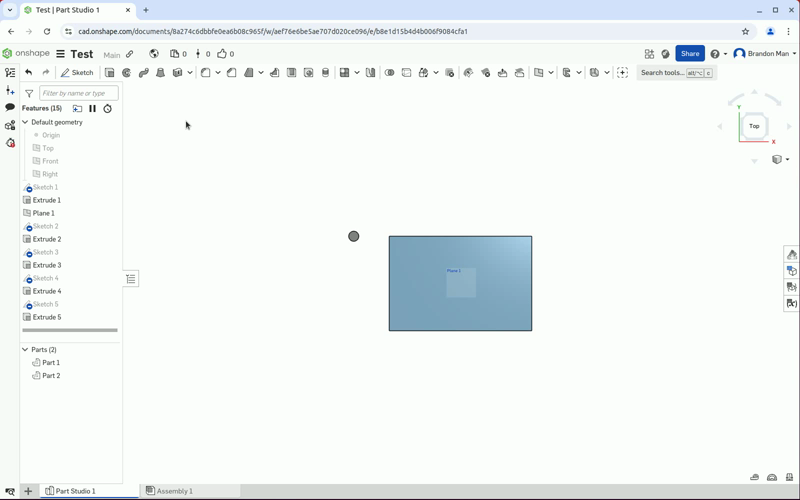
mouse_move(73, 189)
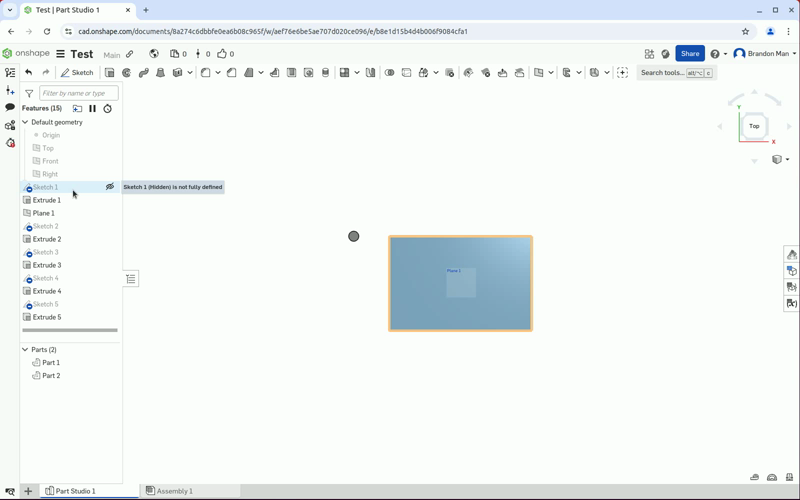
click(73, 189)
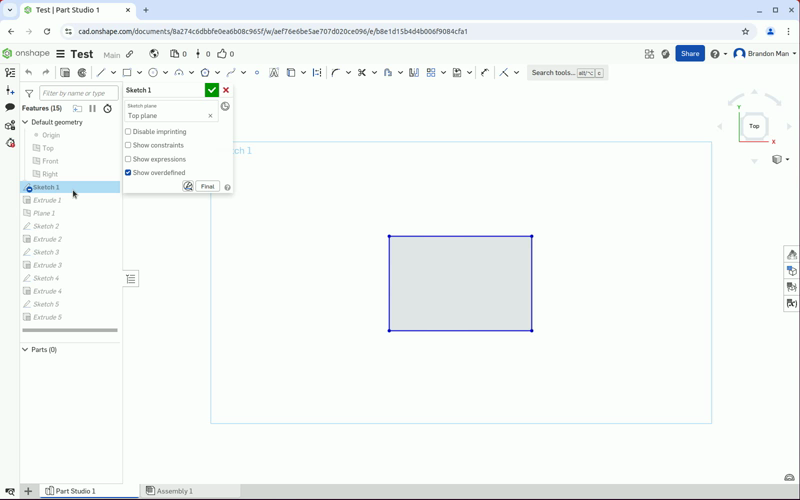
mouse_move(229, 92)
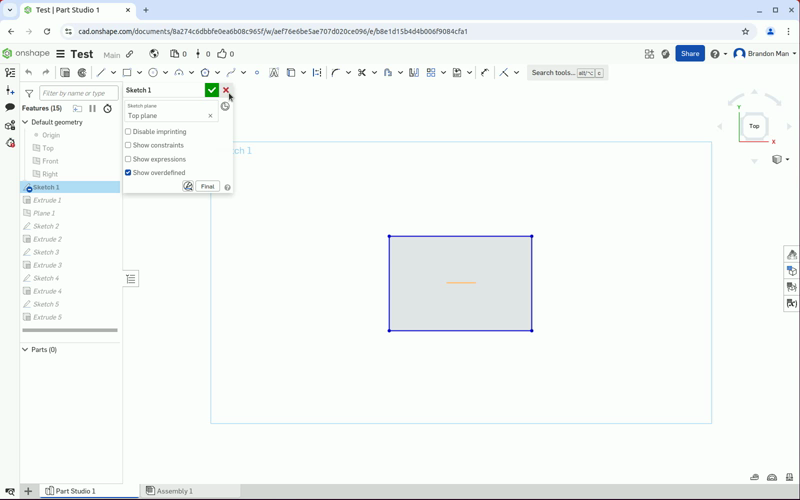
click(229, 92)
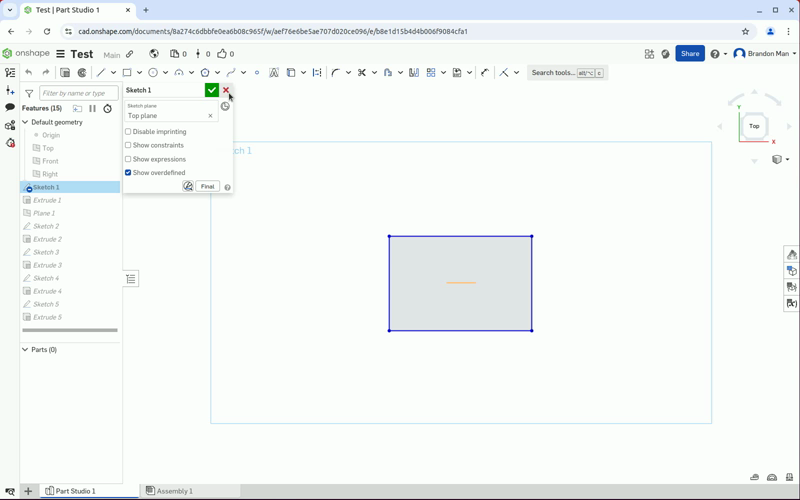
key(shift+s)
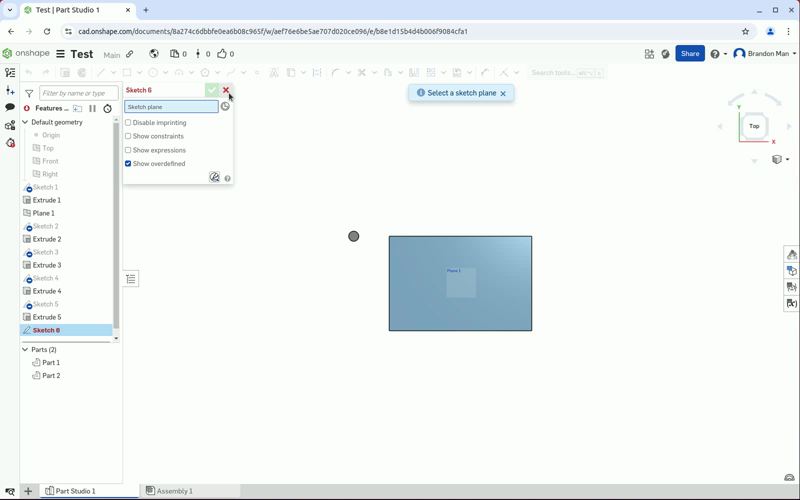
mouse_move(69, 215)
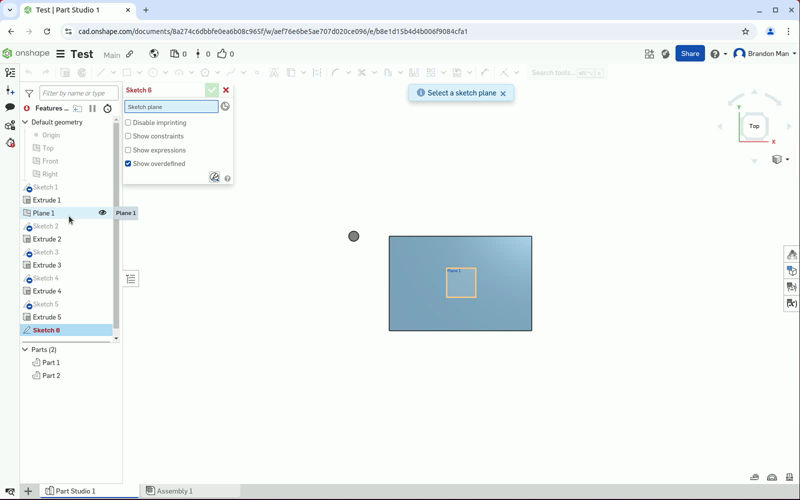
click(69, 215)
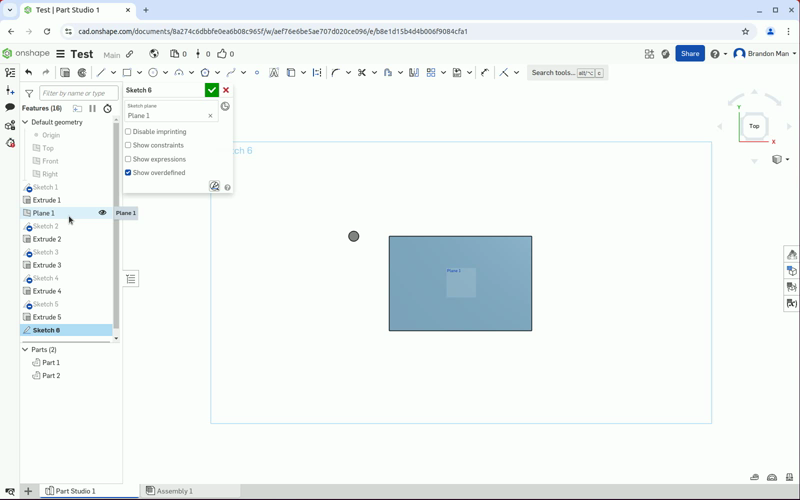
mouse_move(73, 352)
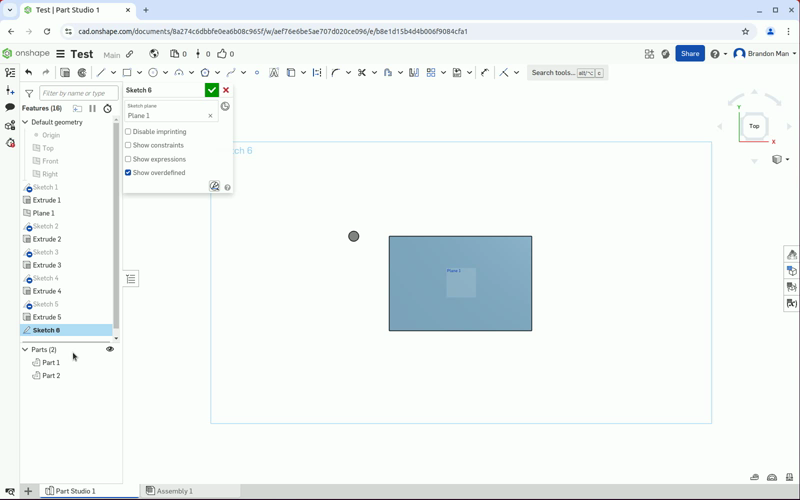
key(y)
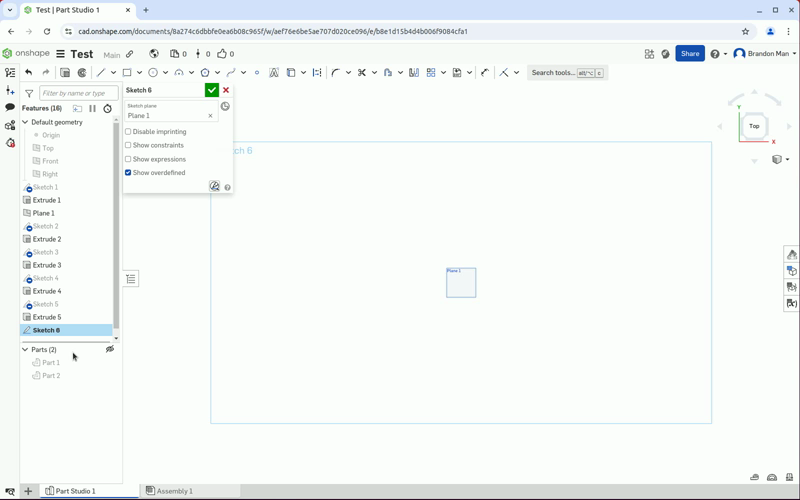
key(c)
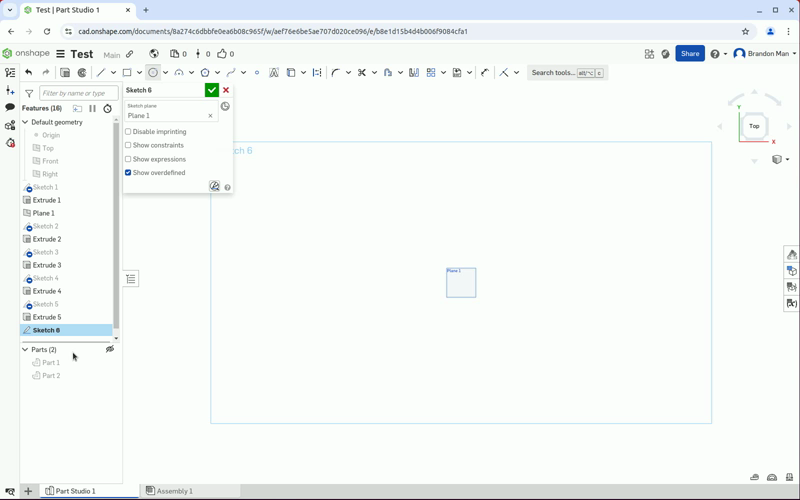
key_down(shift)
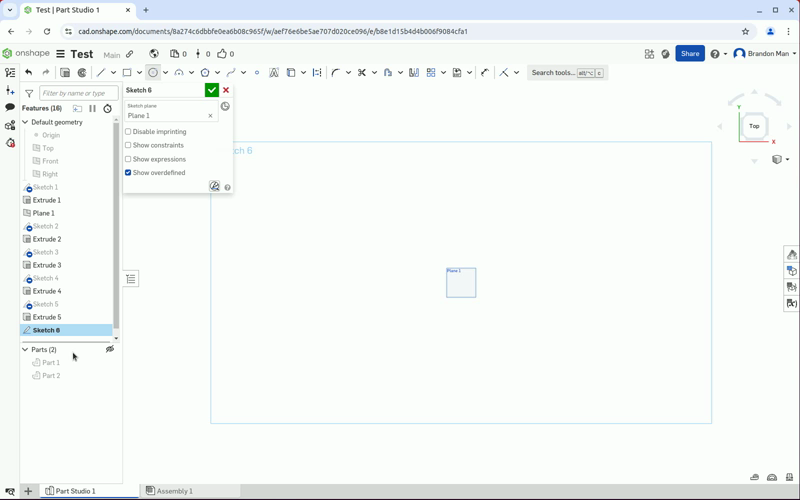
mouse_move(523, 321)
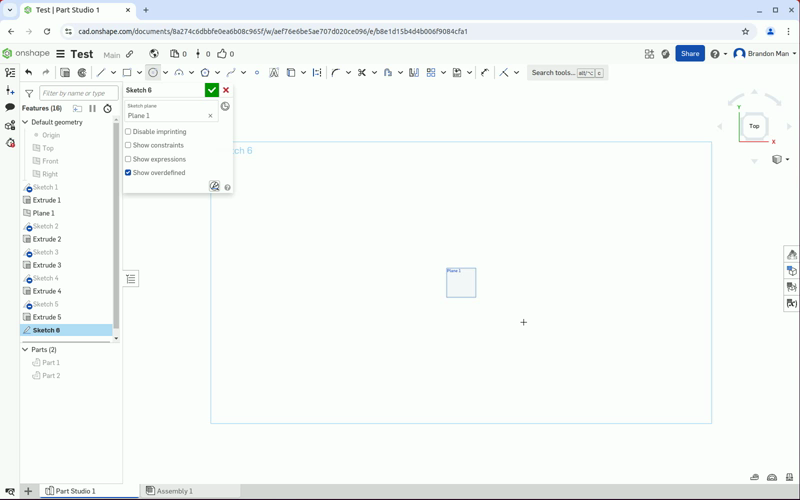
click(523, 321)
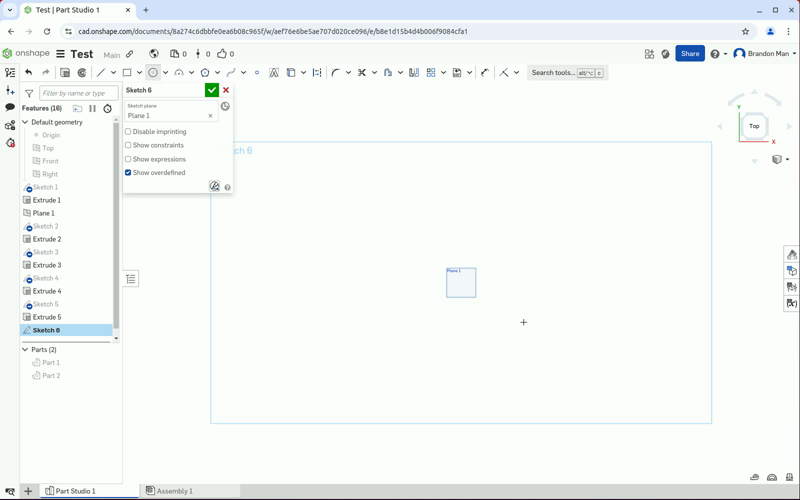
key_up(shift)
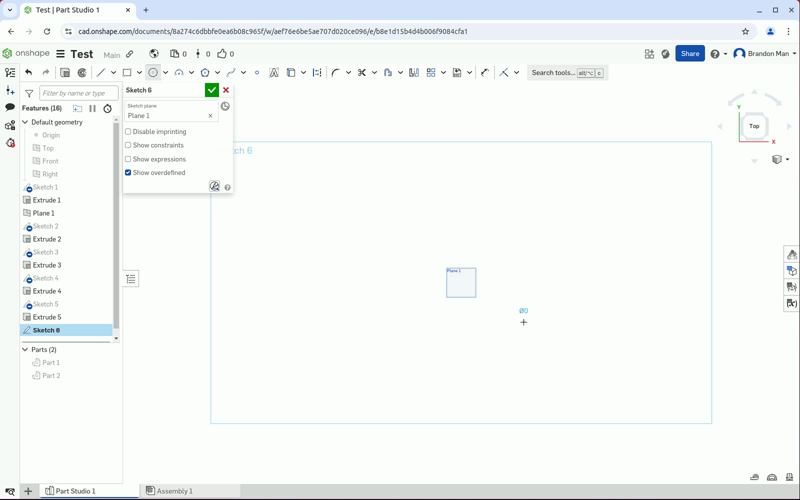
mouse_move(528, 321)
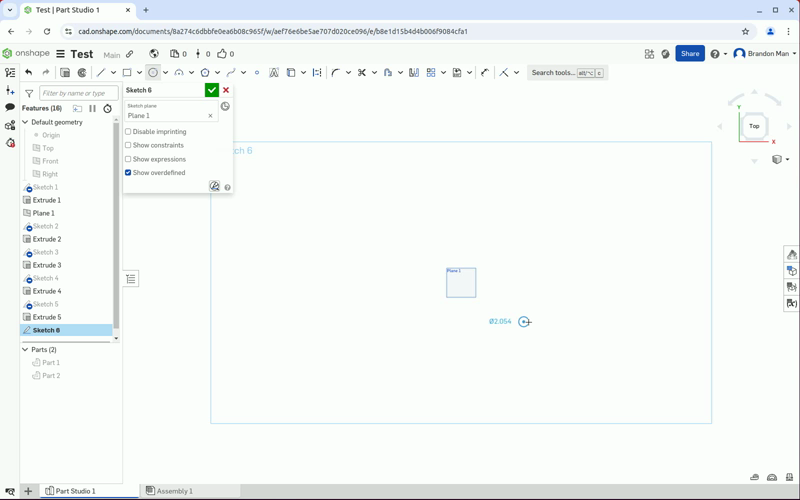
click(528, 321)
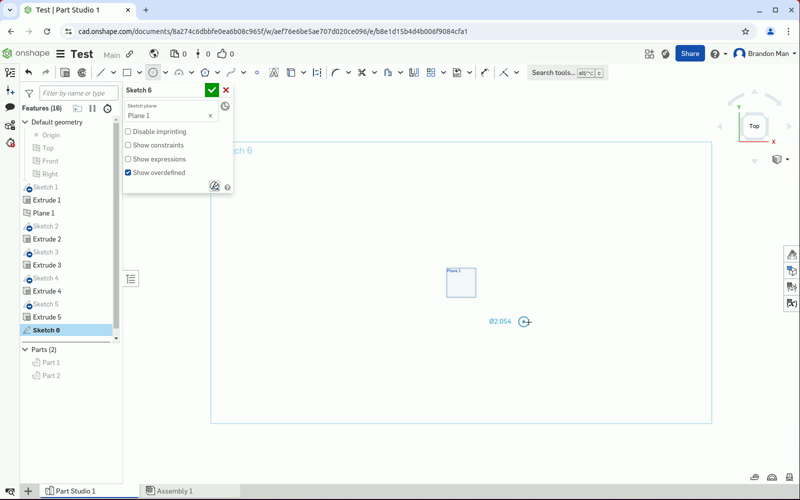
key(esc)
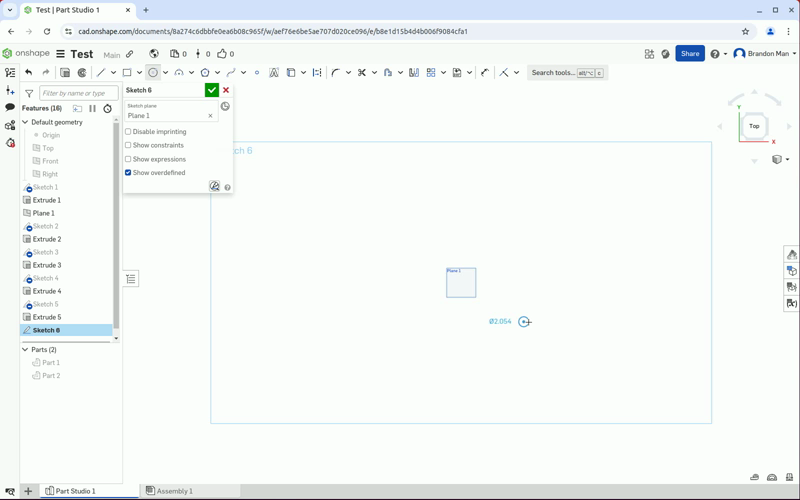
mouse_move(523, 320)
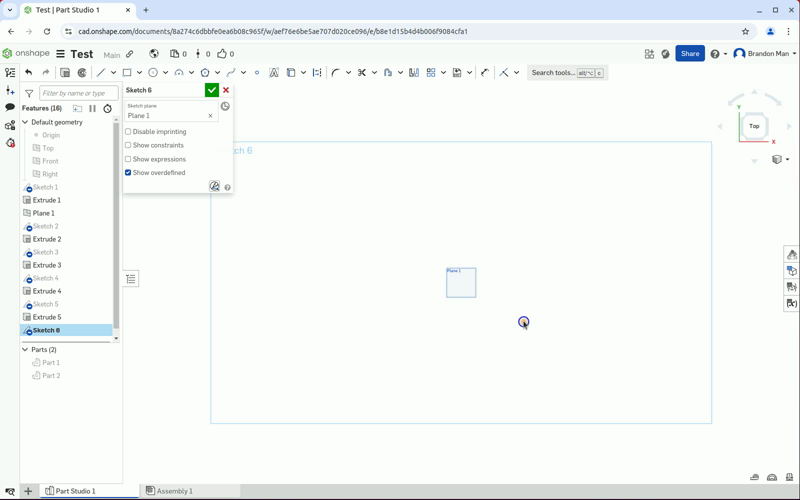
scroll(6)
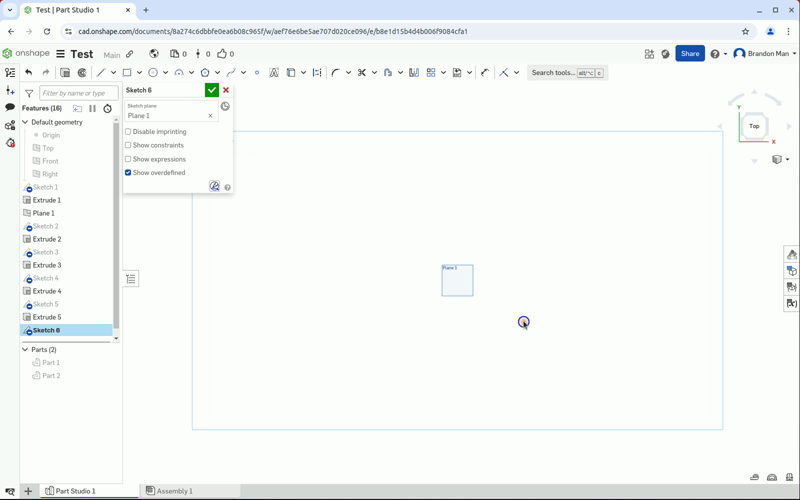
scroll(6)
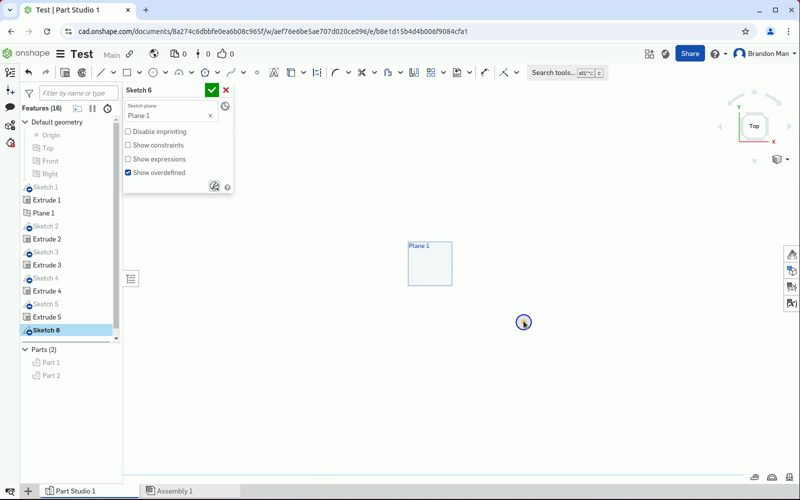
scroll(6)
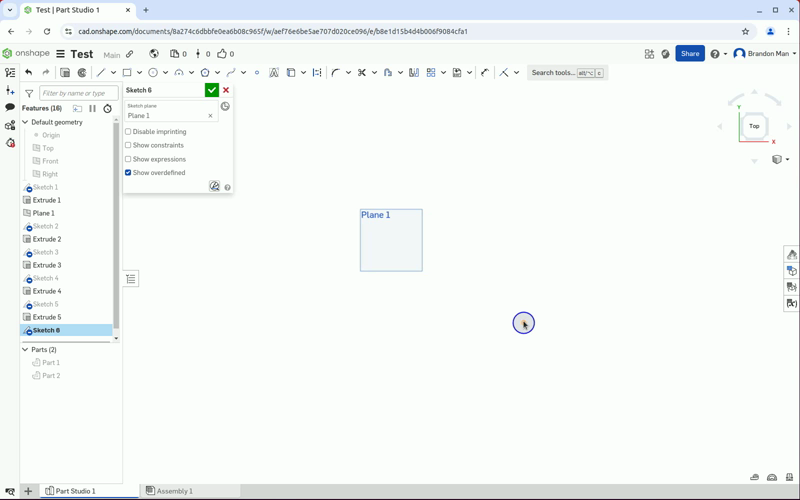
scroll(6)
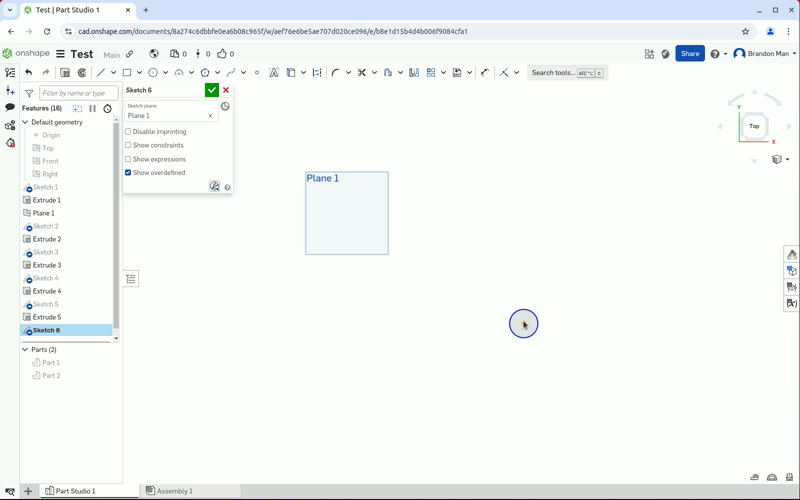
scroll(6)
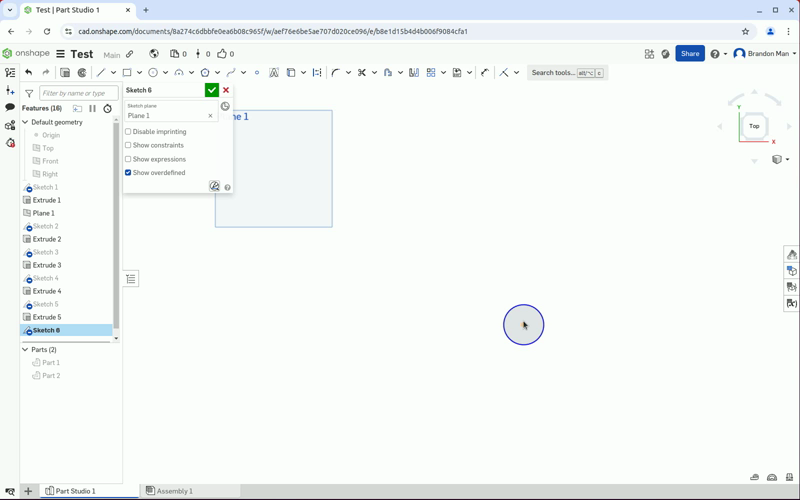
scroll(6)
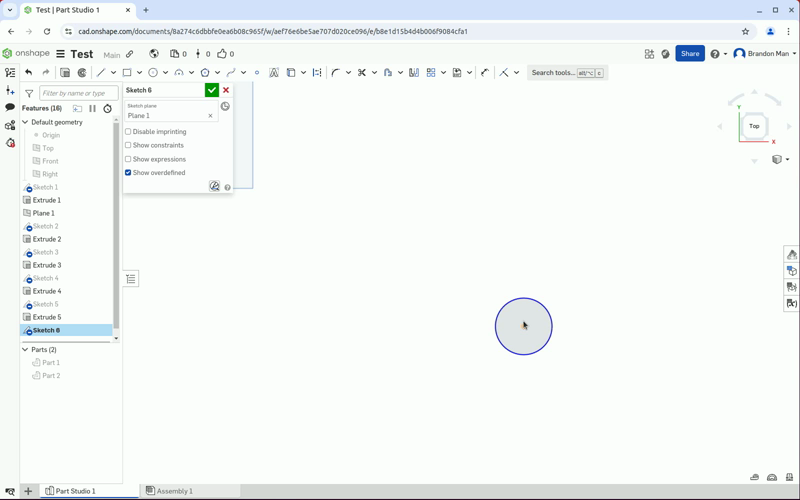
scroll(6)
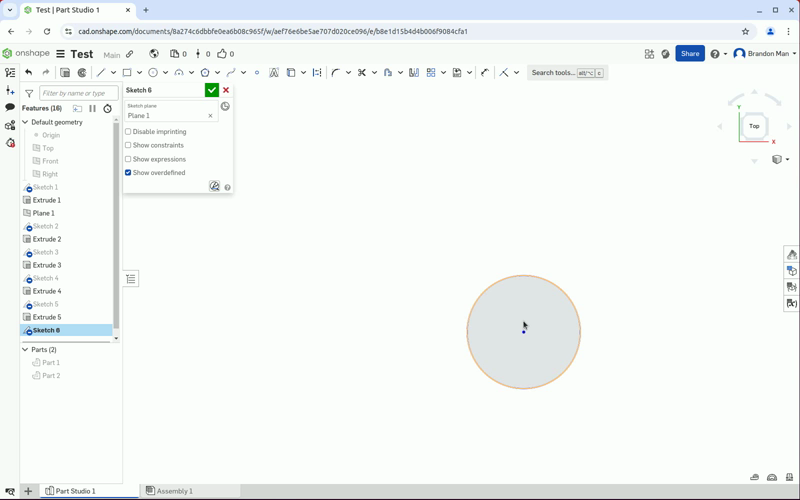
click(523, 320)
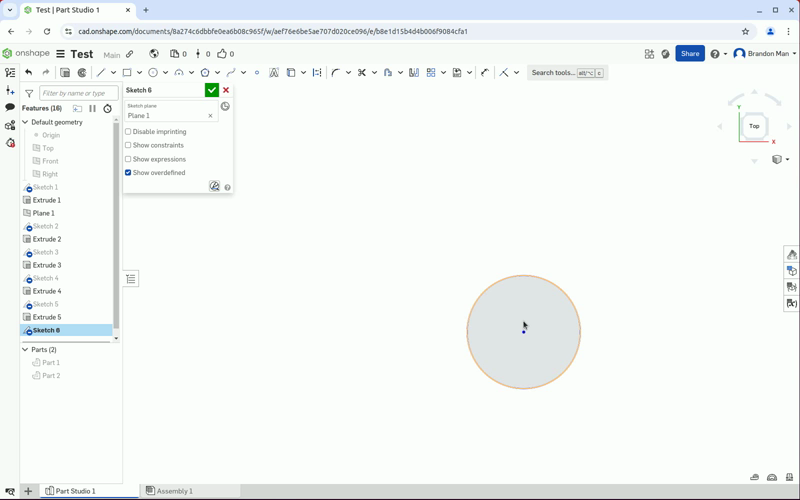
scroll(-6)
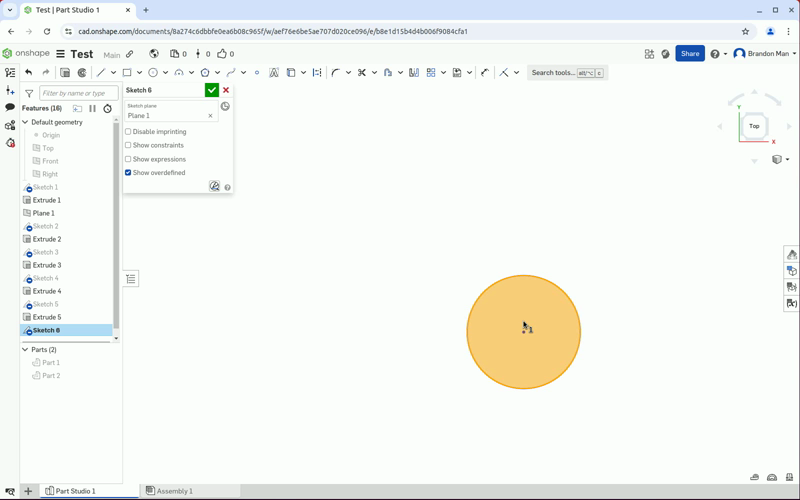
scroll(-6)
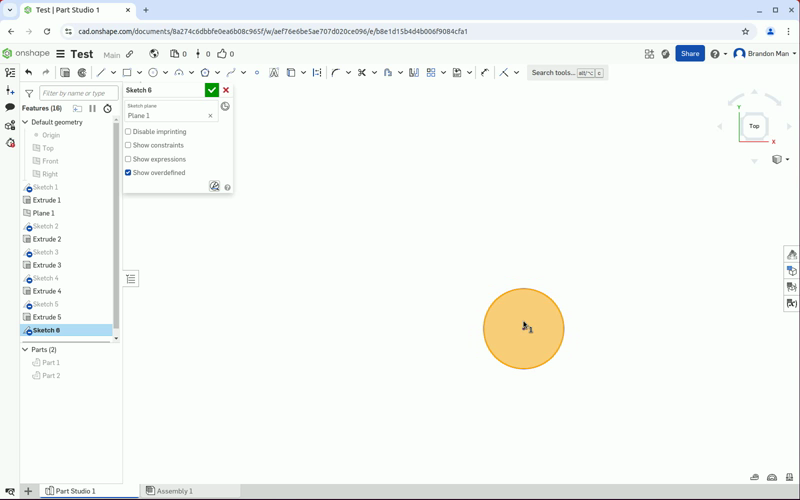
scroll(-6)
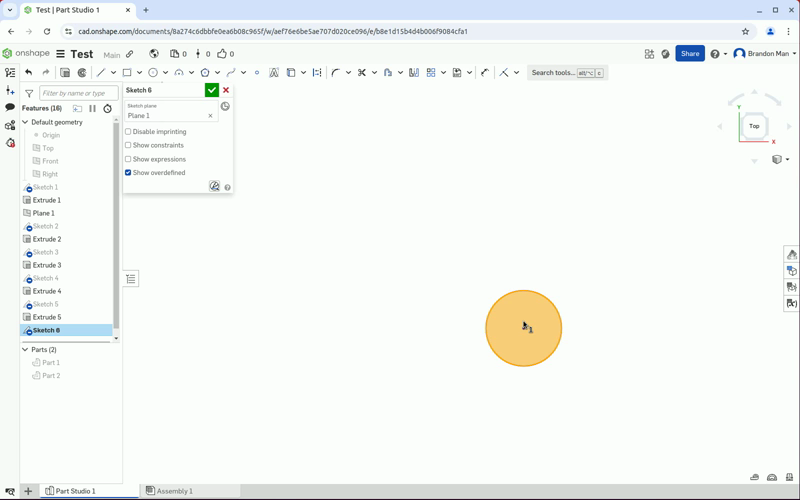
scroll(-6)
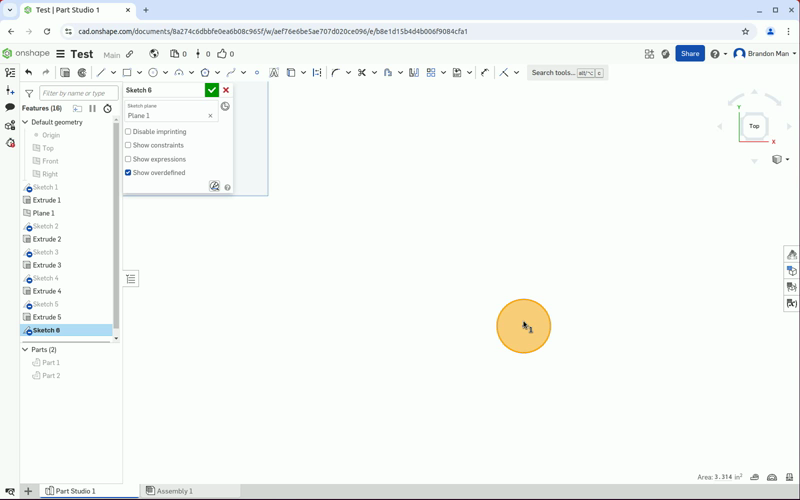
scroll(-6)
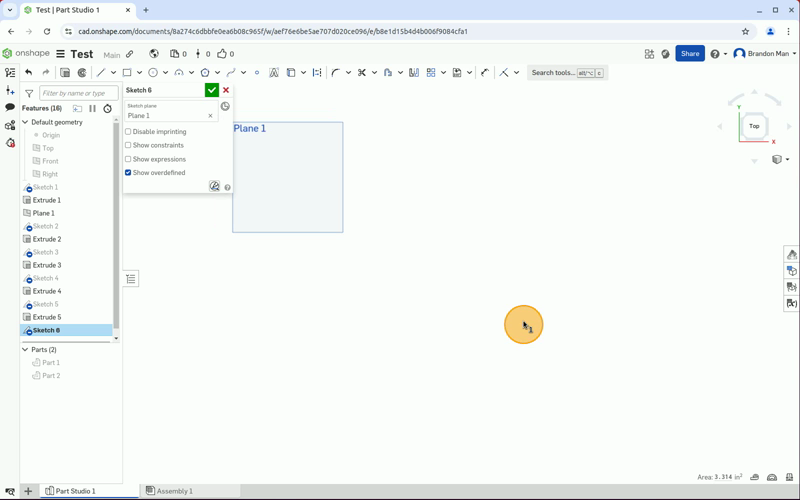
scroll(-6)
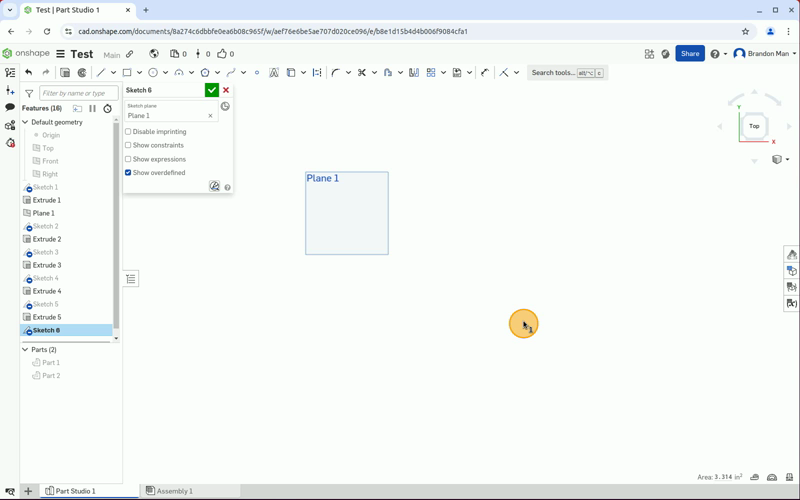
scroll(-6)
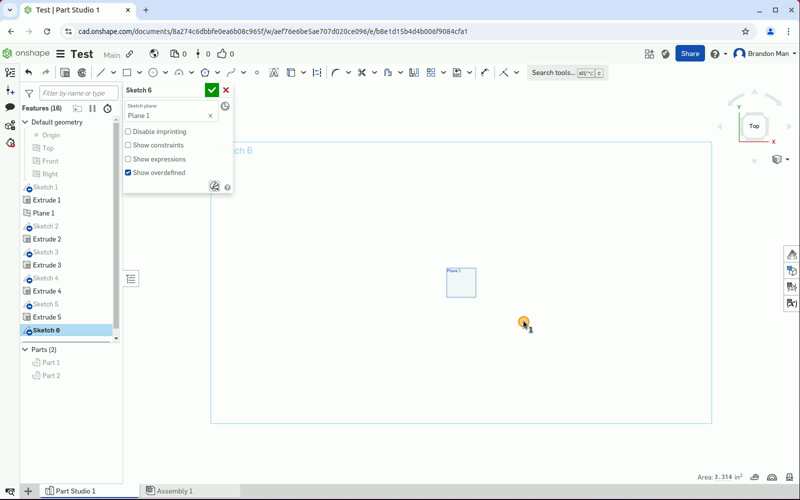
mouse_move(73, 352)
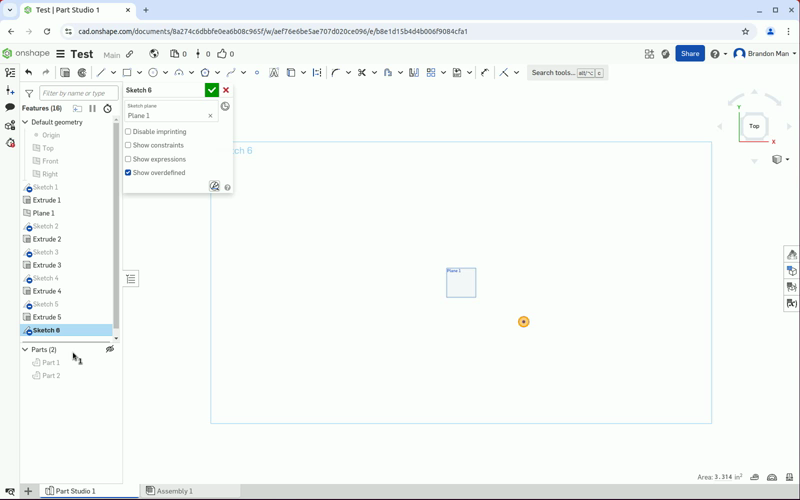
key(shift+y)
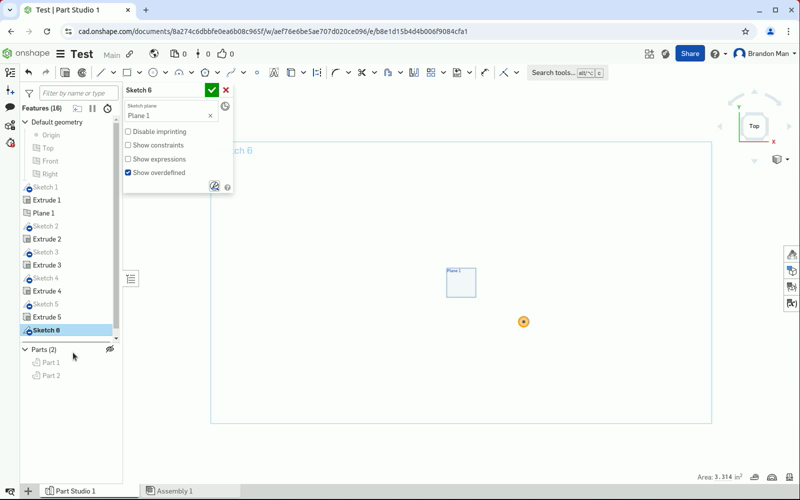
key(shift+e)
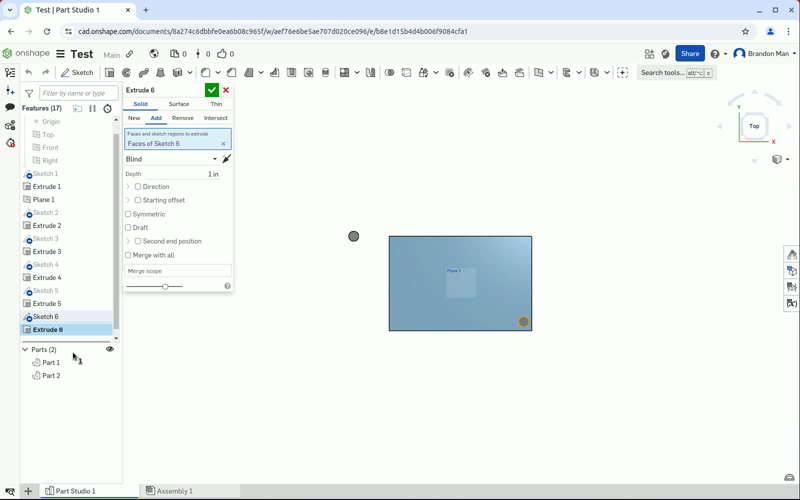
mouse_move(143, 106)
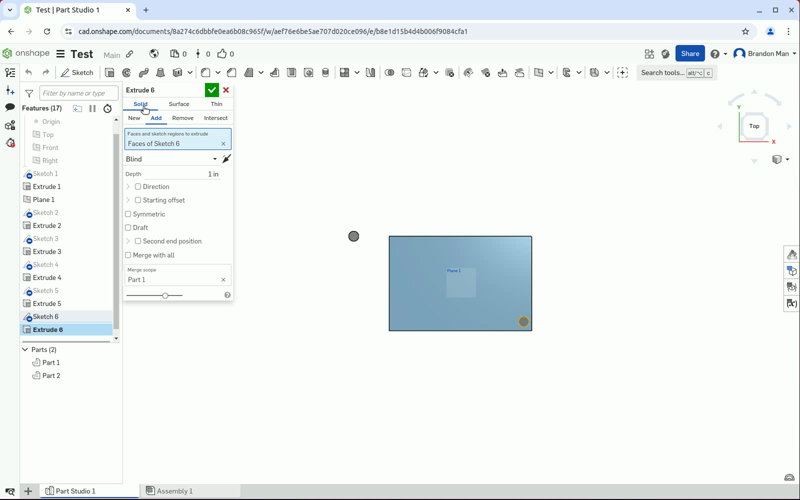
click(143, 106)
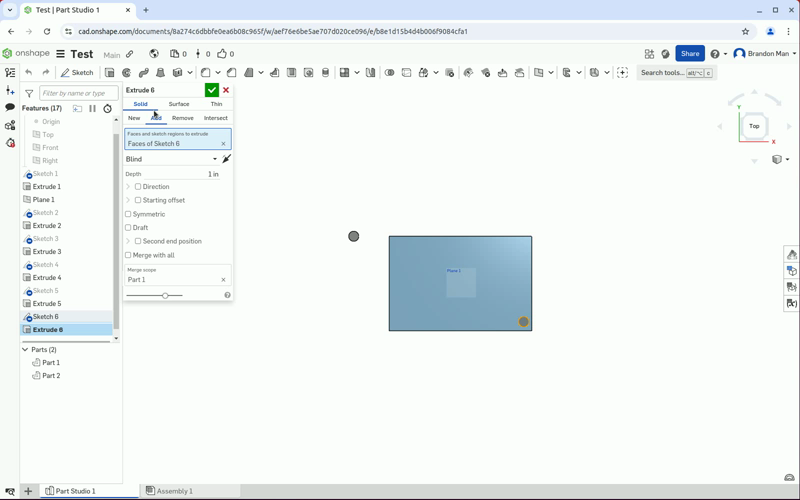
mouse_move(186, 120)
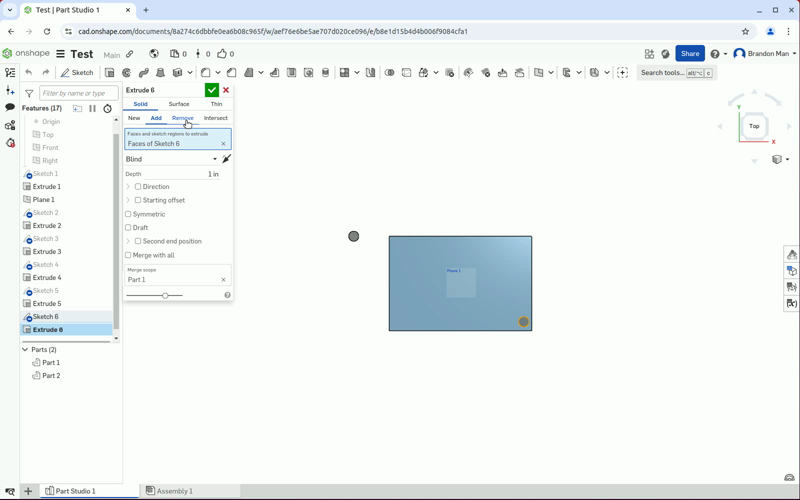
click(186, 120)
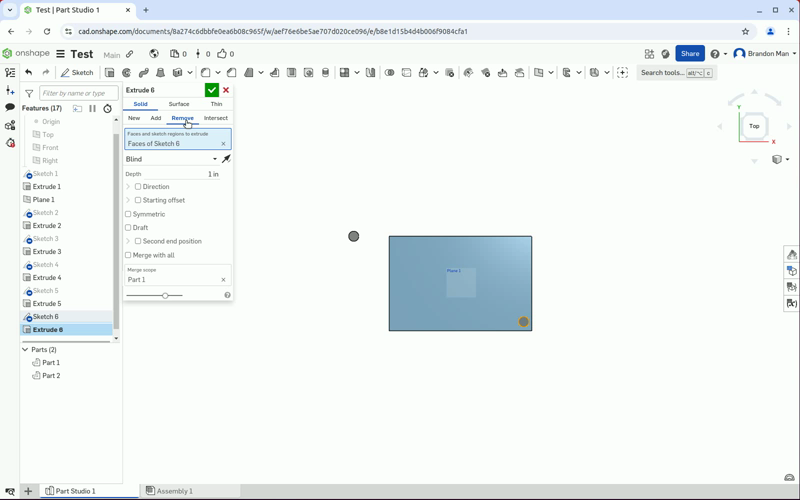
key(tab, 4)
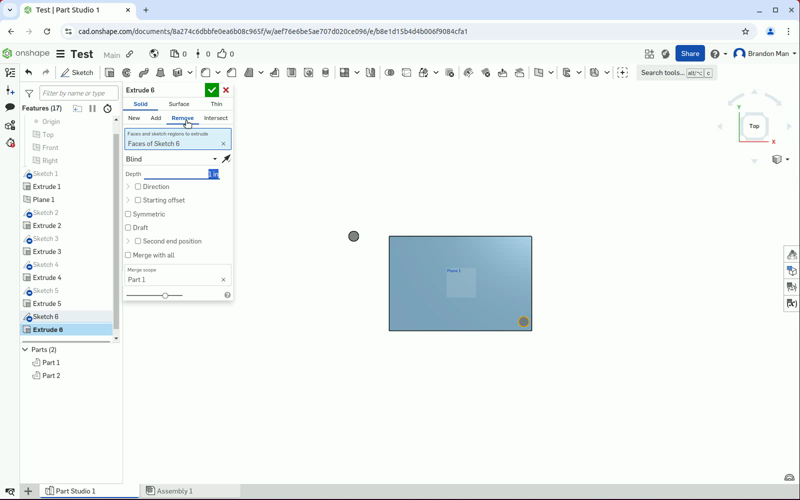
text(0.241)
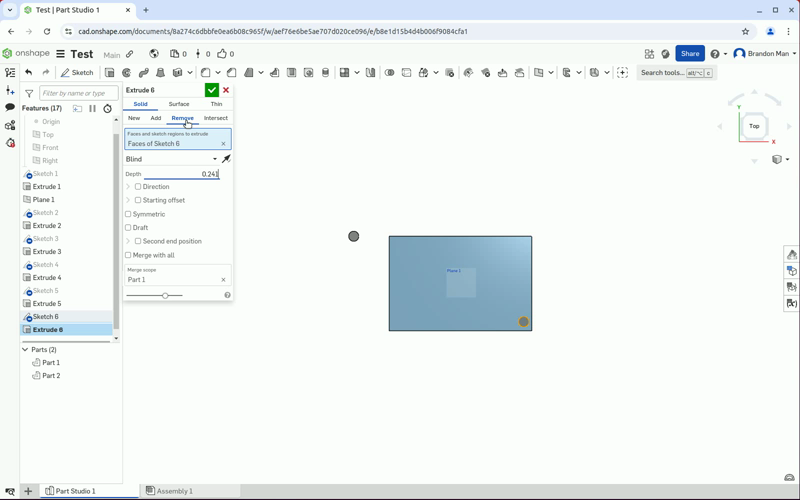
key(tab, 6)
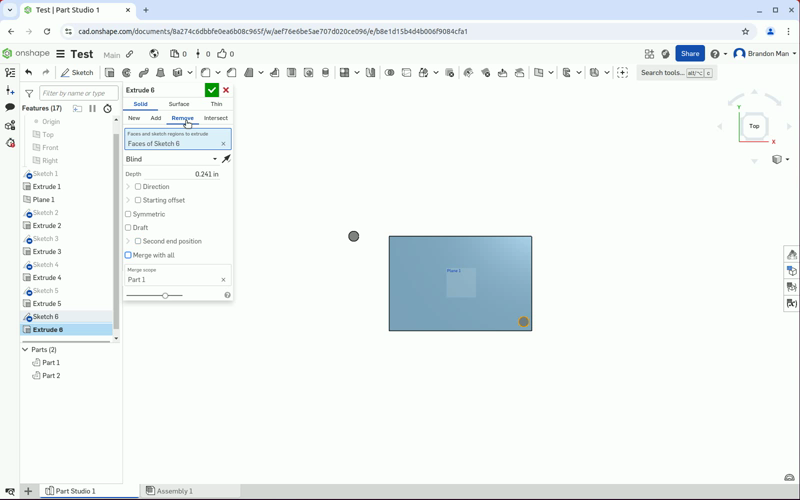
key(space)
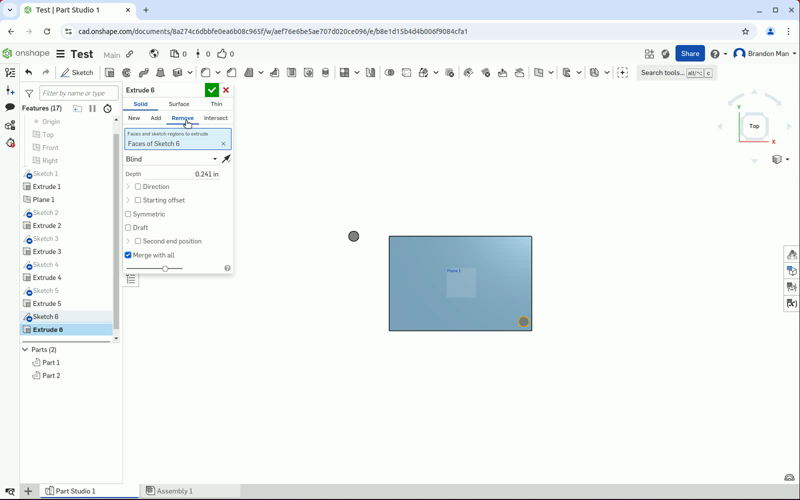
key(enter)
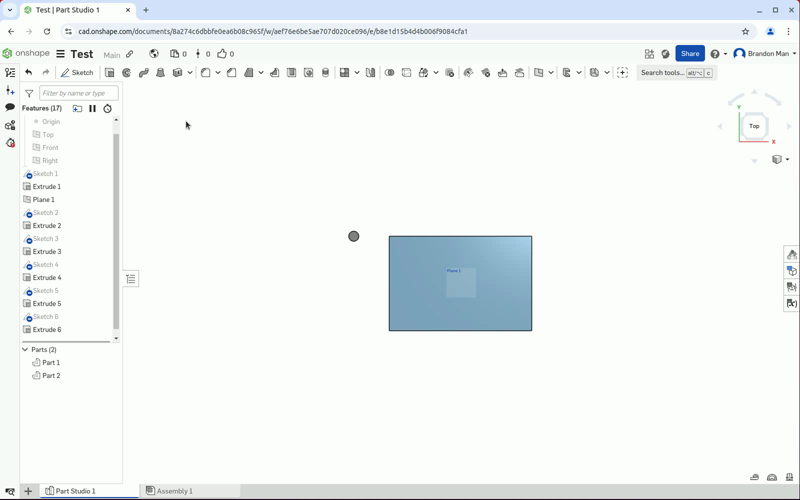
key(shift+h)
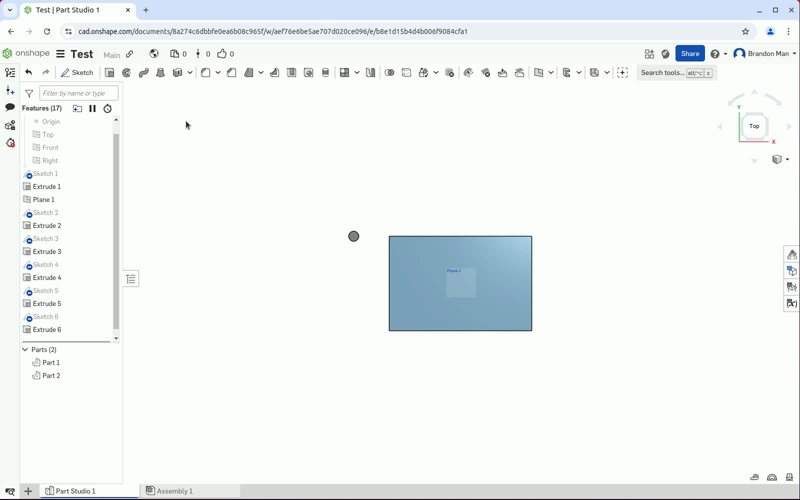
key(shift+h)
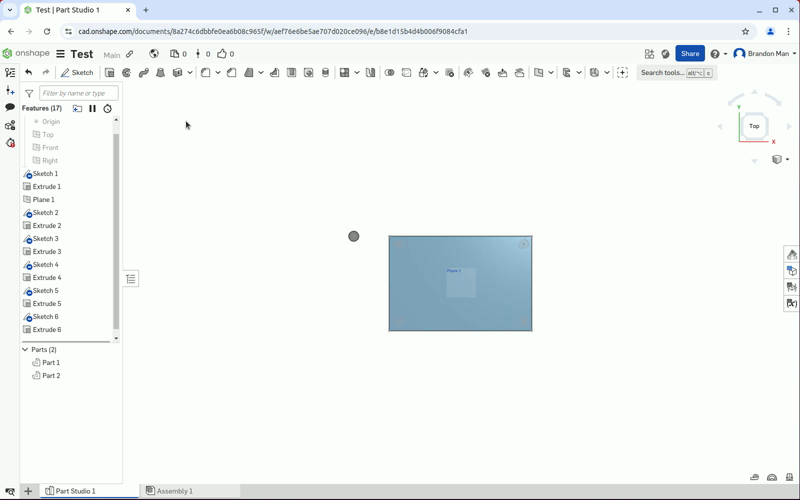
key(shift+7)
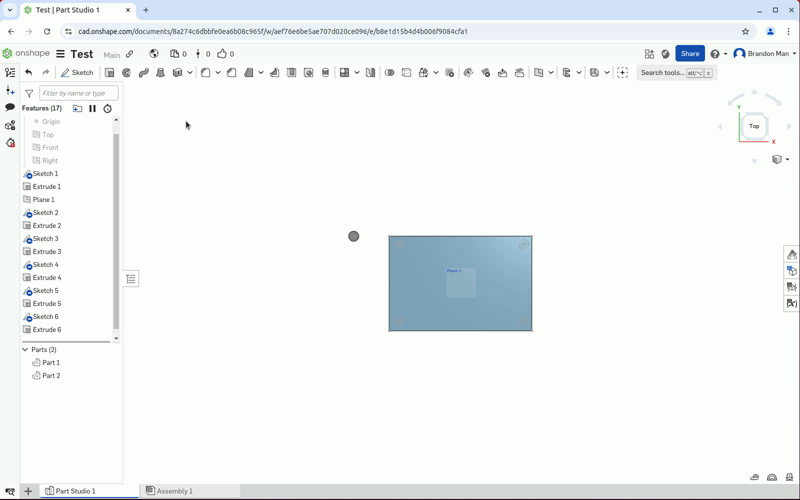
key(up, 3)
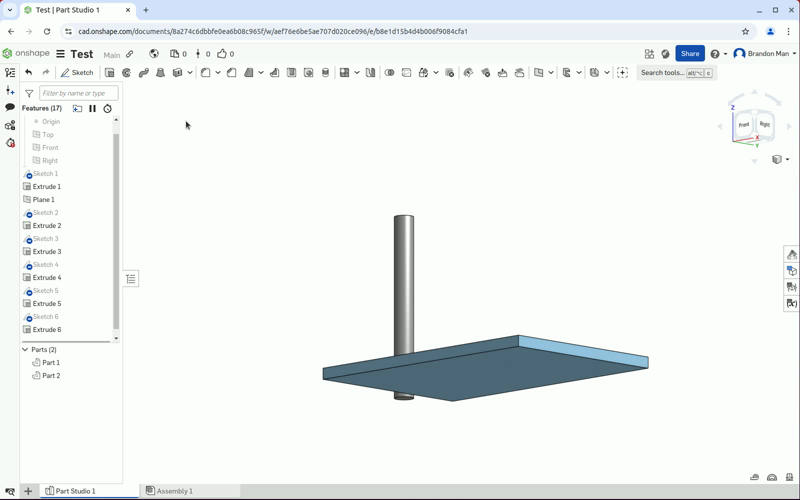
key(left, 3)
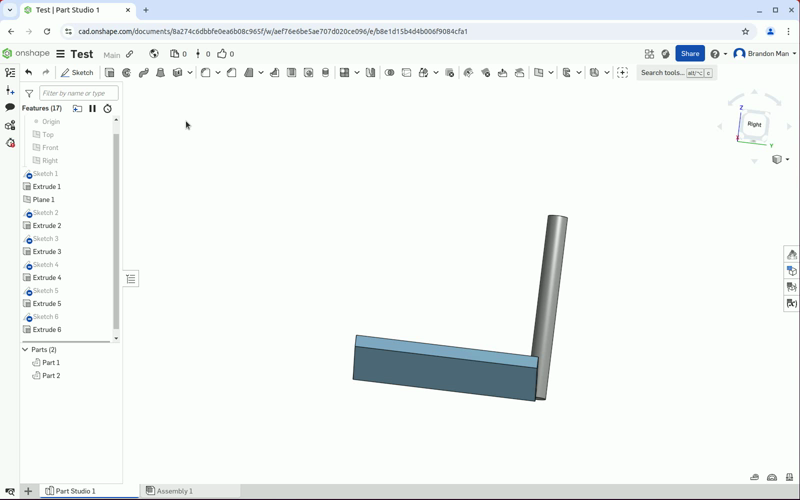
key(right, 3)
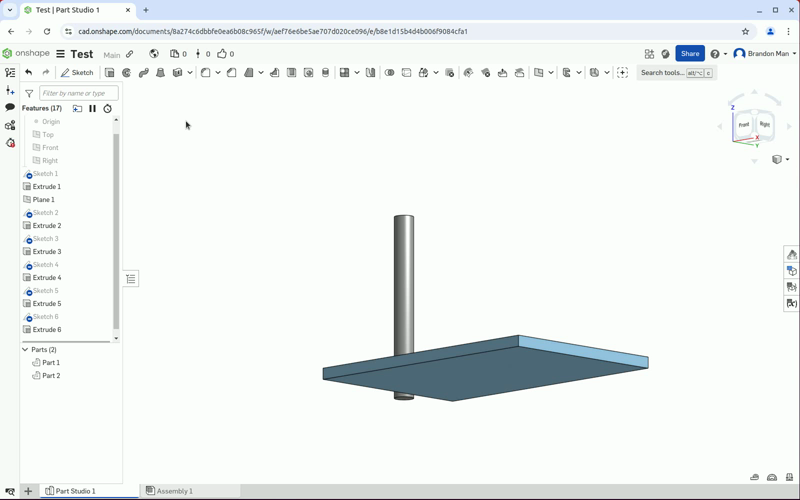
key(down, 3)
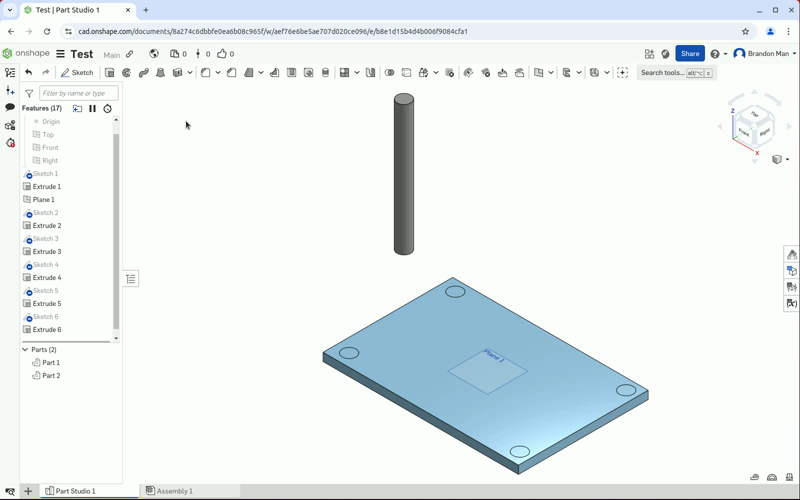
mouse_move(69, 176)
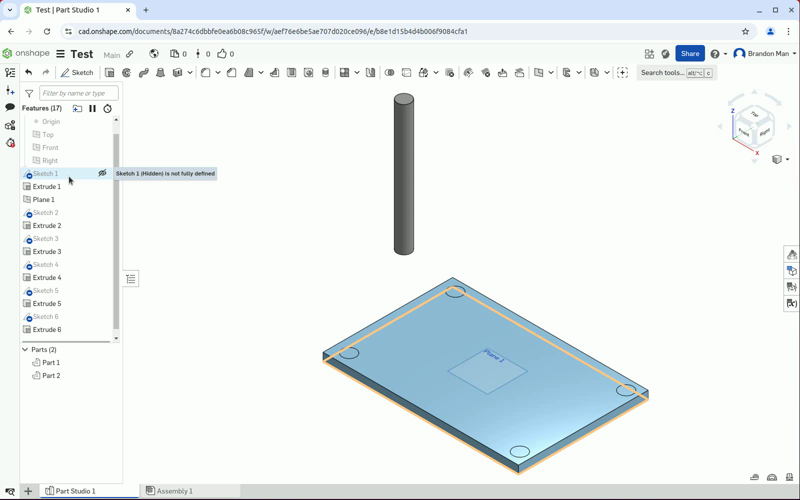
click(69, 176)